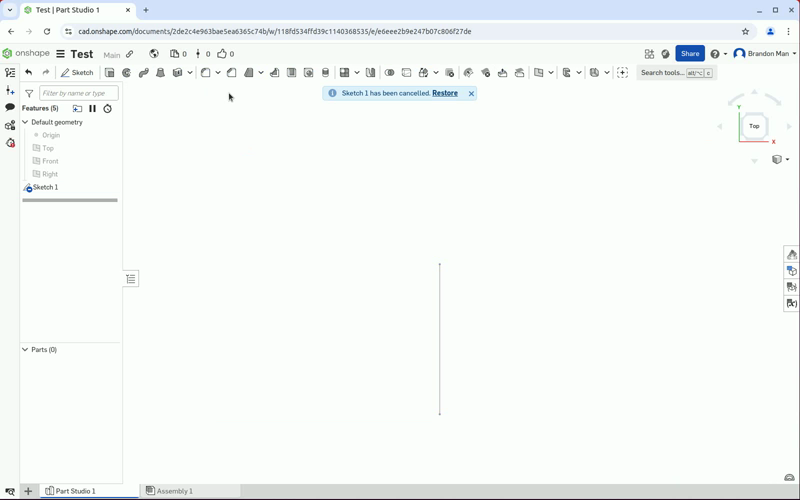
key(shift+h)
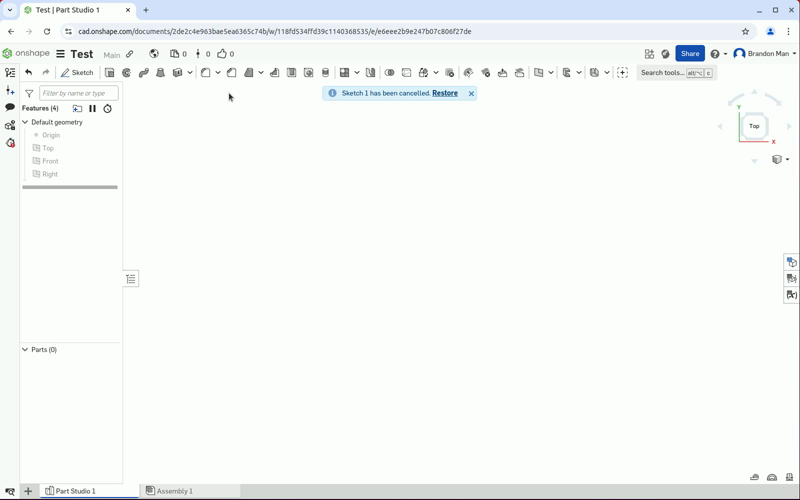
mouse_move(73, 352)
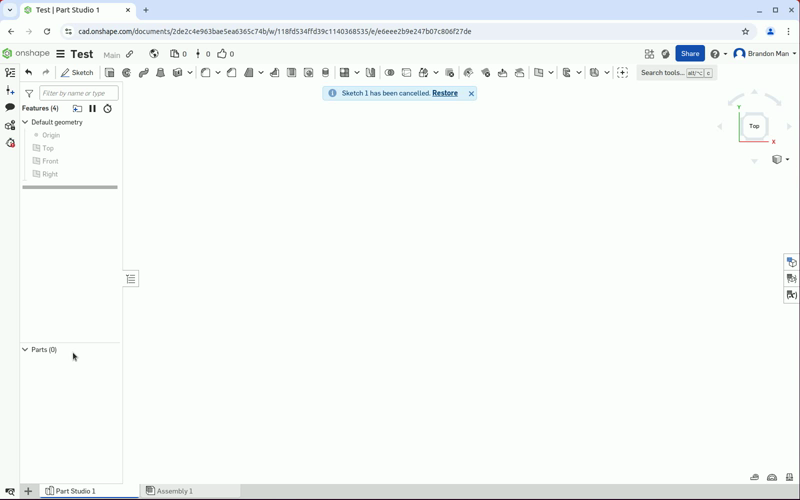
key(y)
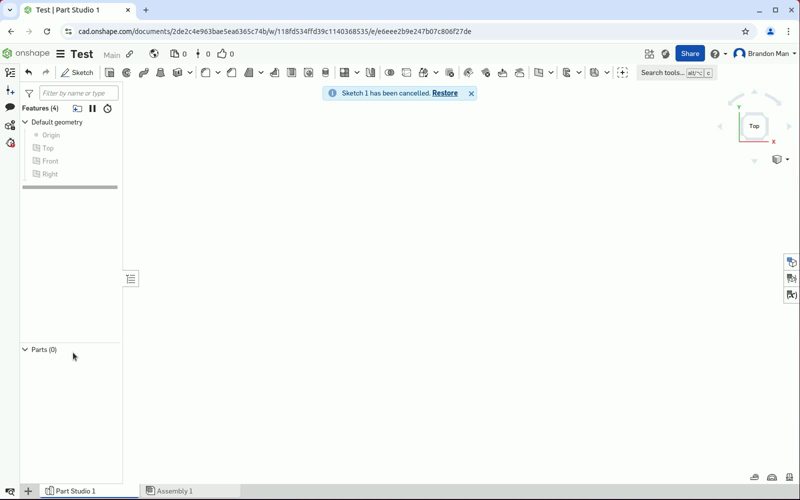
key(shift+p)
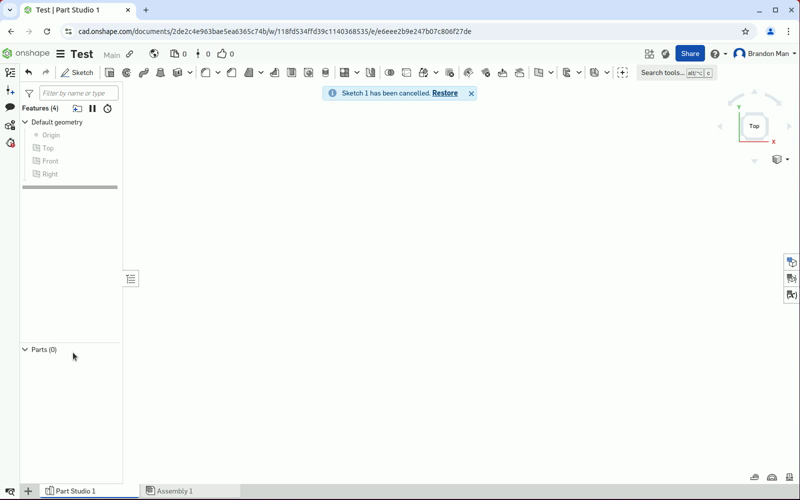
key(space)
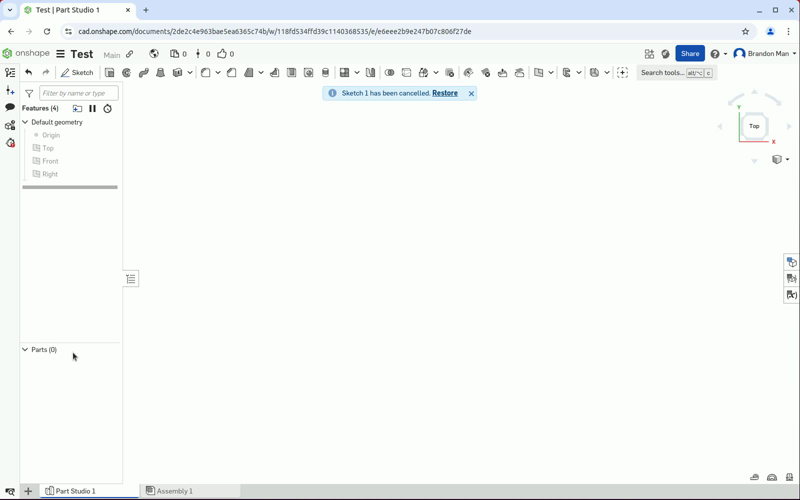
key_down(shift)
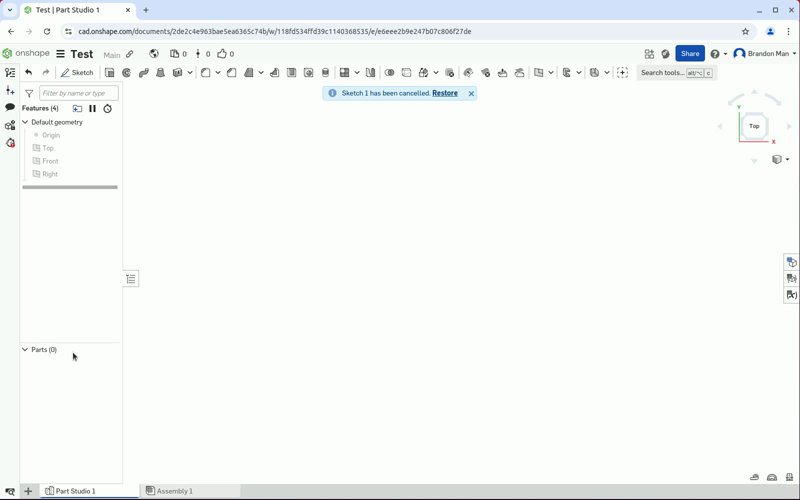
key(up)
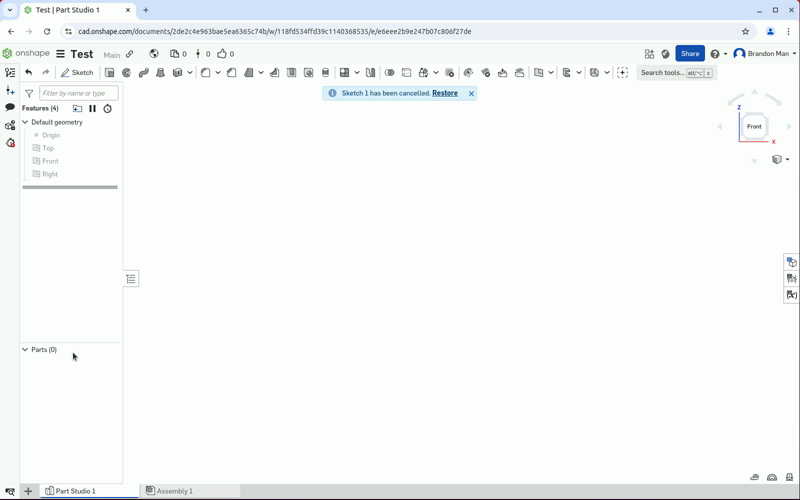
key_up(shift)
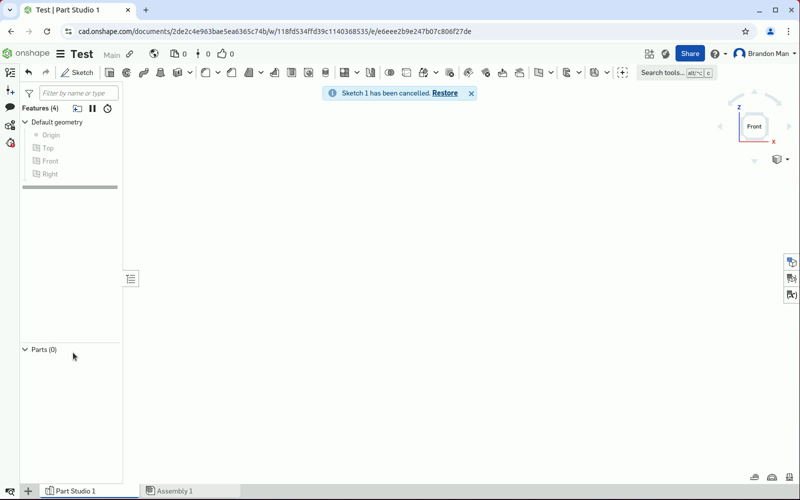
mouse_move(73, 352)
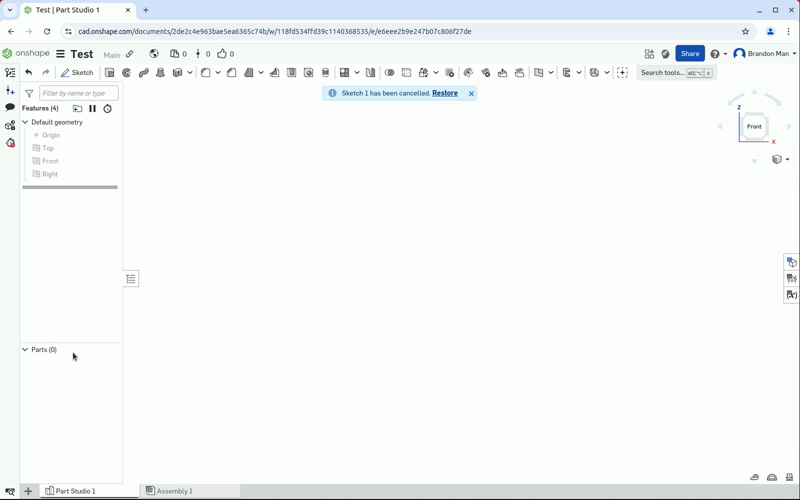
key(shift+y)
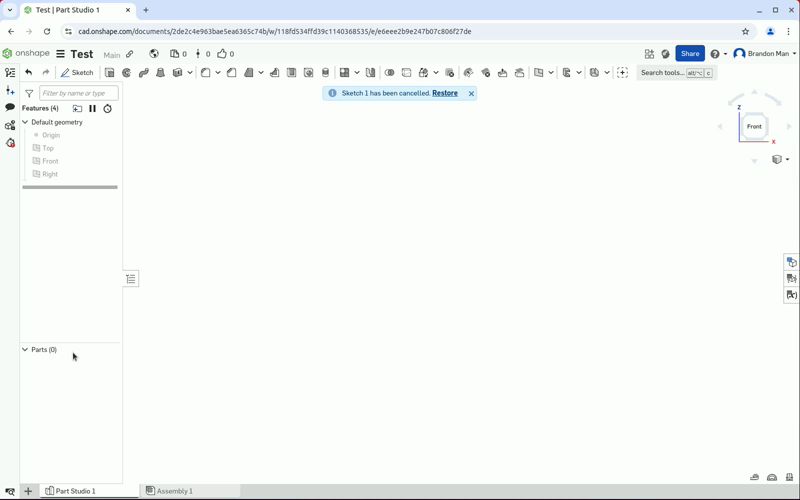
key(shift+s)
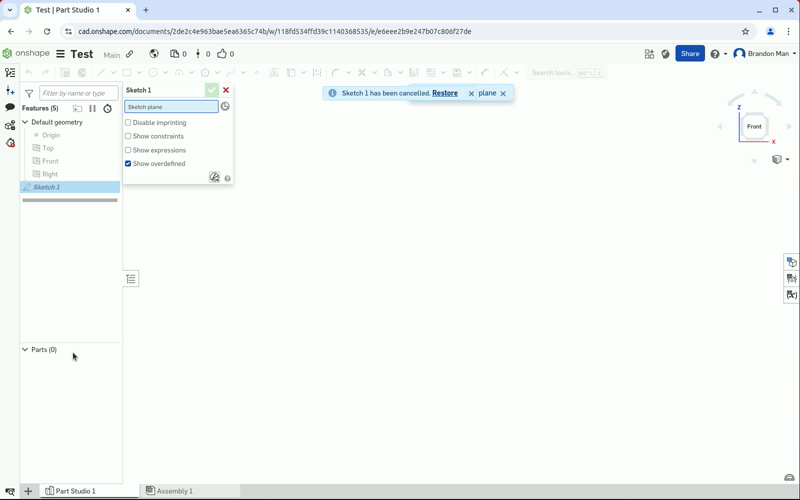
mouse_move(73, 163)
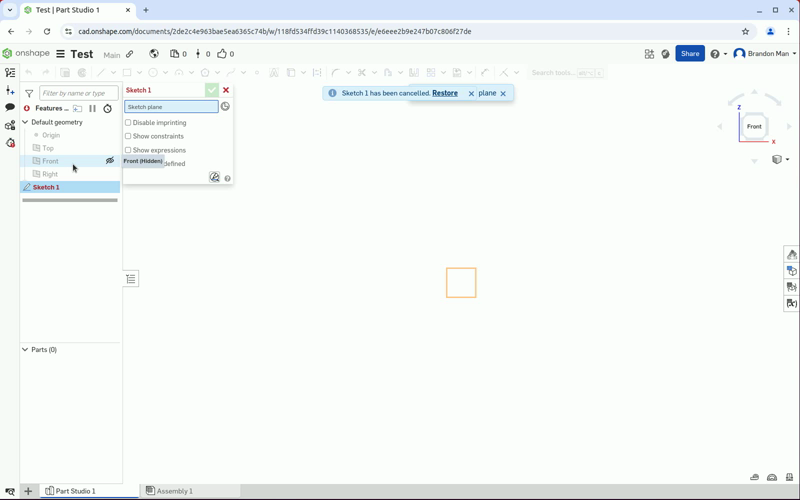
click(73, 163)
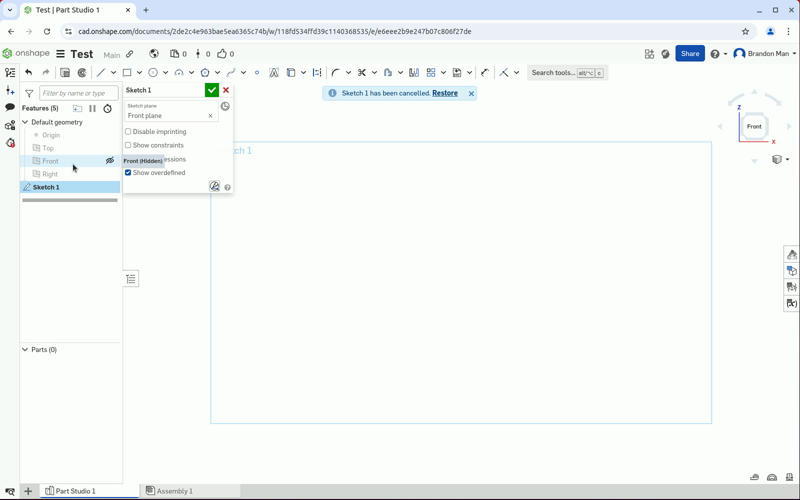
mouse_move(73, 352)
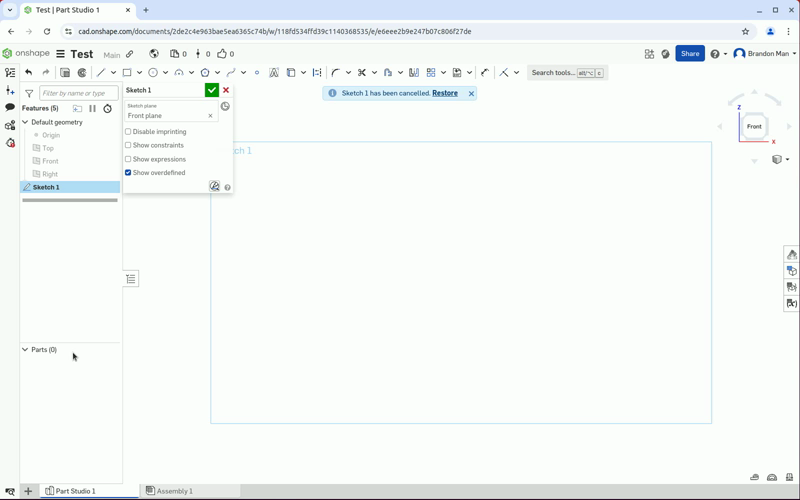
key(y)
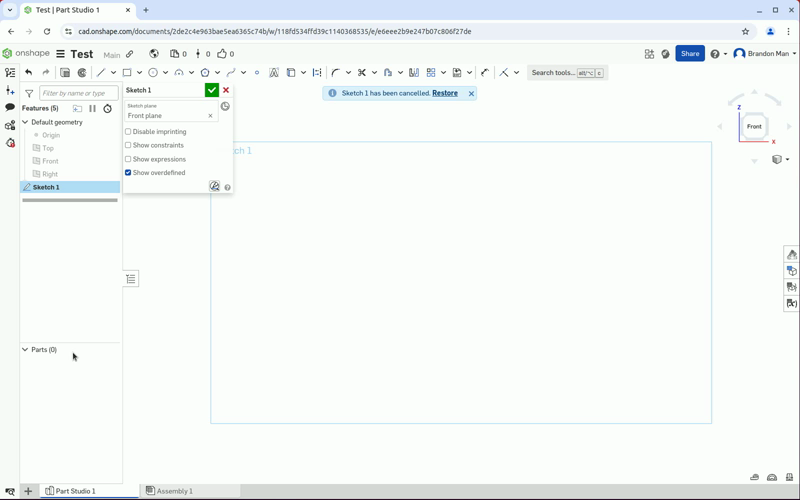
key(l)
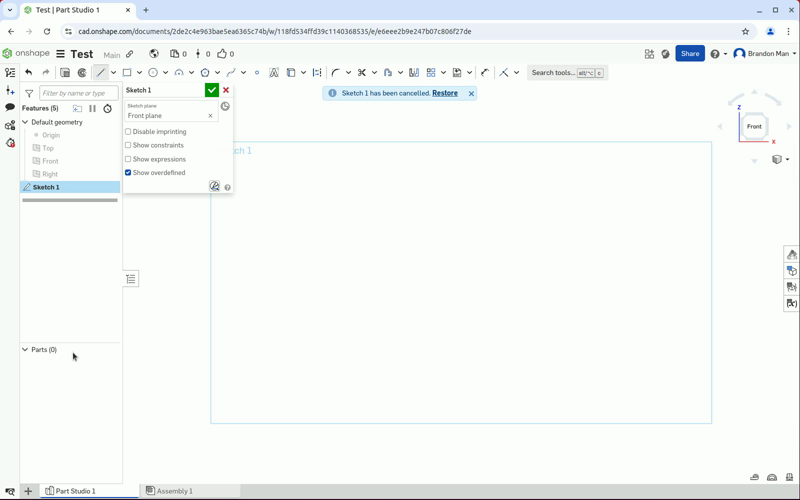
key_down(shift)
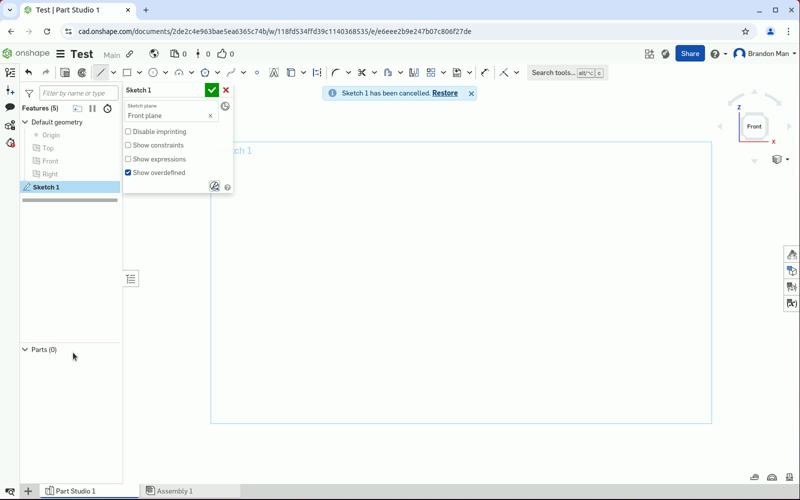
mouse_move(348, 382)
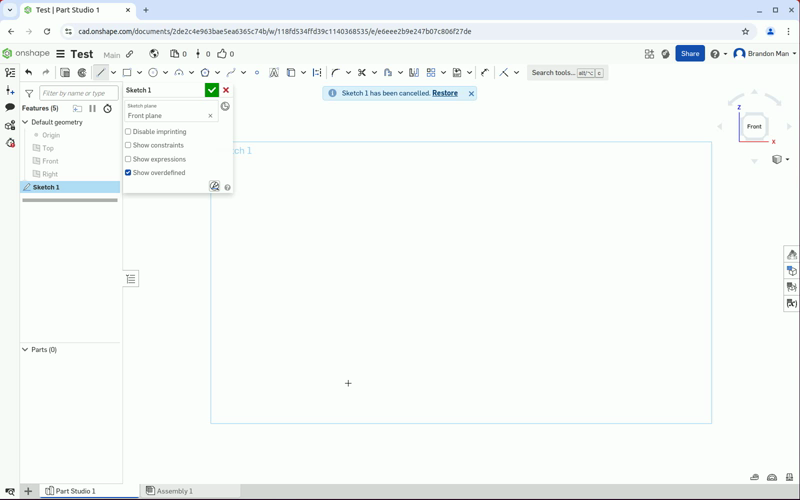
click(348, 382)
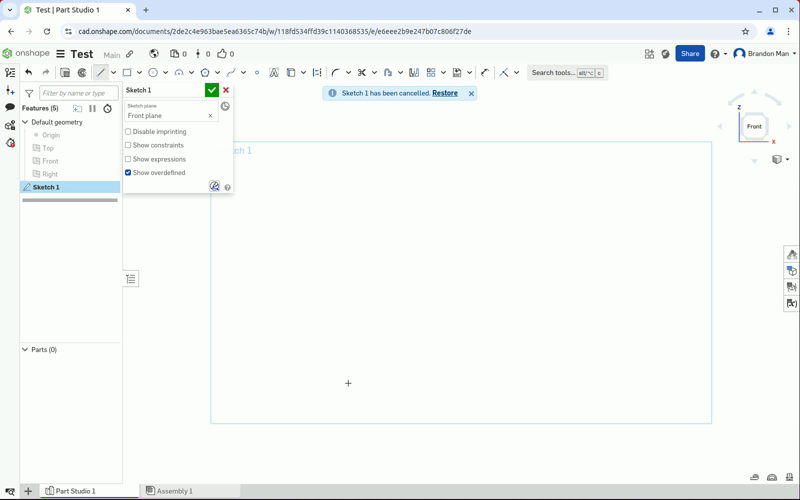
key_up(shift)
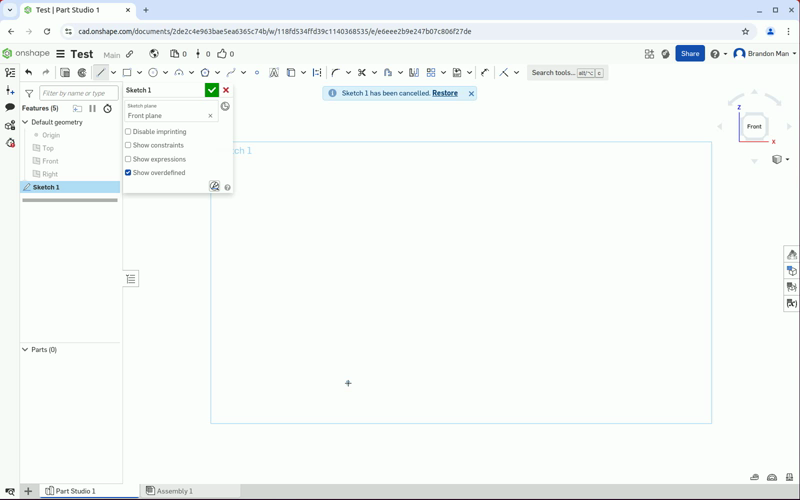
key_down(shift)
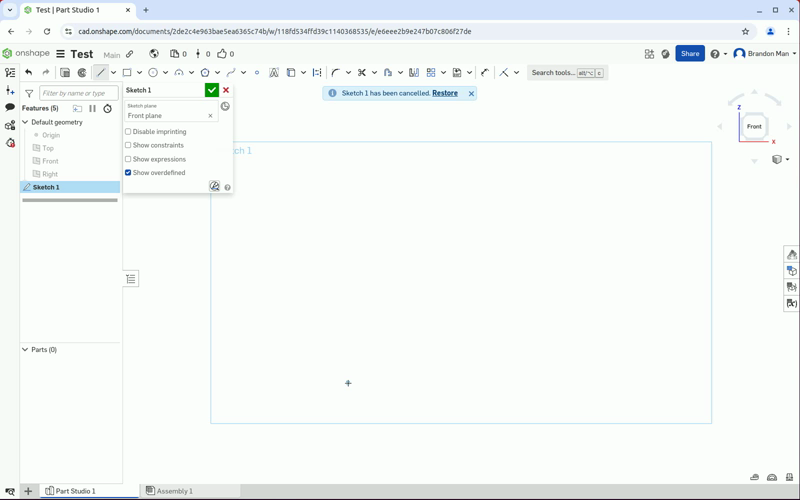
mouse_move(378, 382)
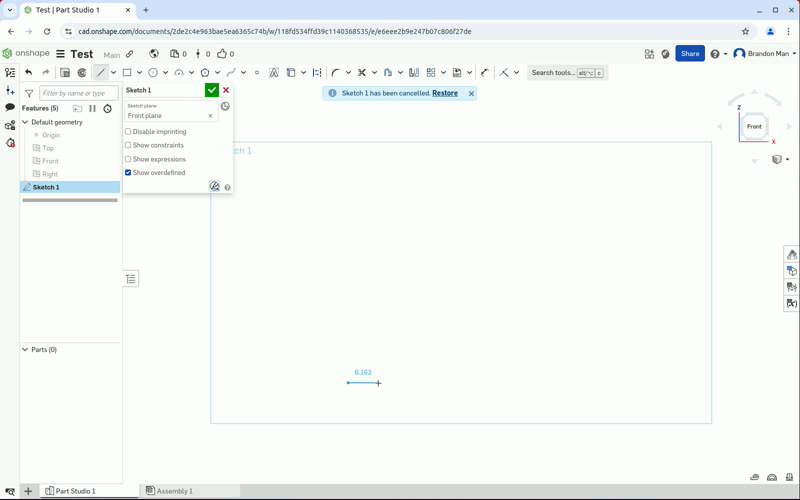
mouse_move(356, 382)
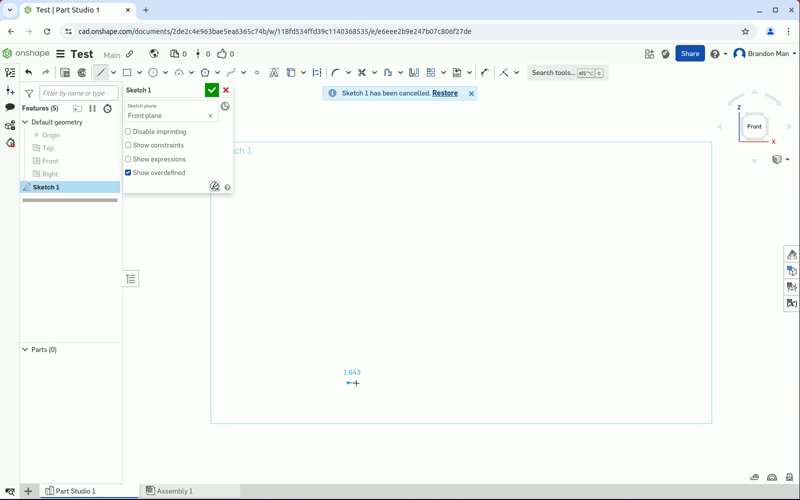
click(356, 382)
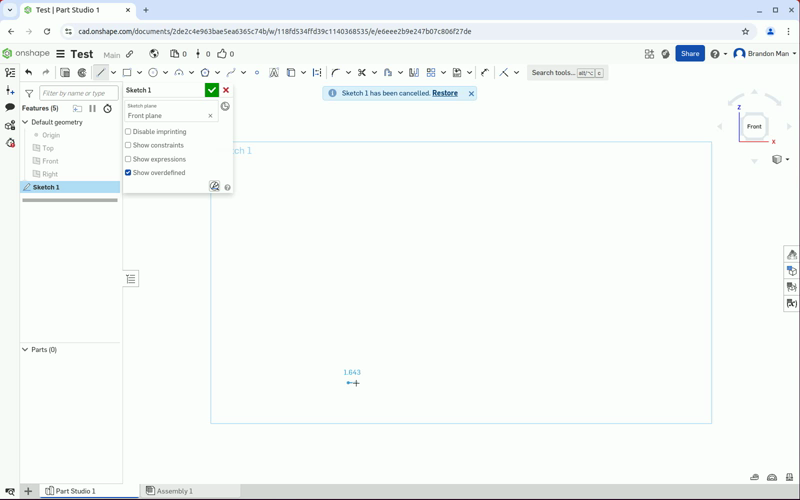
key_up(shift)
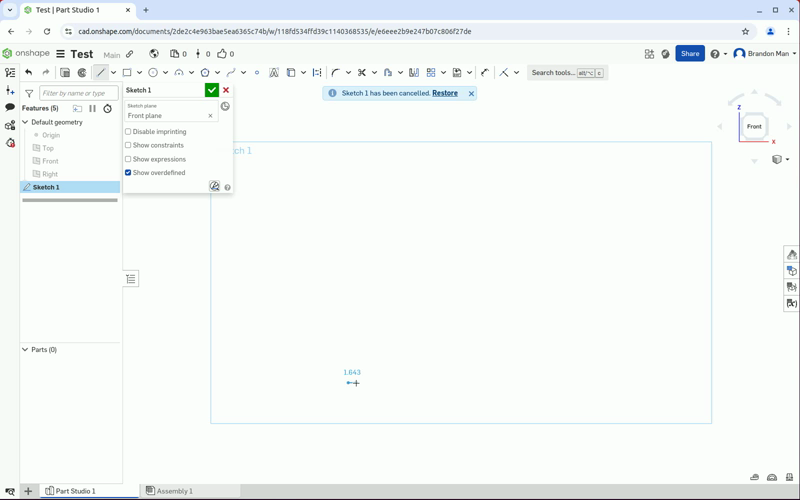
key_down(shift)
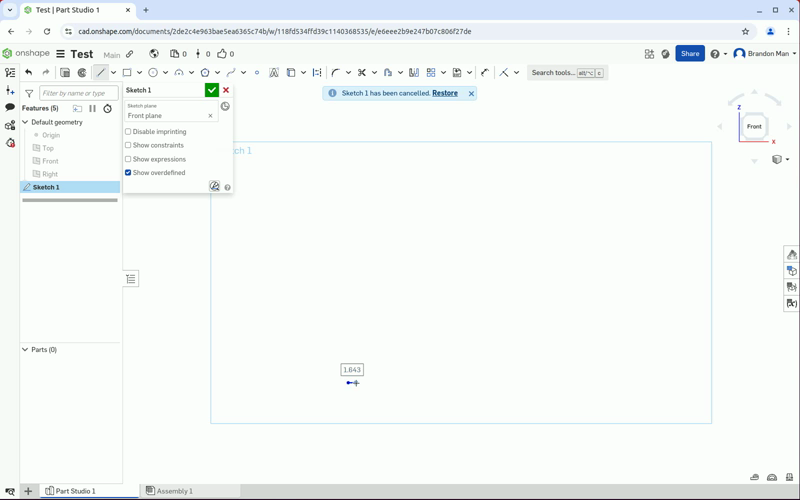
mouse_move(386, 382)
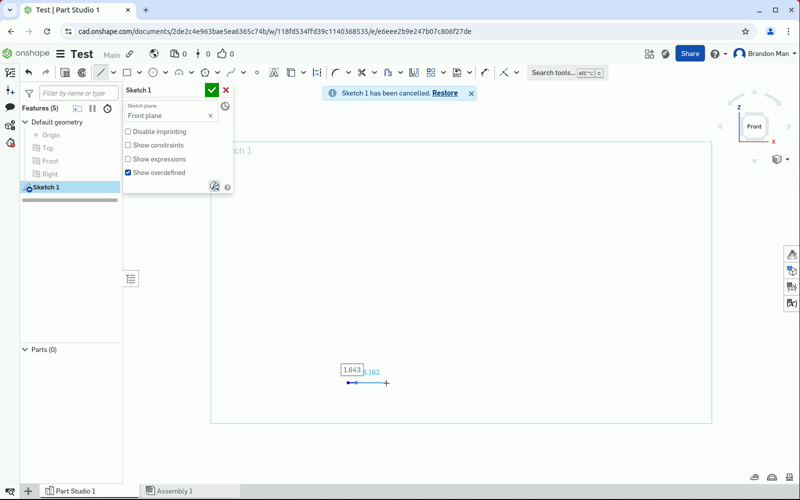
mouse_move(356, 374)
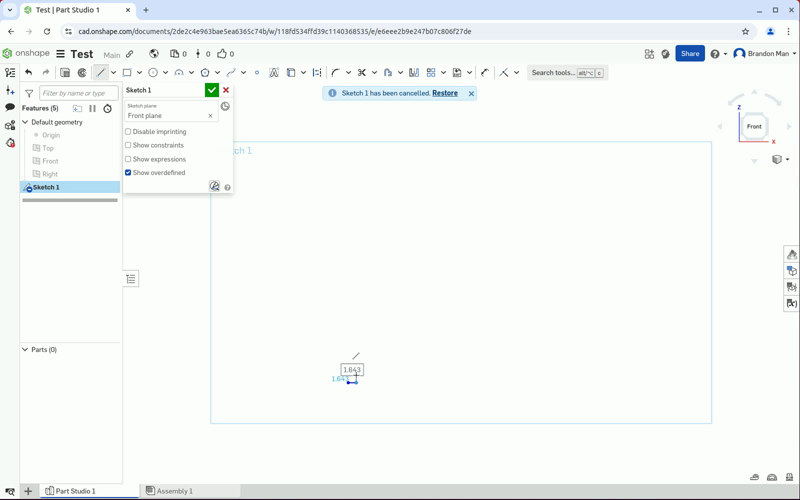
click(356, 374)
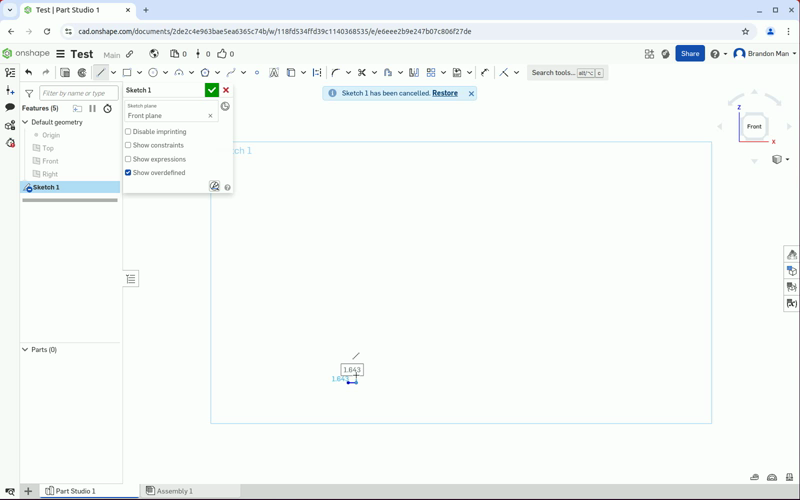
key_up(shift)
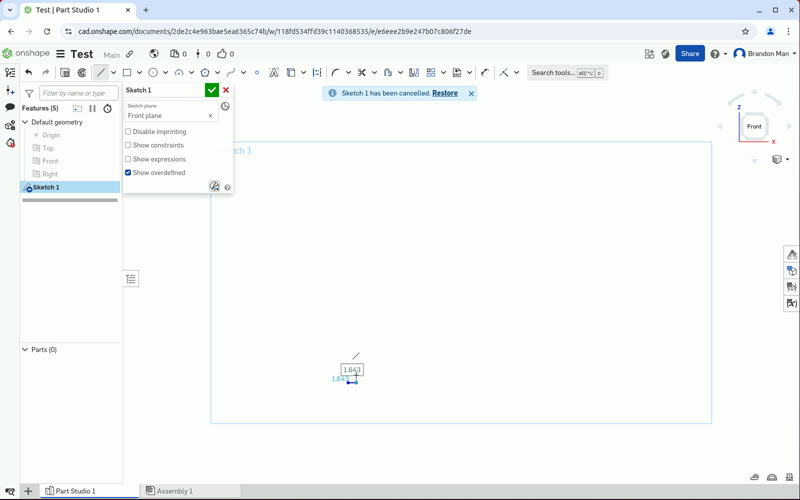
key_down(shift)
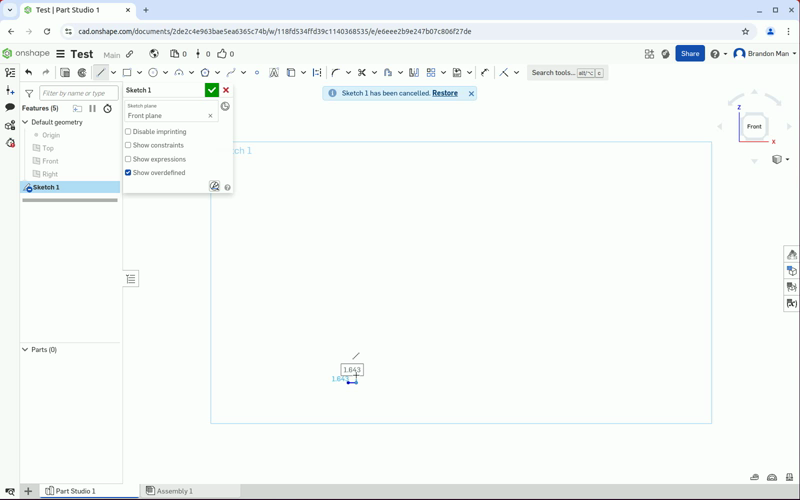
mouse_move(356, 195)
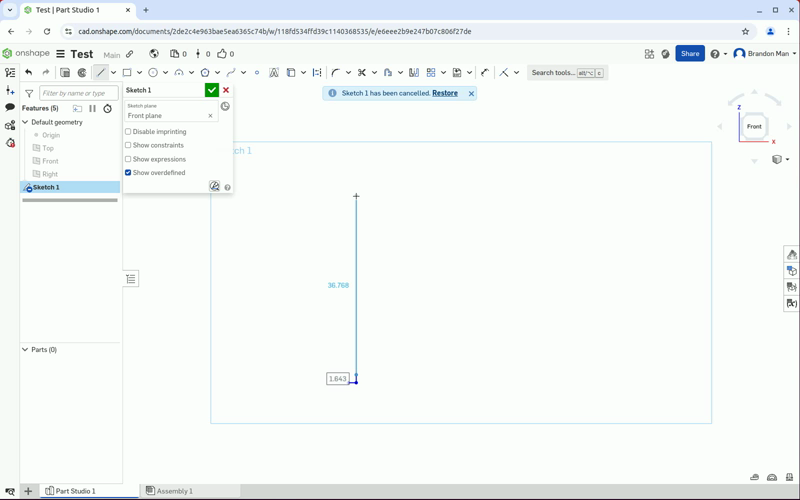
click(356, 195)
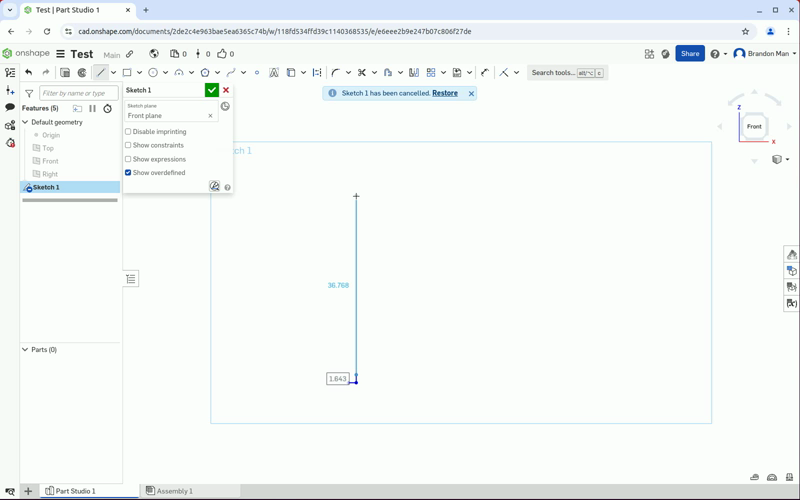
key_up(shift)
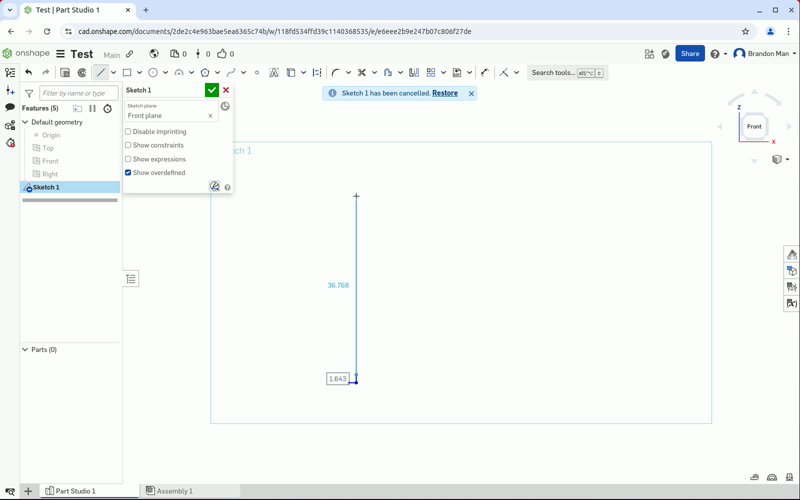
key_down(shift)
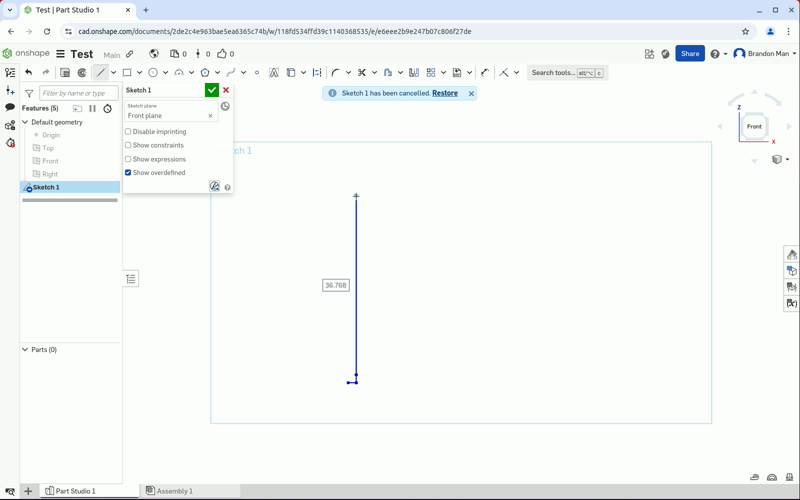
mouse_move(386, 195)
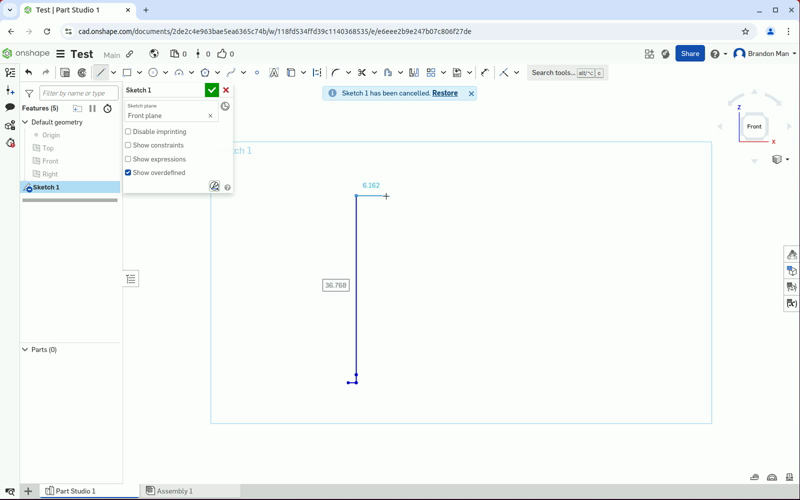
mouse_move(348, 195)
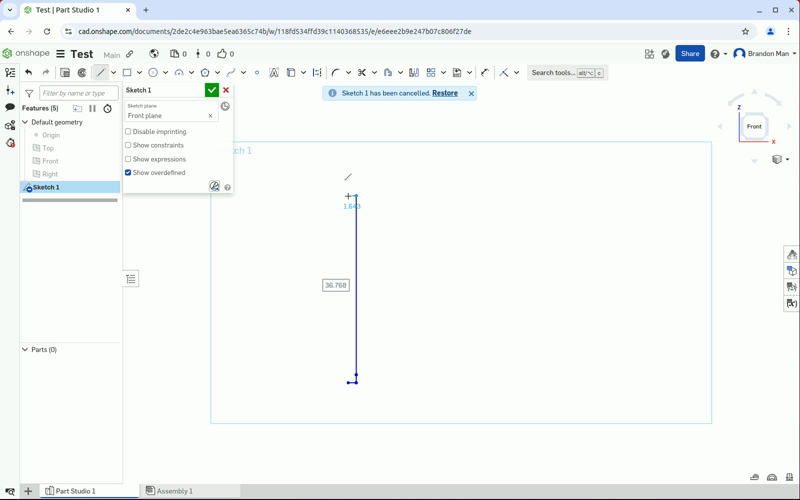
click(348, 195)
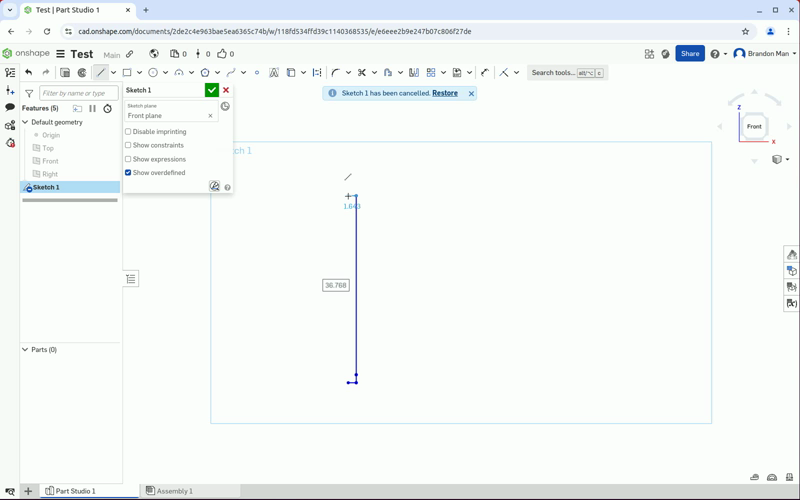
key_up(shift)
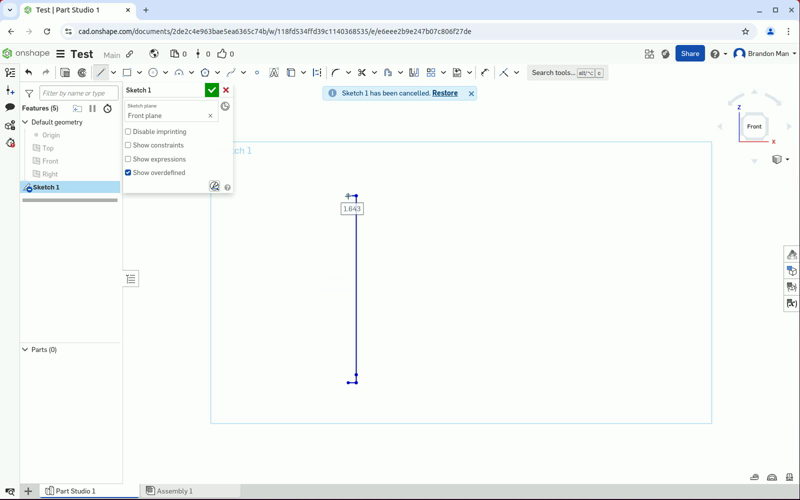
key_down(shift)
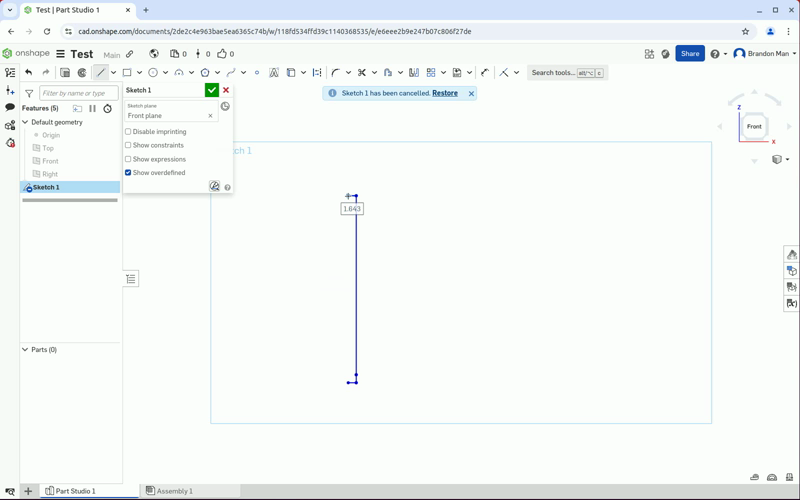
mouse_move(348, 382)
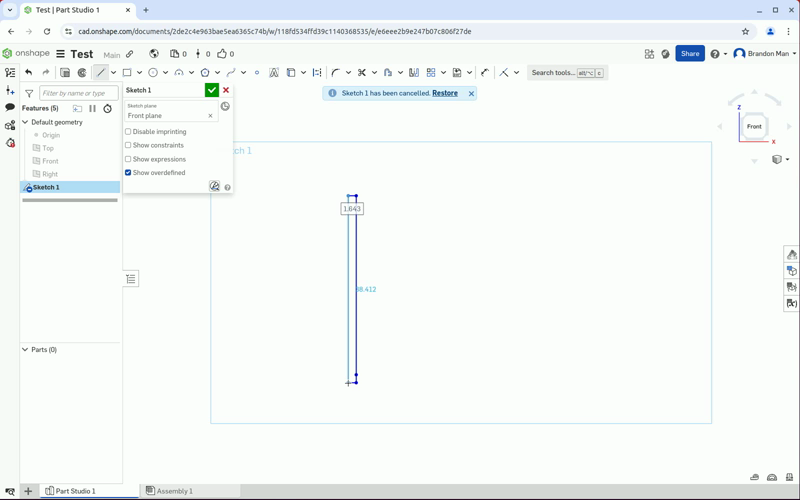
key_up(shift)
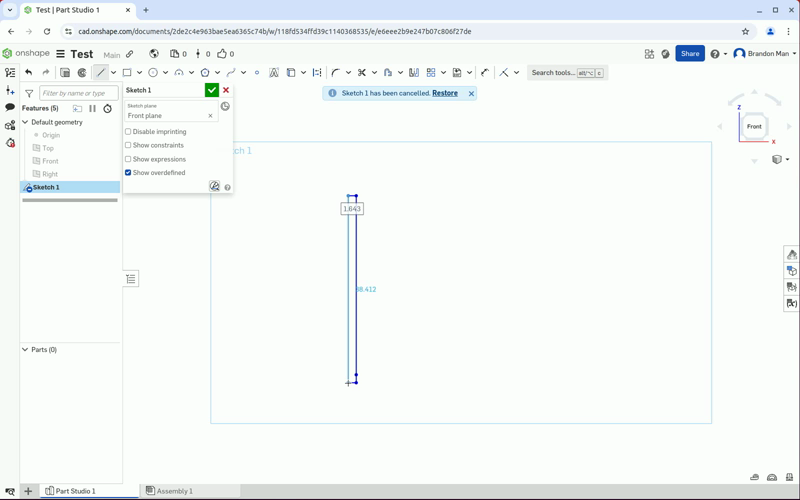
click(348, 382)
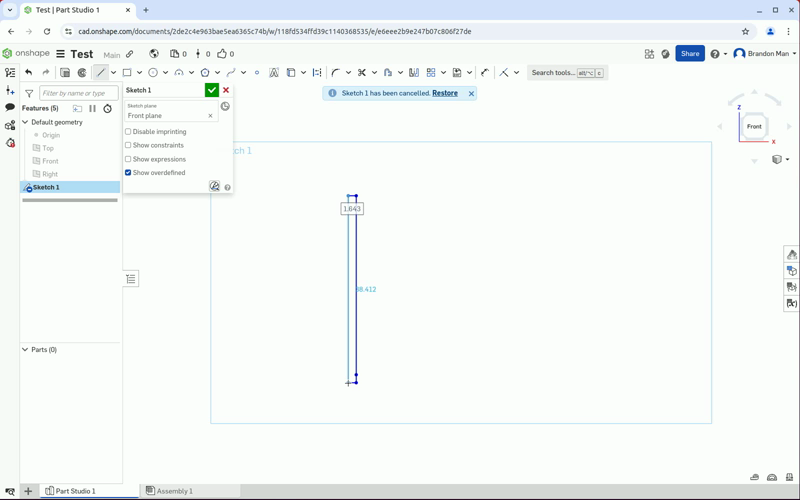
key(esc)
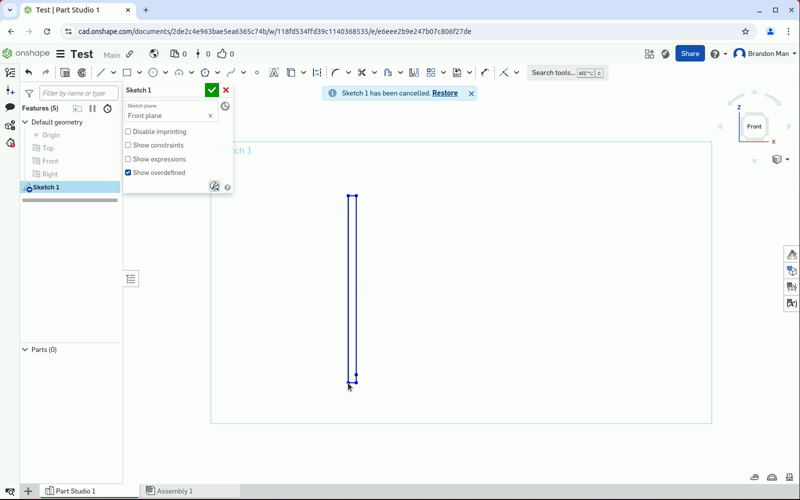
mouse_move(349, 296)
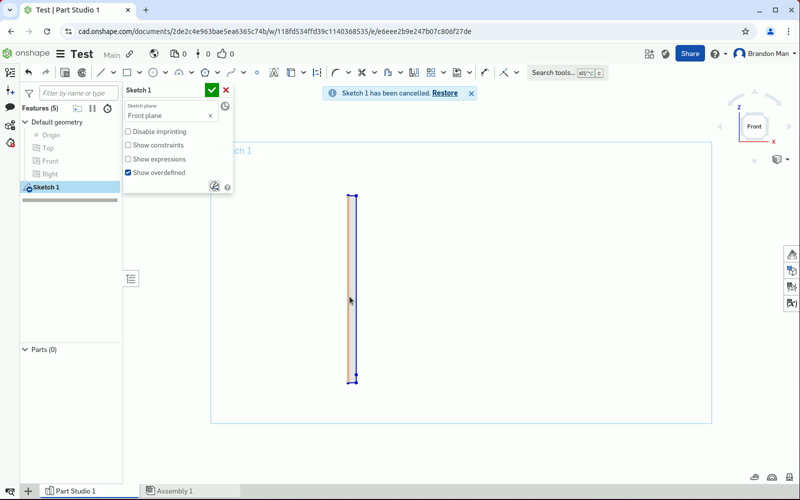
scroll(6)
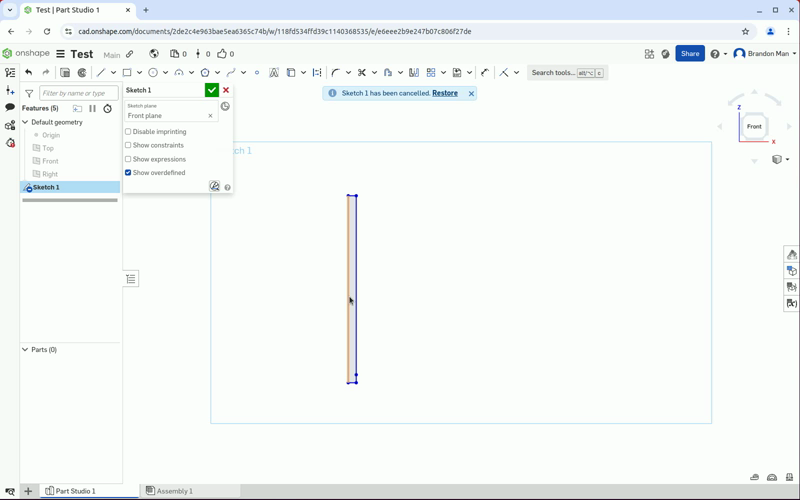
scroll(6)
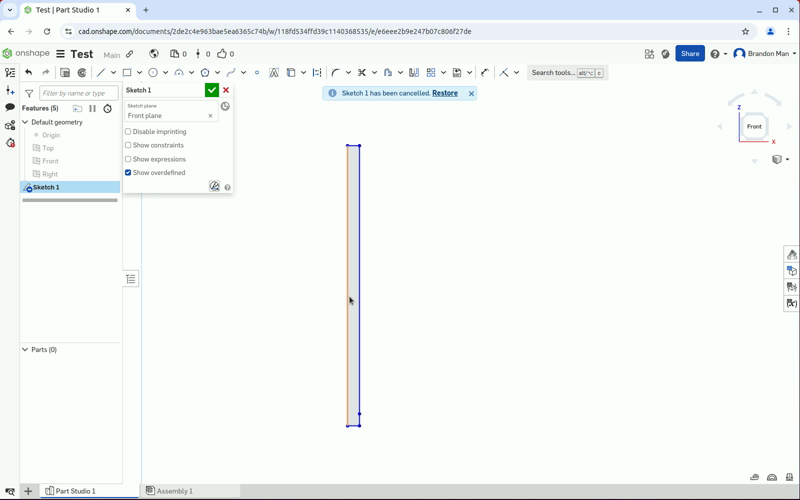
scroll(6)
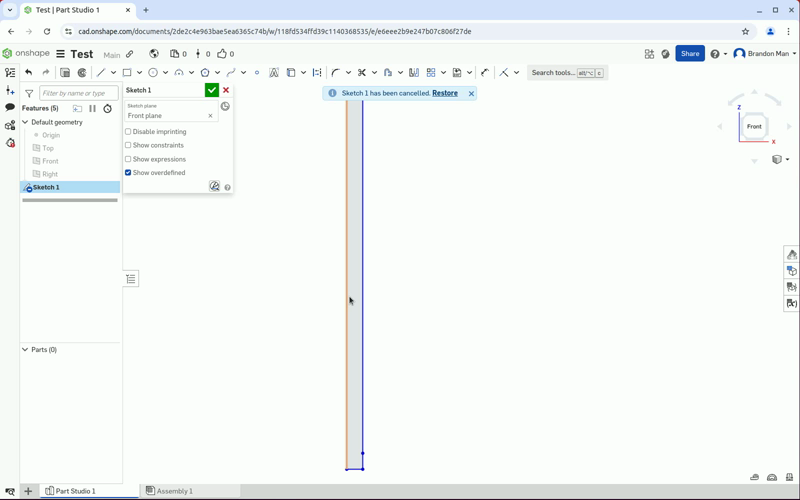
scroll(6)
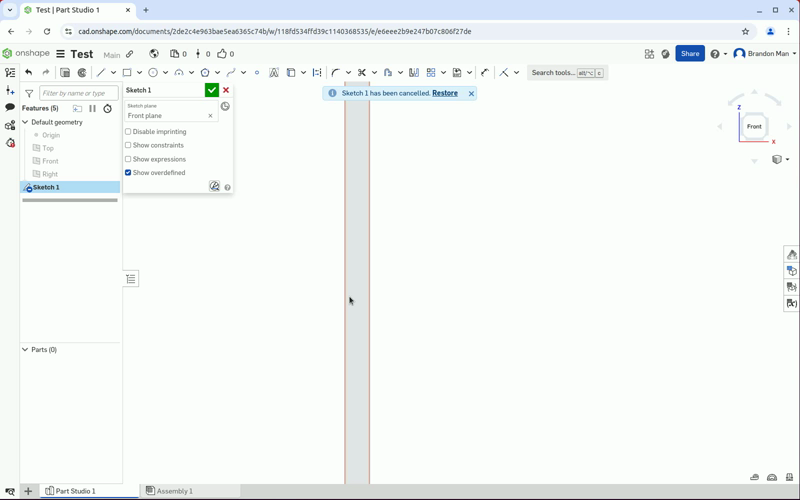
scroll(6)
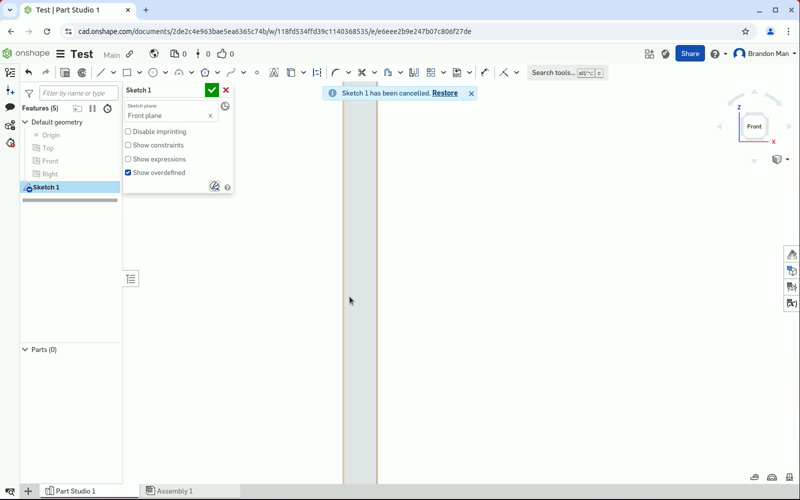
scroll(6)
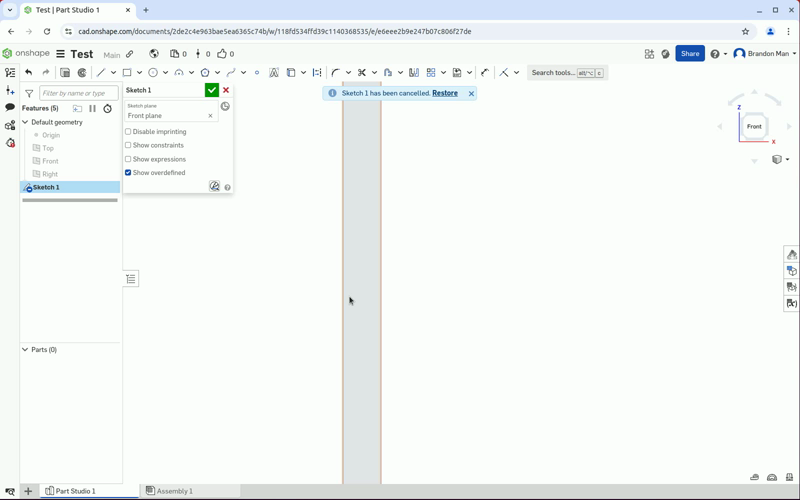
scroll(6)
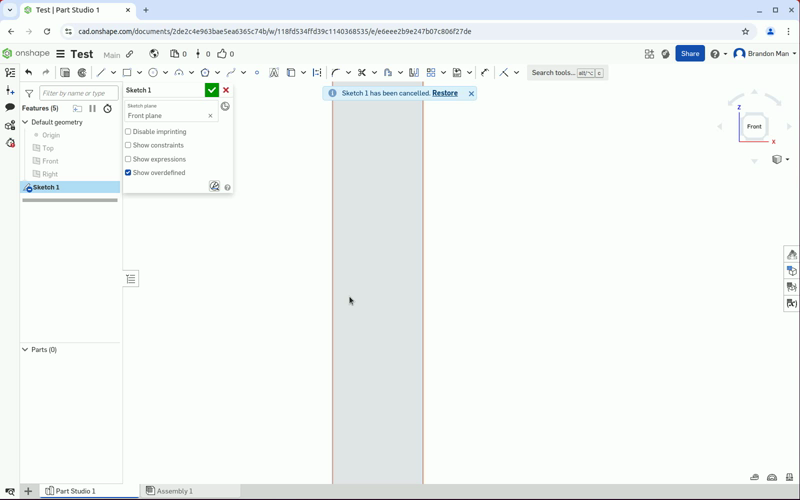
click(349, 296)
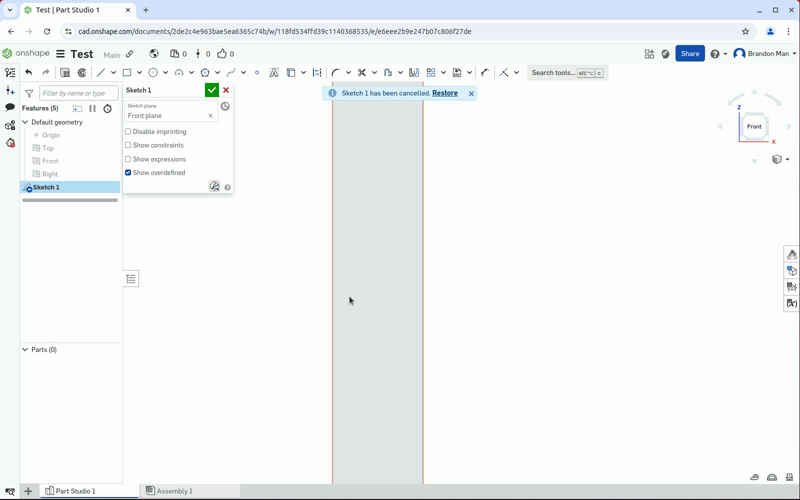
scroll(-6)
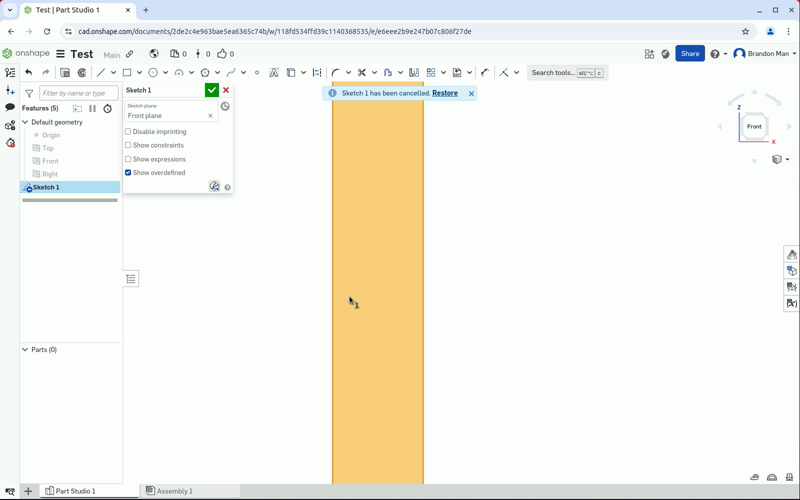
scroll(-6)
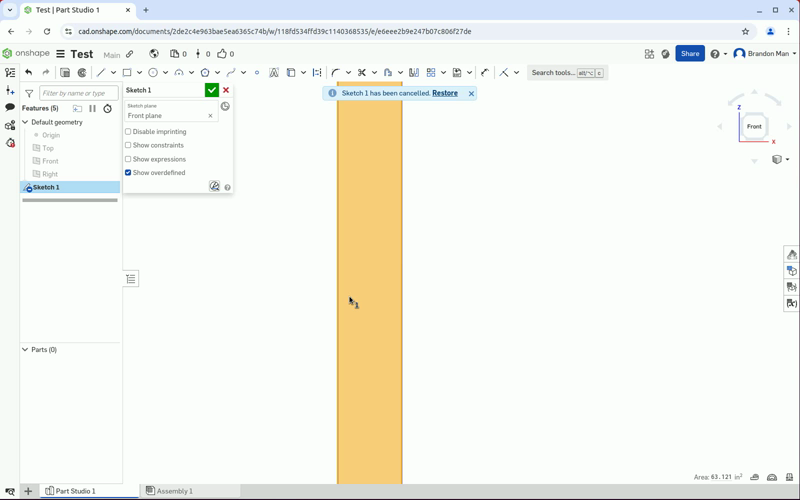
scroll(-6)
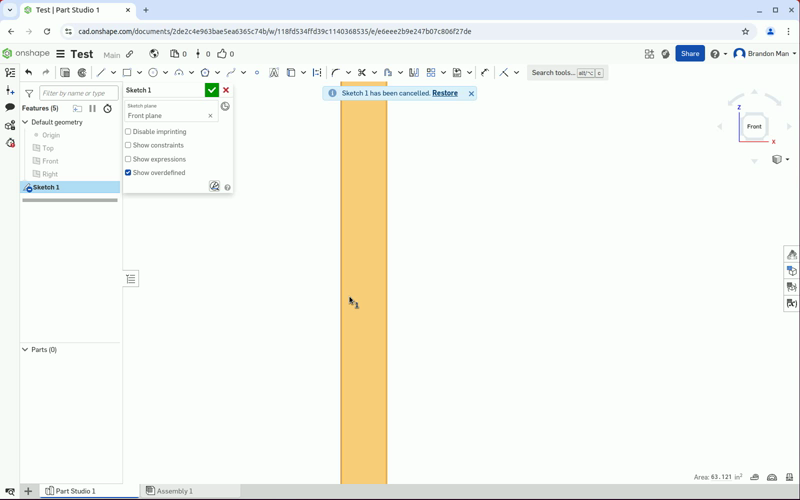
scroll(-6)
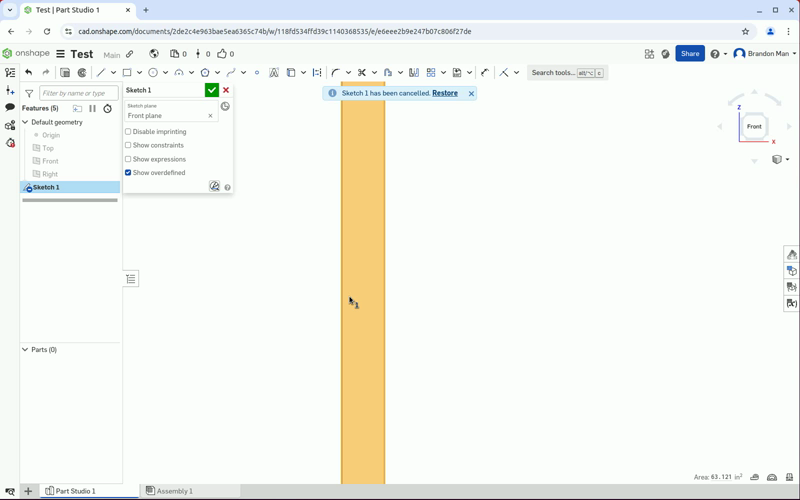
scroll(-6)
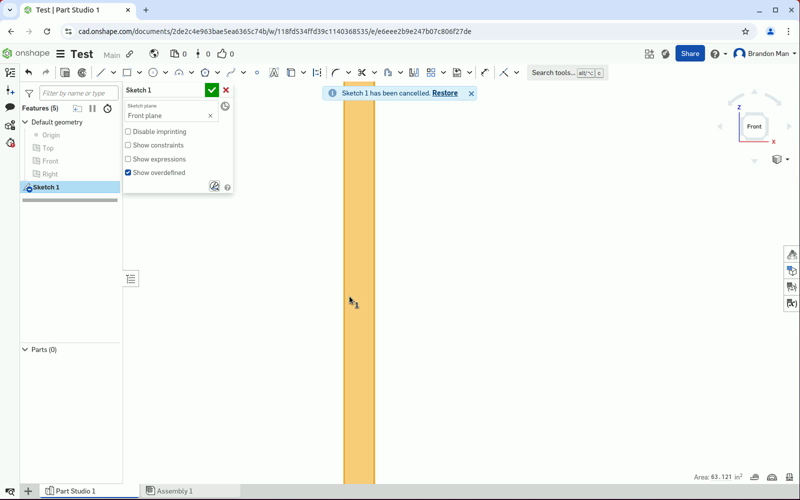
scroll(-6)
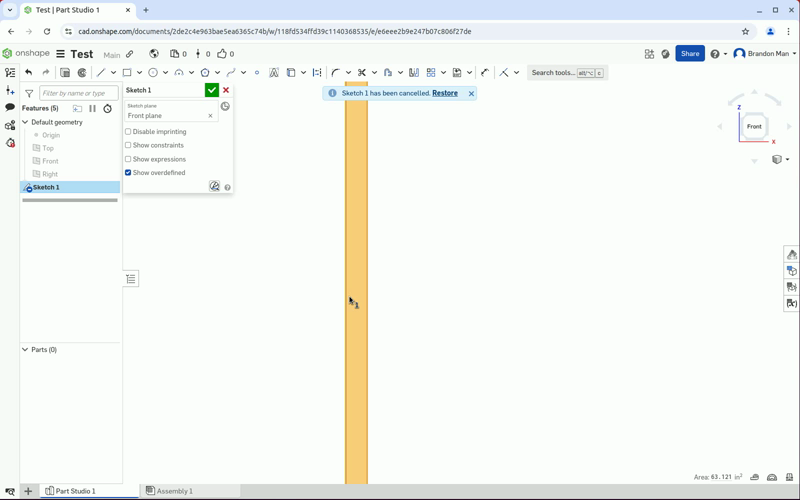
scroll(-6)
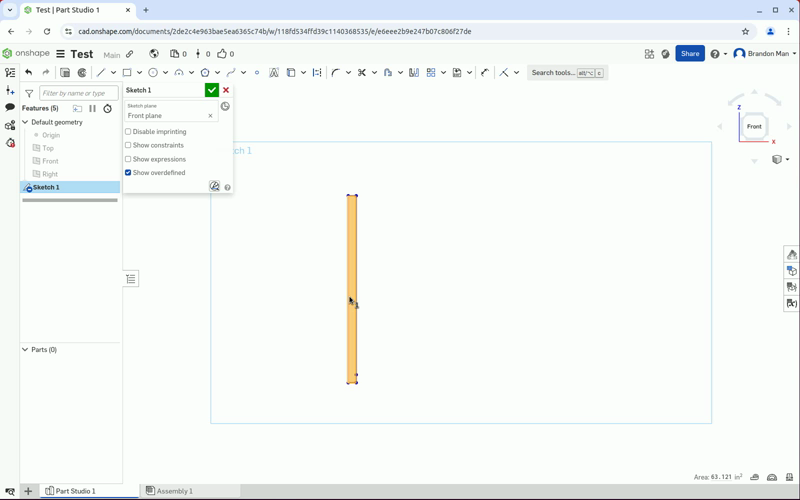
mouse_move(73, 352)
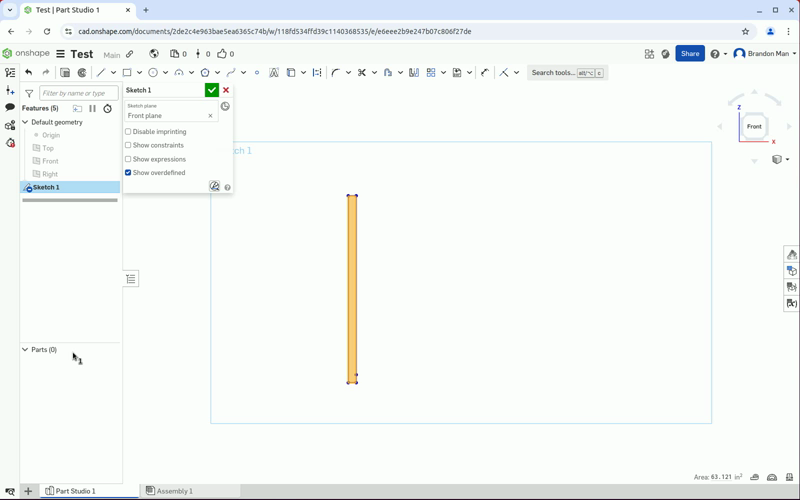
key(shift+y)
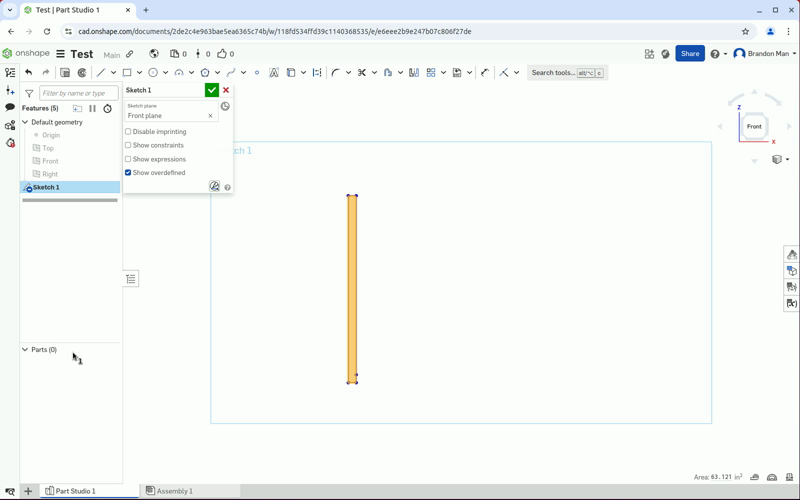
key(shift+e)
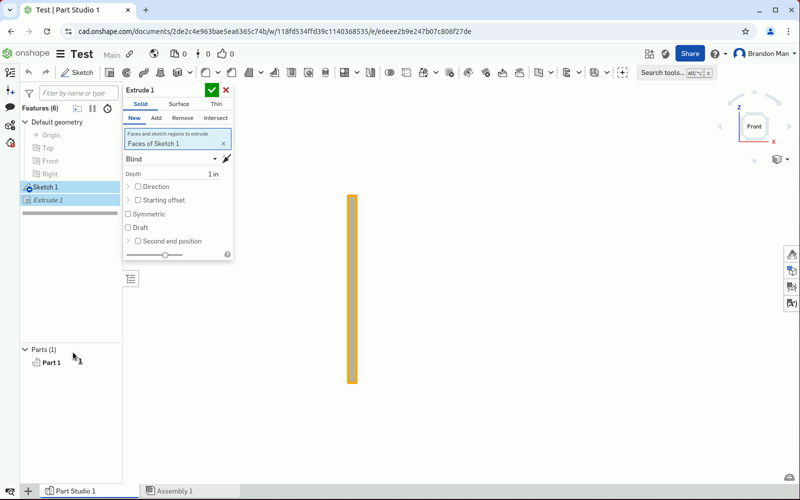
mouse_move(143, 106)
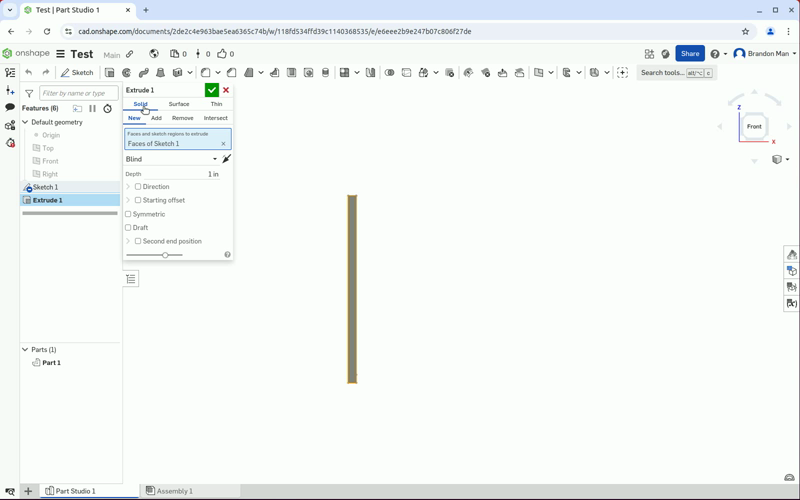
click(143, 106)
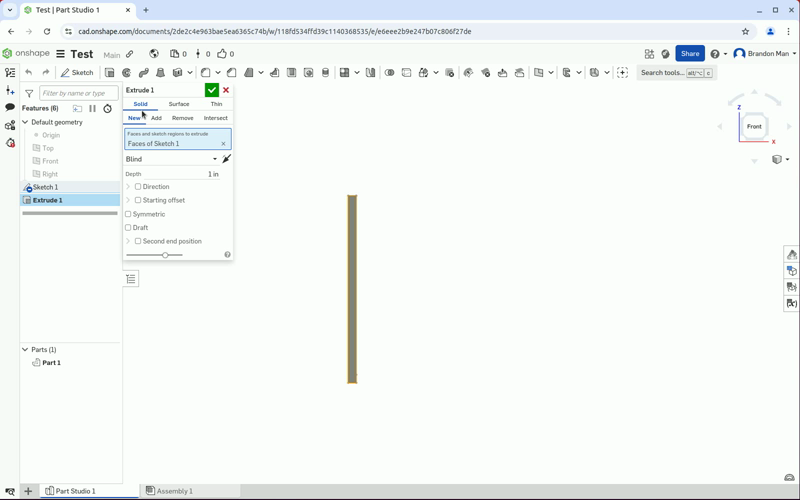
mouse_move(137, 120)
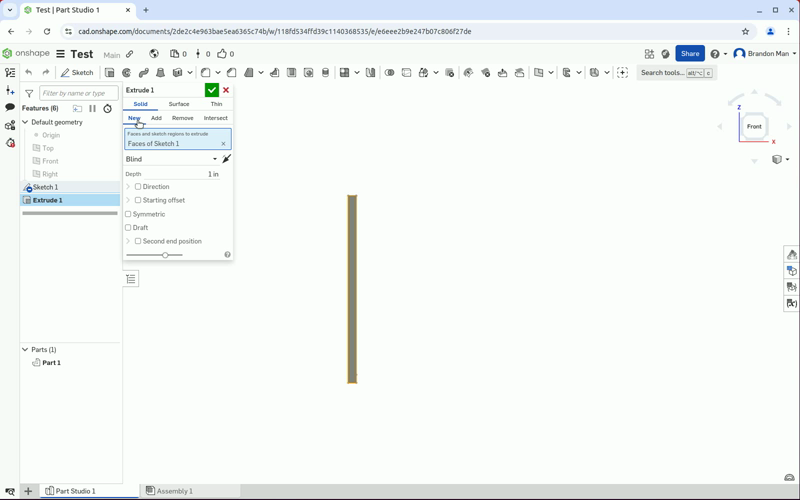
click(137, 120)
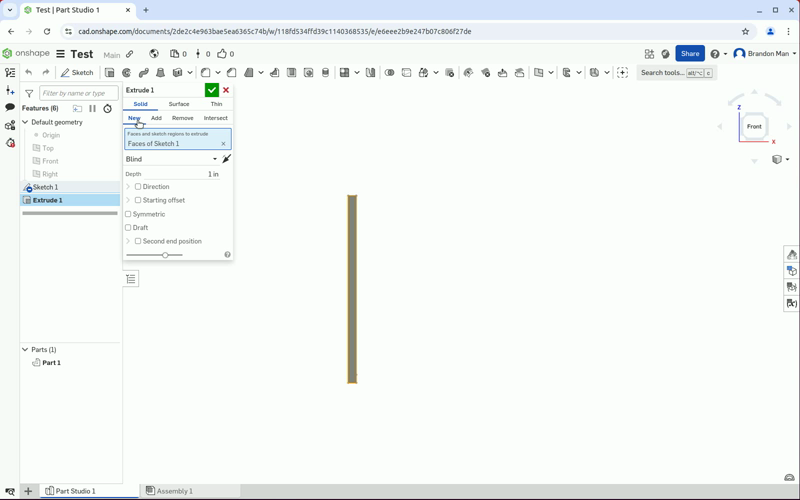
key(tab, 4)
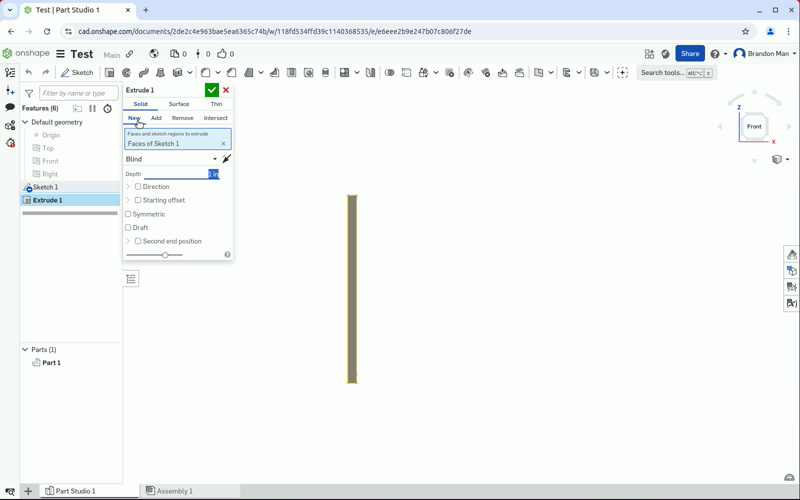
text(1.444)
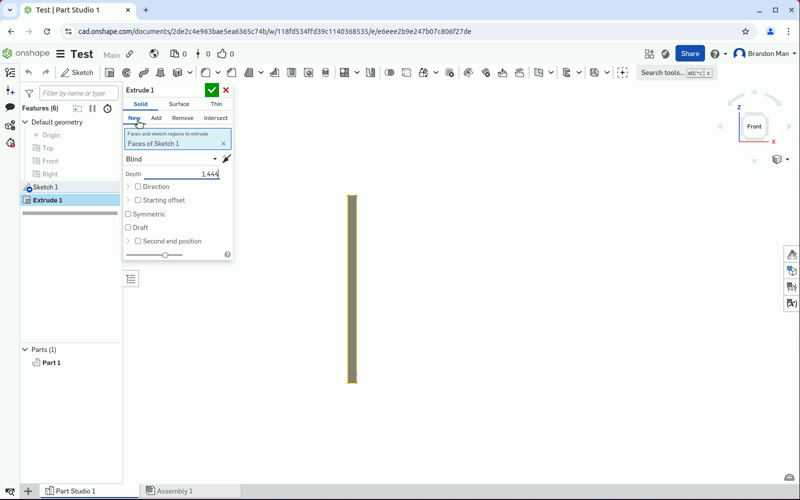
key(enter)
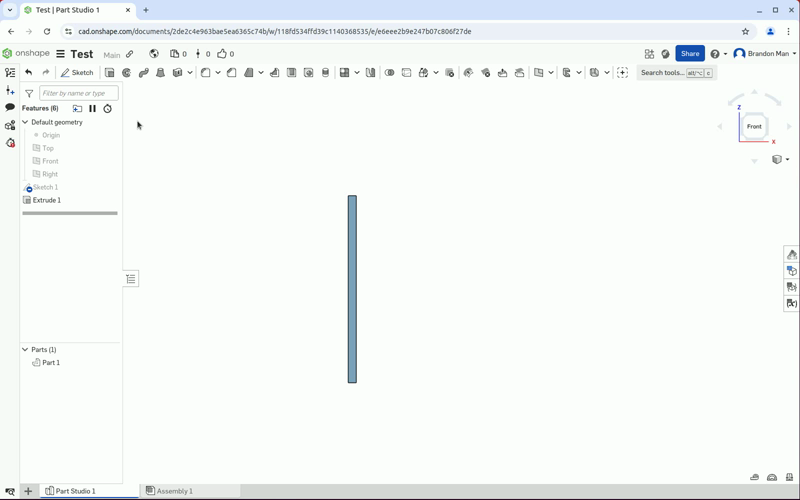
key(shift+h)
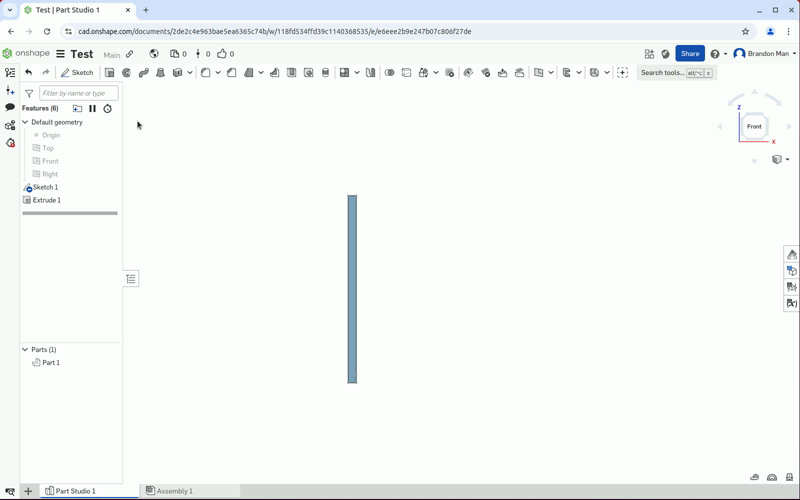
key(shift+h)
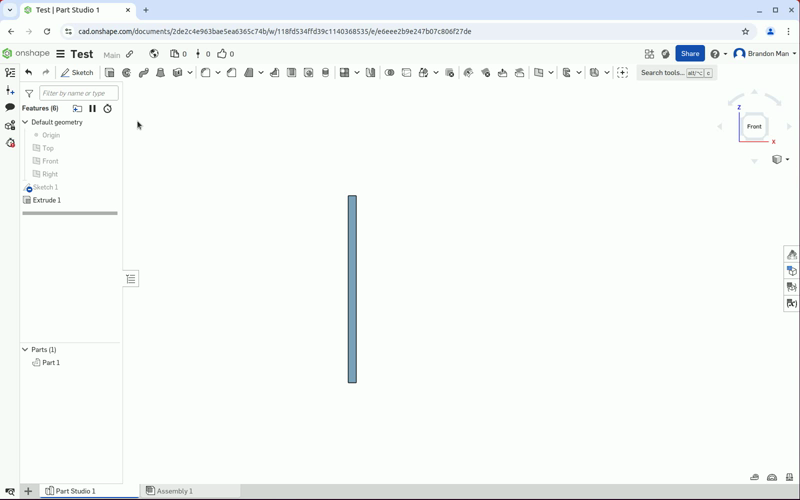
mouse_move(73, 189)
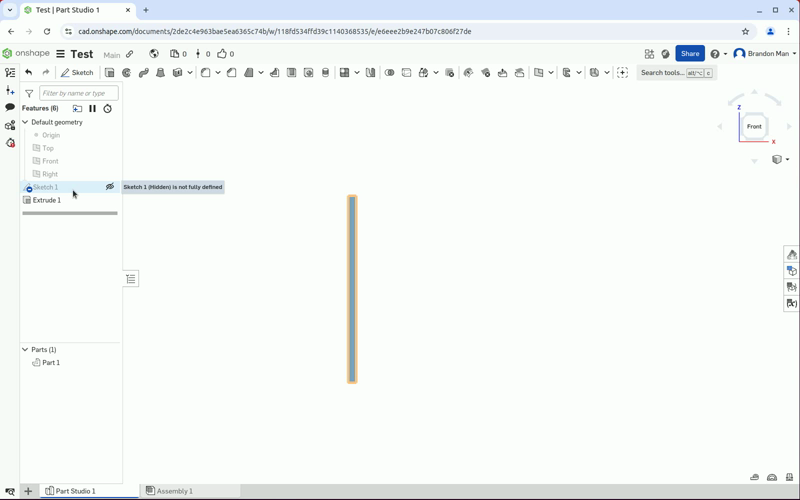
click(73, 189)
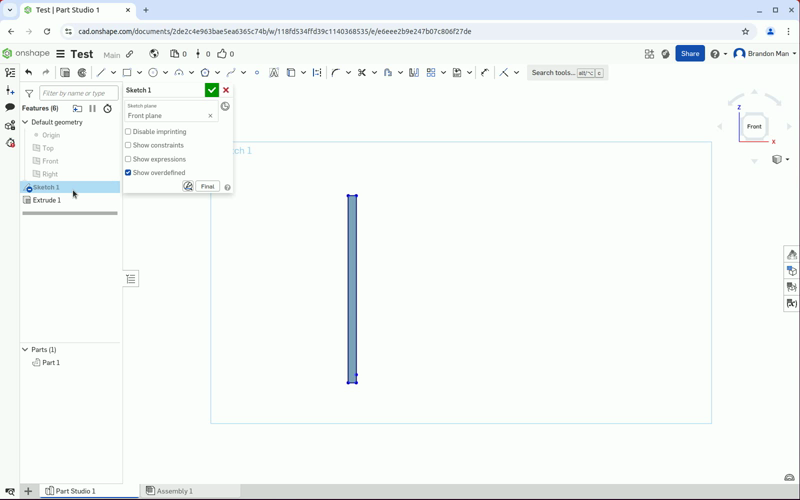
mouse_move(229, 92)
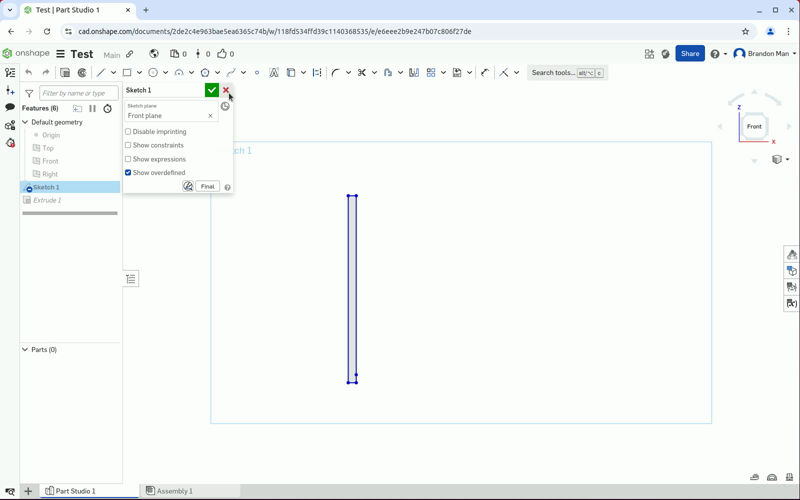
click(229, 92)
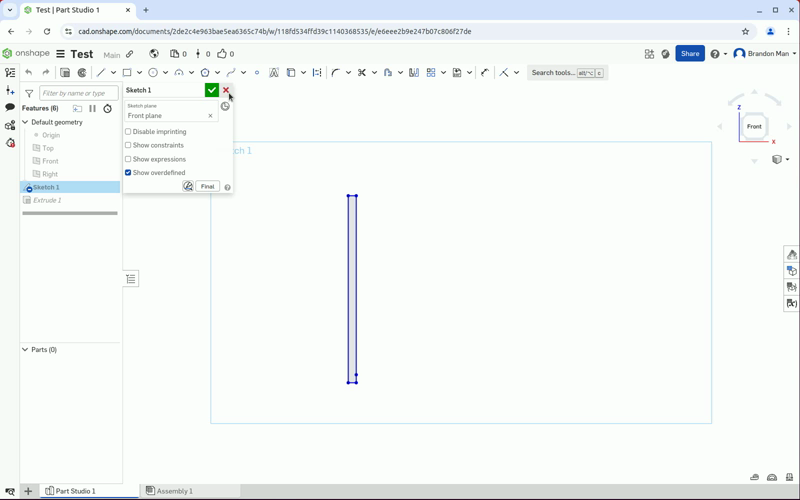
key(shift+s)
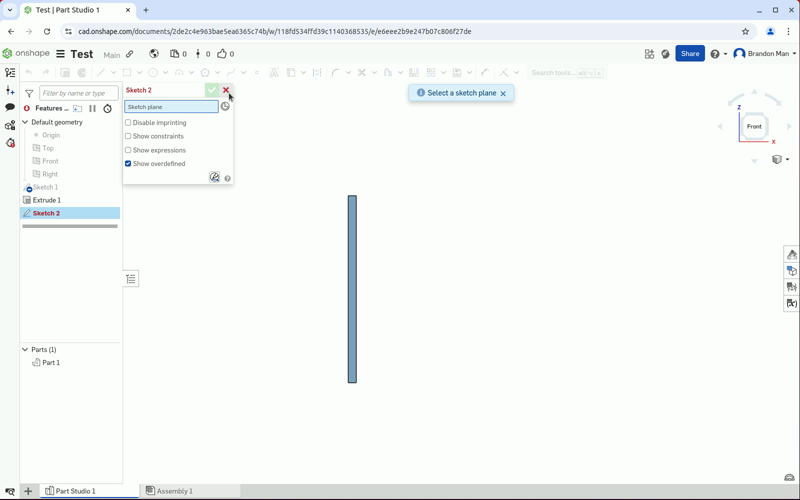
mouse_move(73, 163)
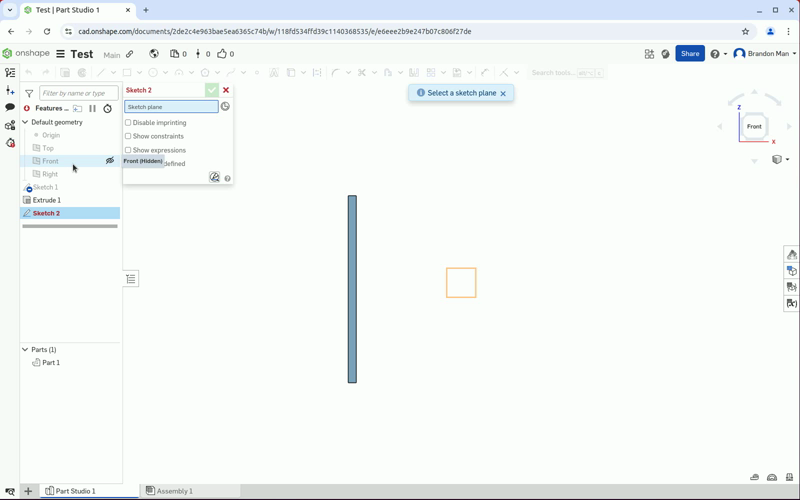
click(73, 163)
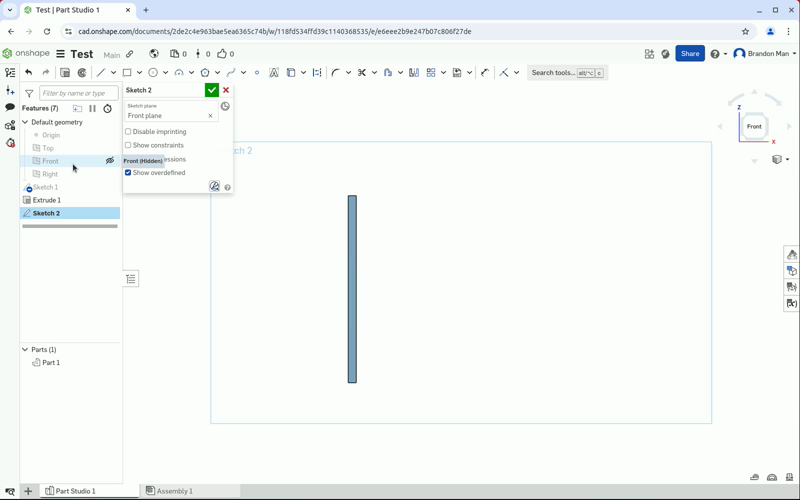
mouse_move(73, 352)
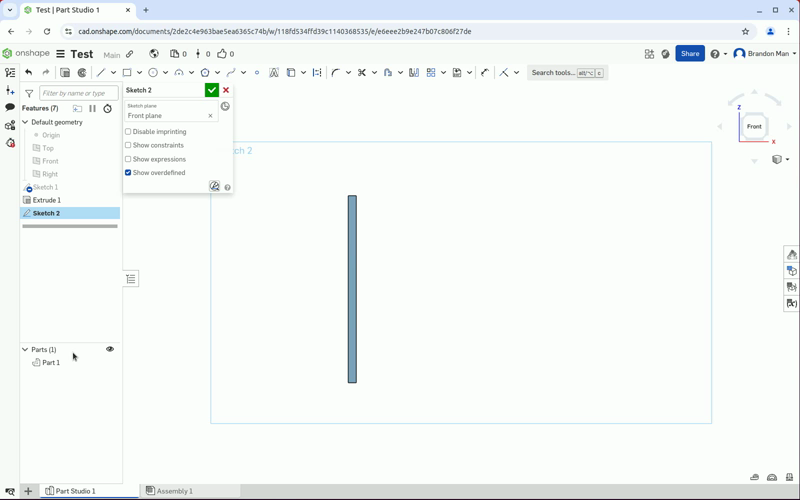
key(y)
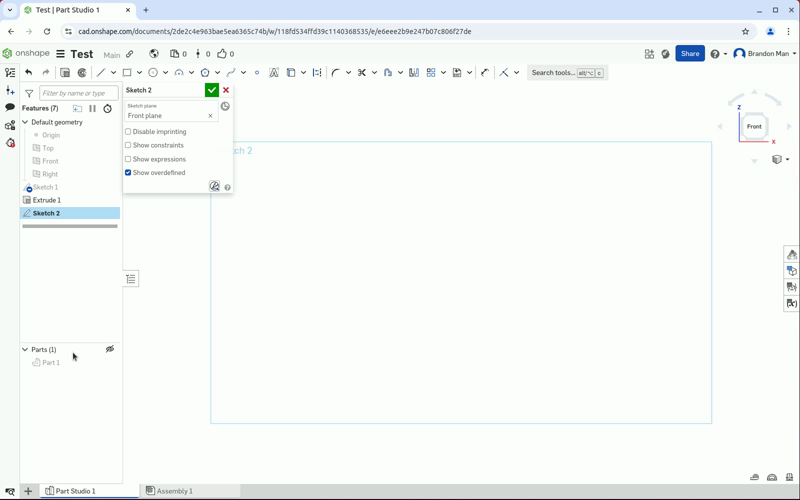
key(l)
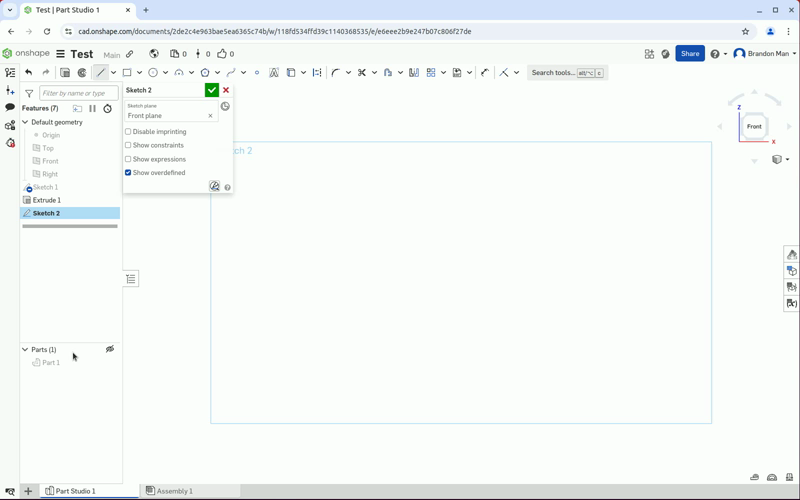
key_down(shift)
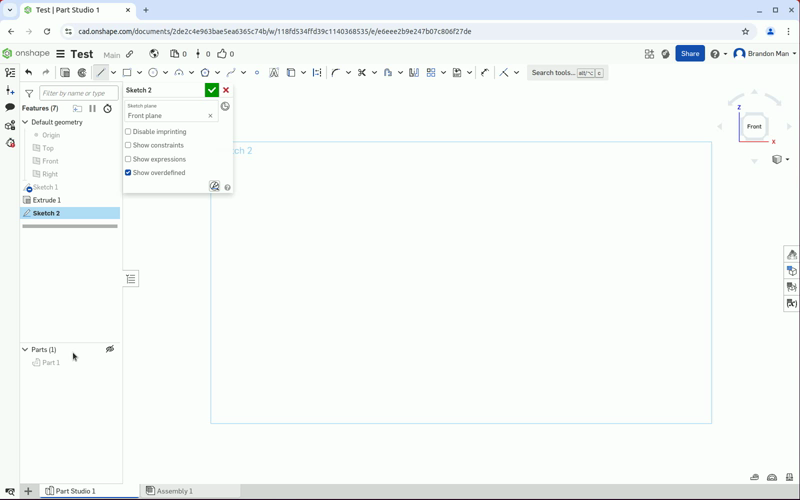
mouse_move(356, 382)
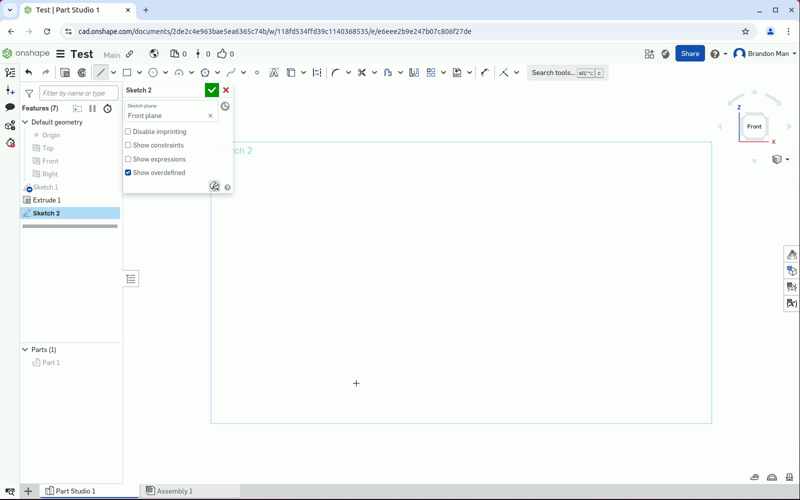
click(356, 382)
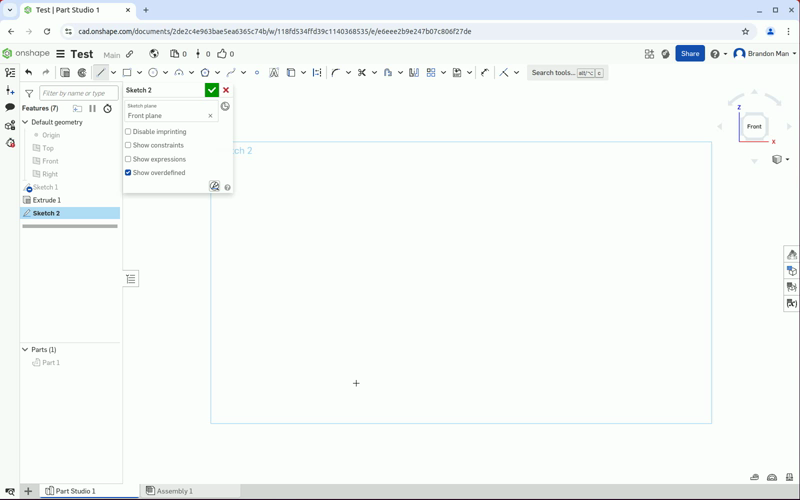
key_up(shift)
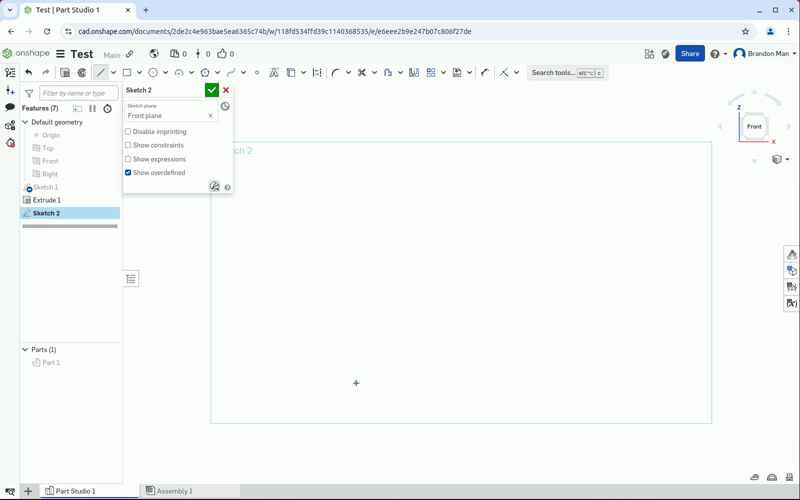
key_down(shift)
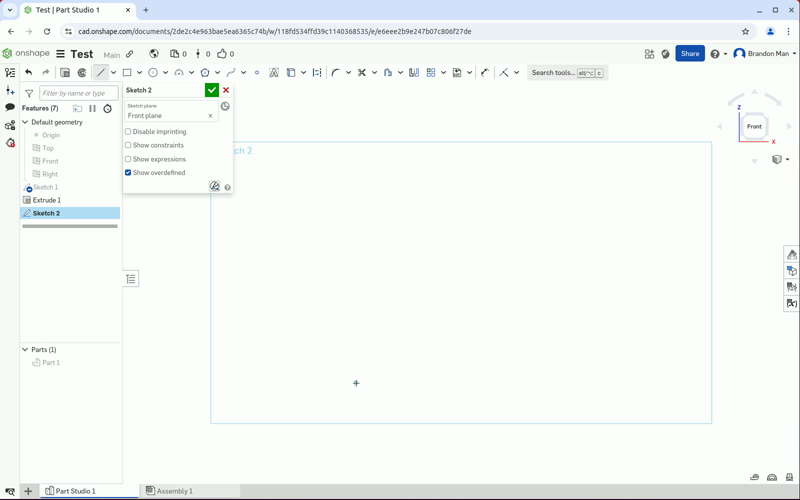
mouse_move(540, 382)
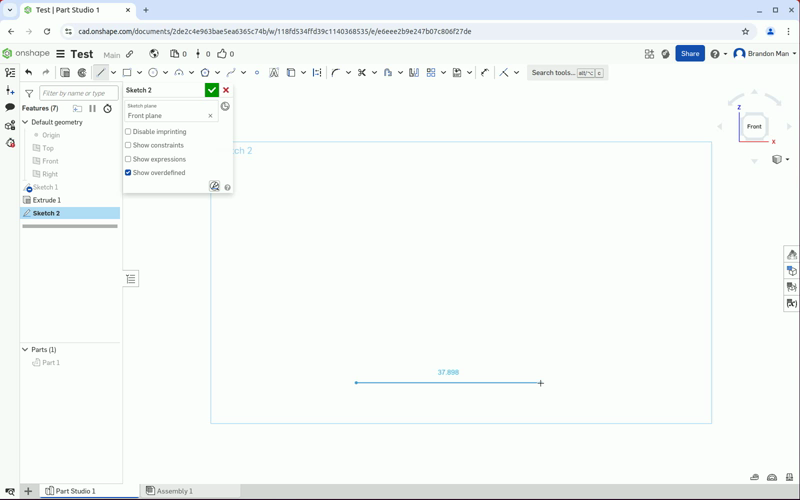
click(540, 382)
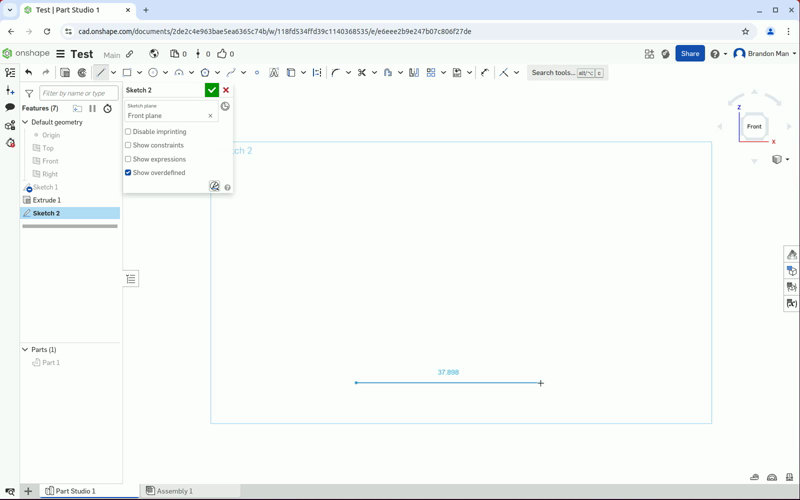
key_up(shift)
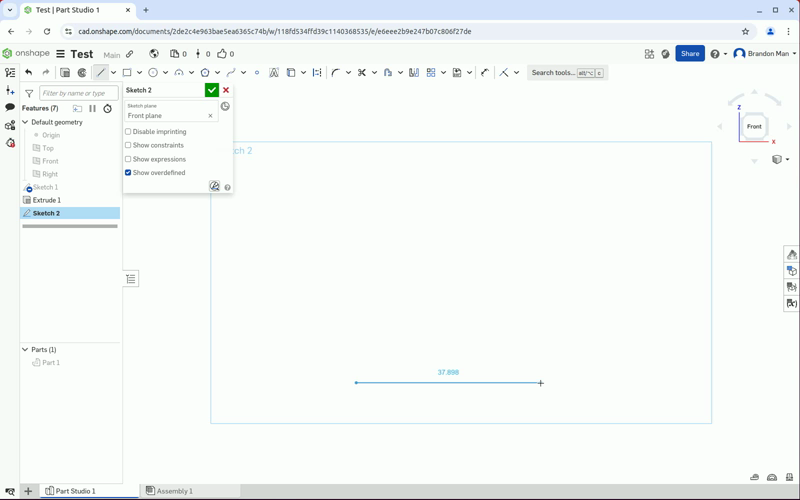
key_down(shift)
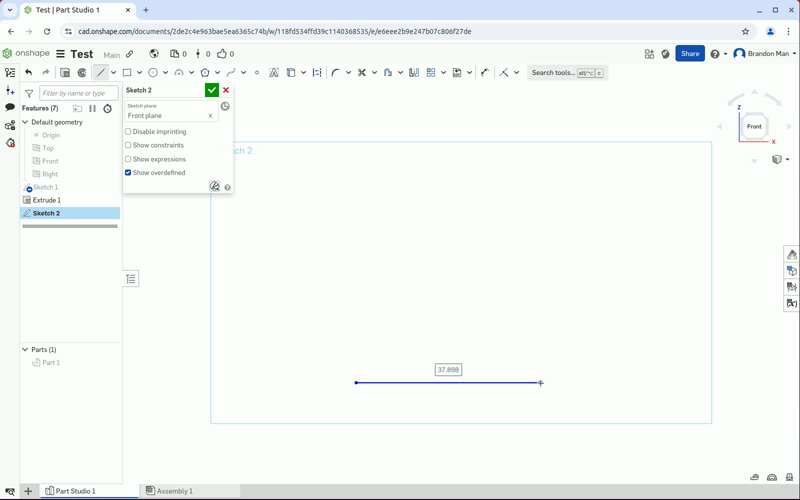
mouse_move(570, 382)
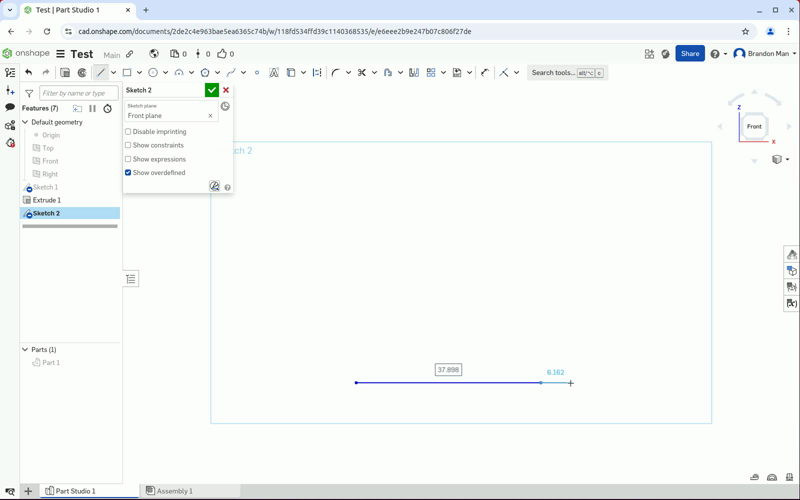
mouse_move(540, 374)
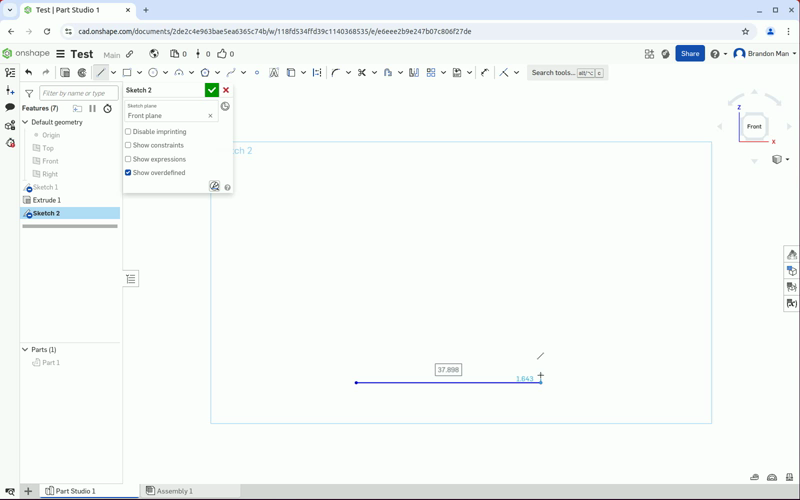
click(540, 374)
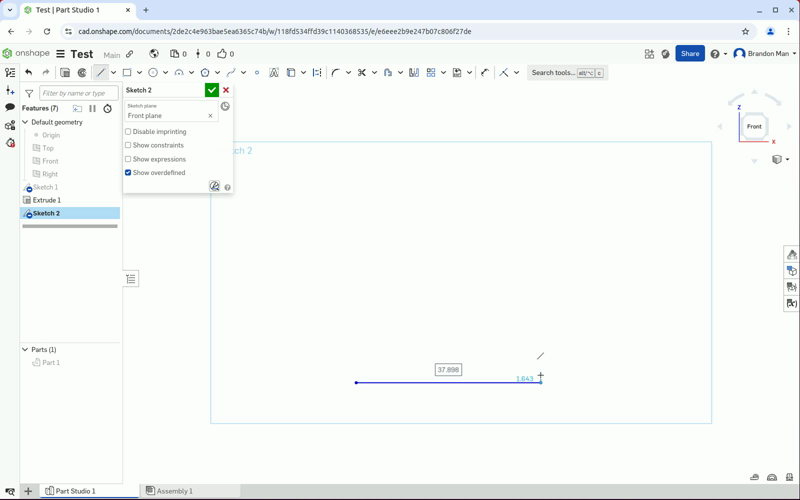
key_up(shift)
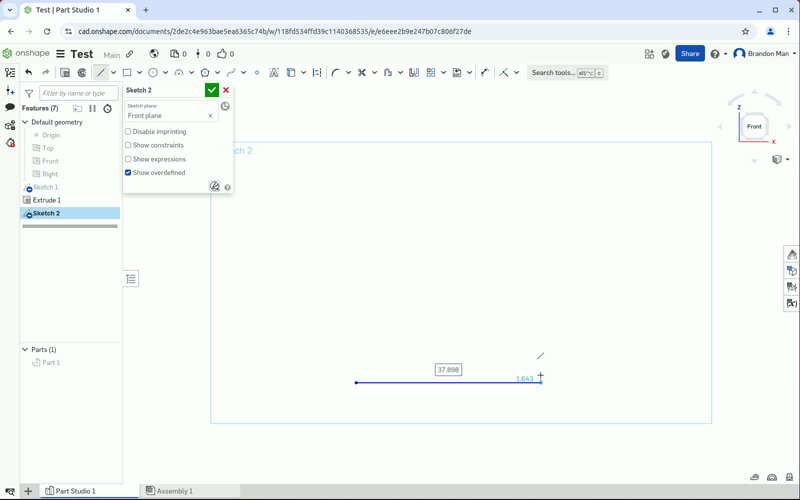
key_down(shift)
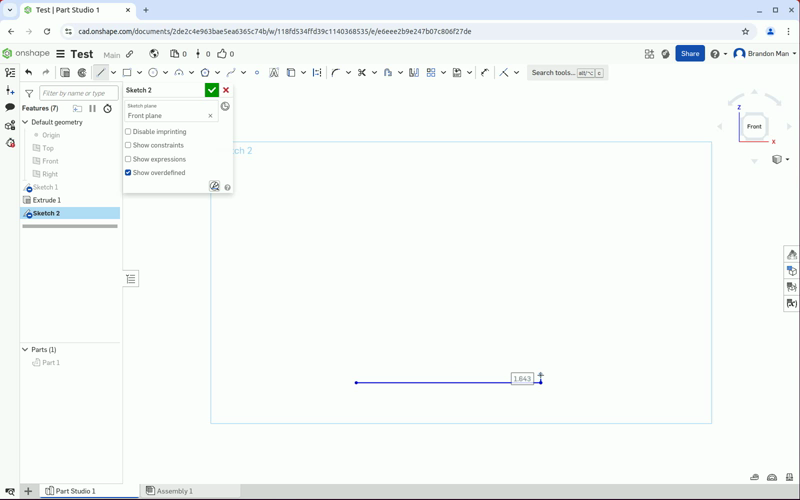
mouse_move(356, 374)
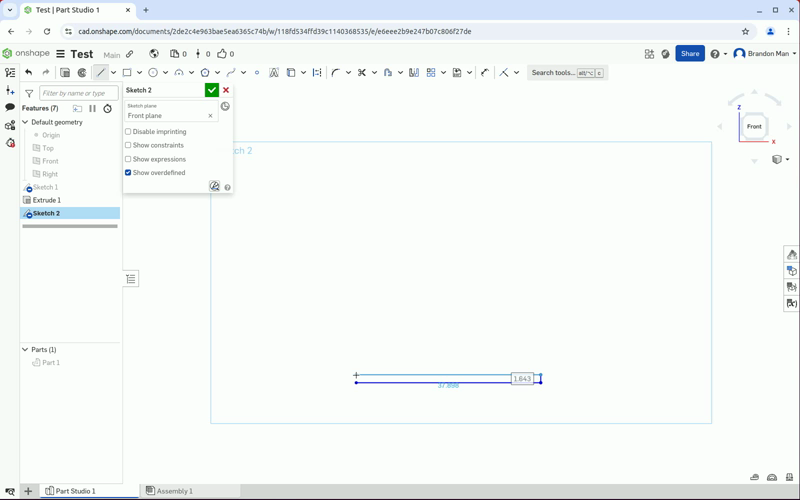
click(356, 374)
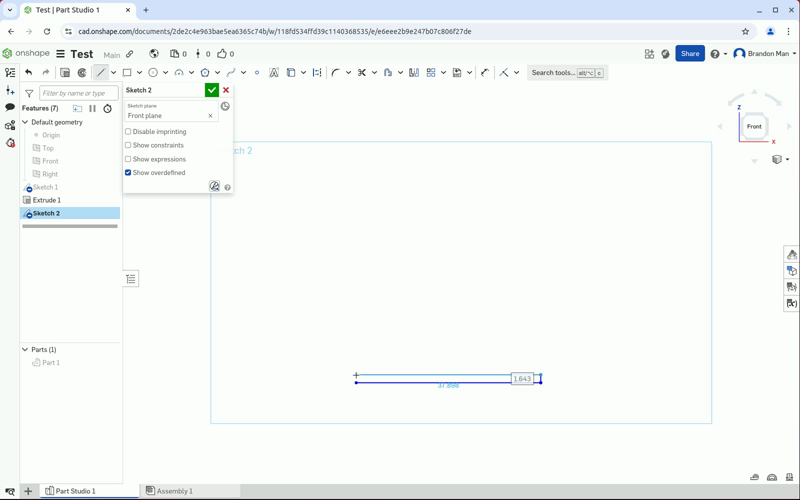
key_up(shift)
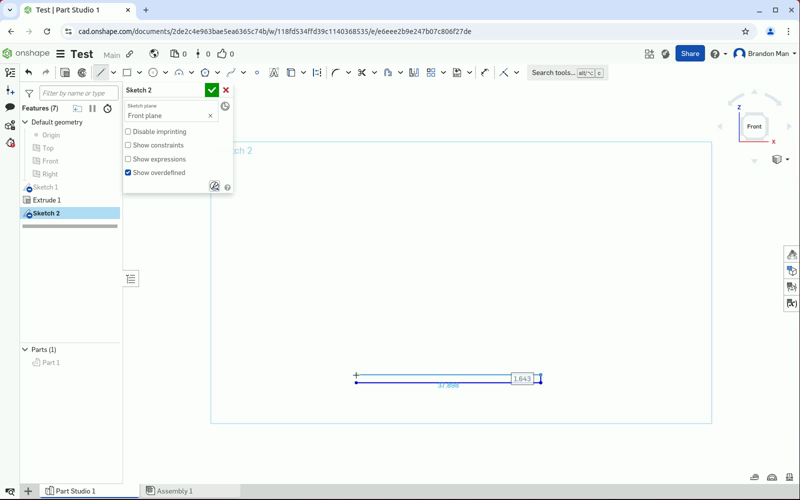
mouse_move(386, 374)
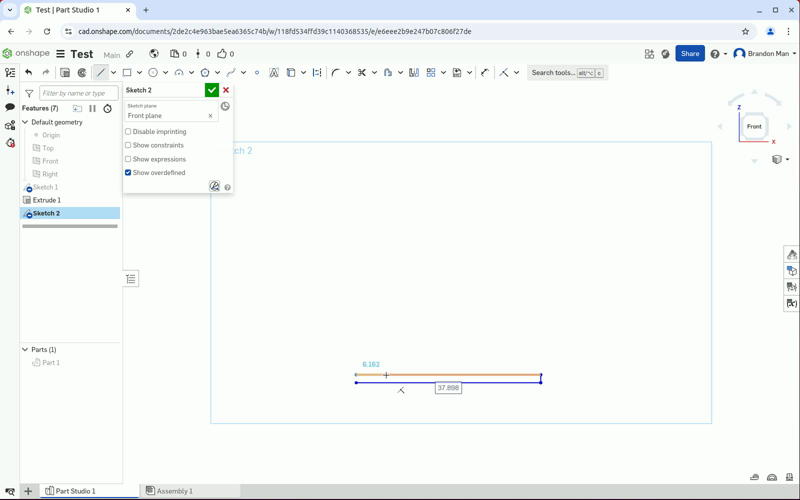
key_down(shift)
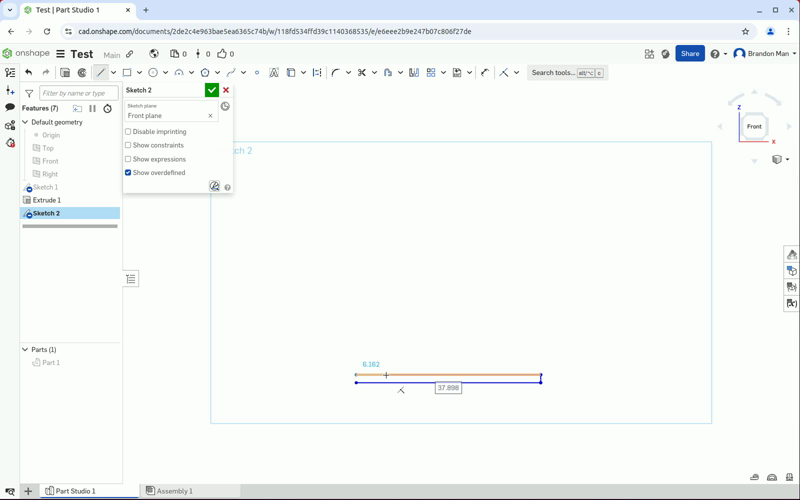
mouse_move(356, 382)
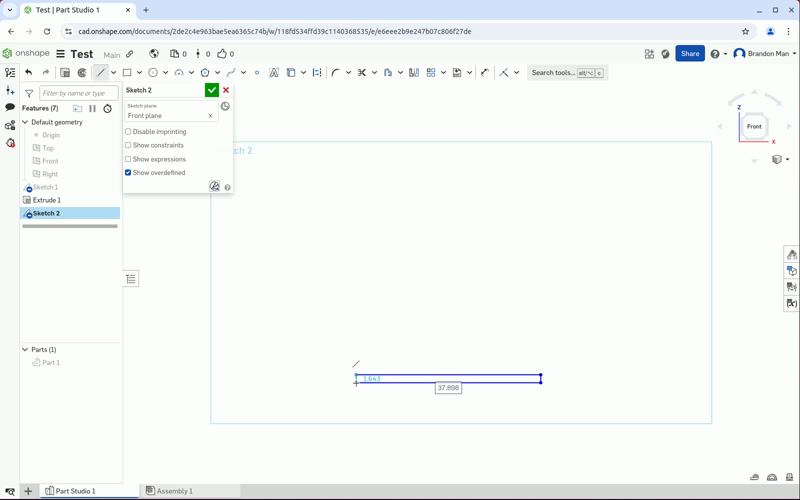
key_up(shift)
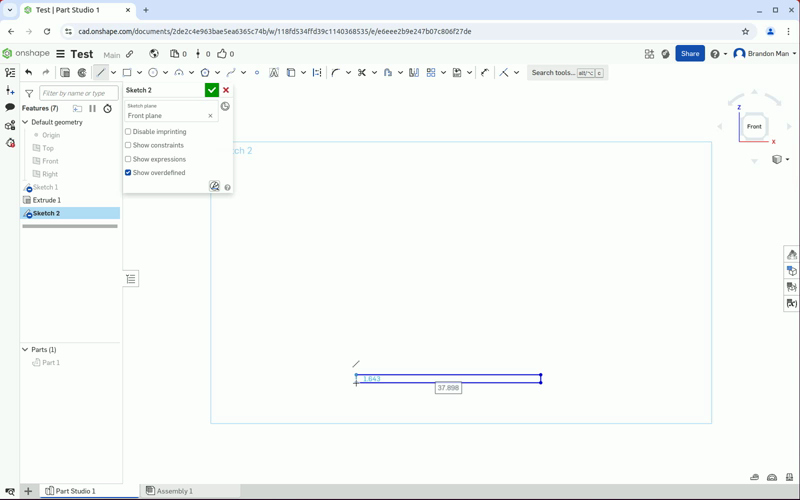
click(356, 382)
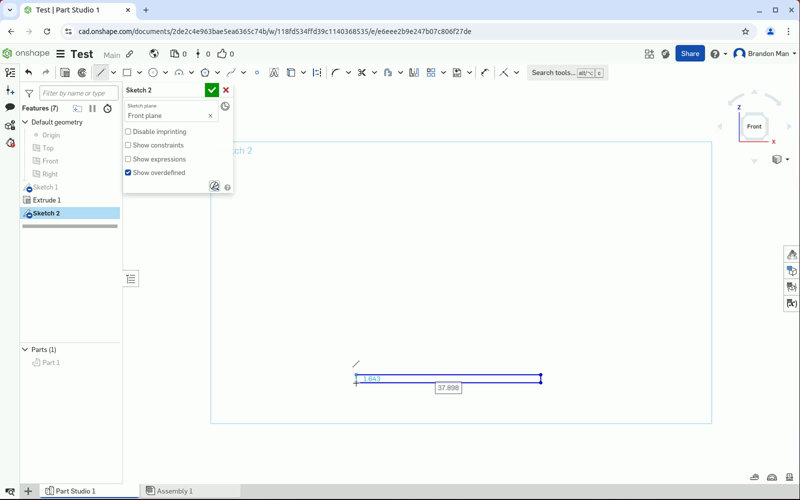
key(esc)
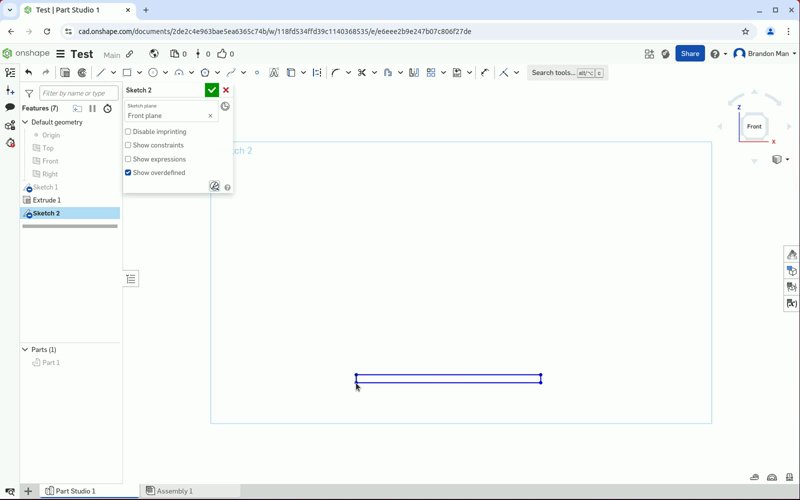
mouse_move(507, 377)
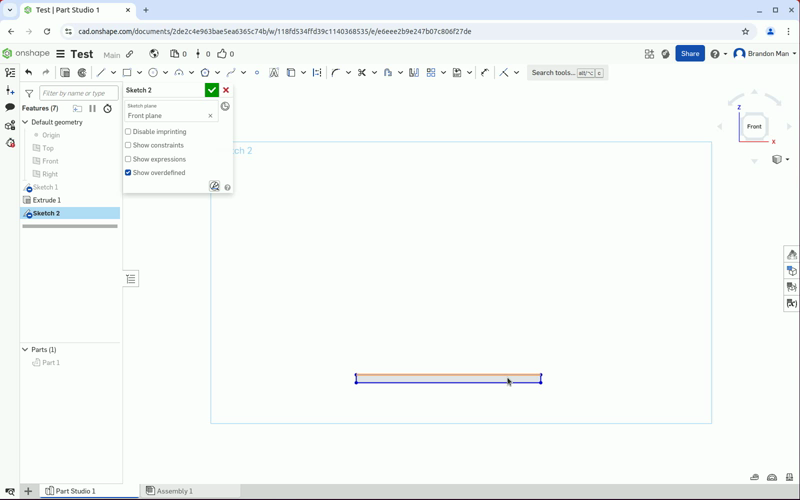
scroll(6)
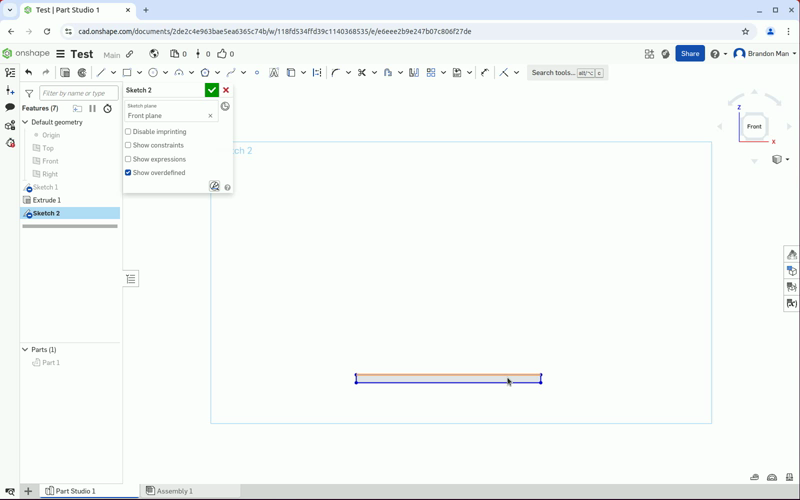
scroll(6)
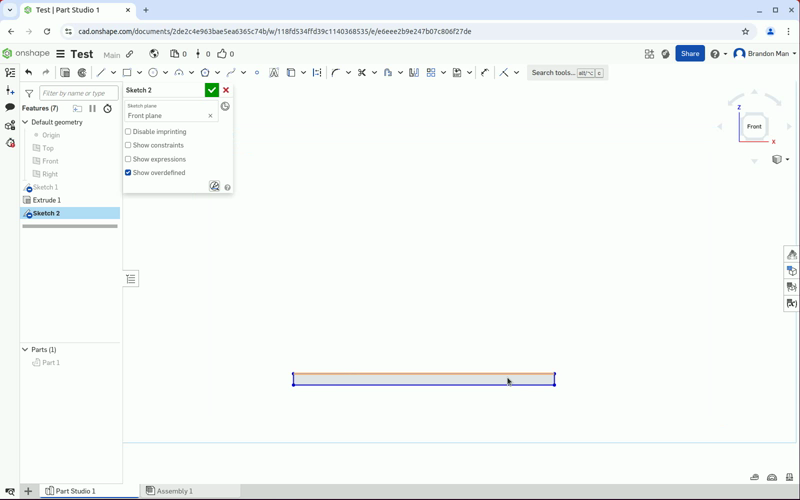
scroll(6)
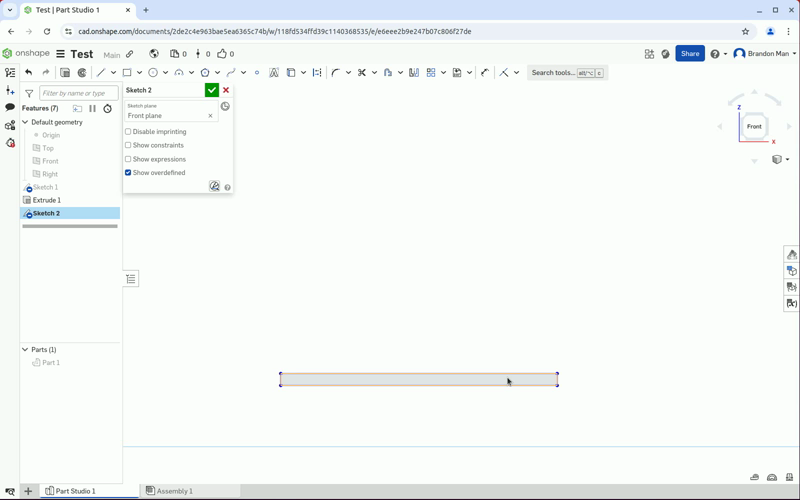
scroll(6)
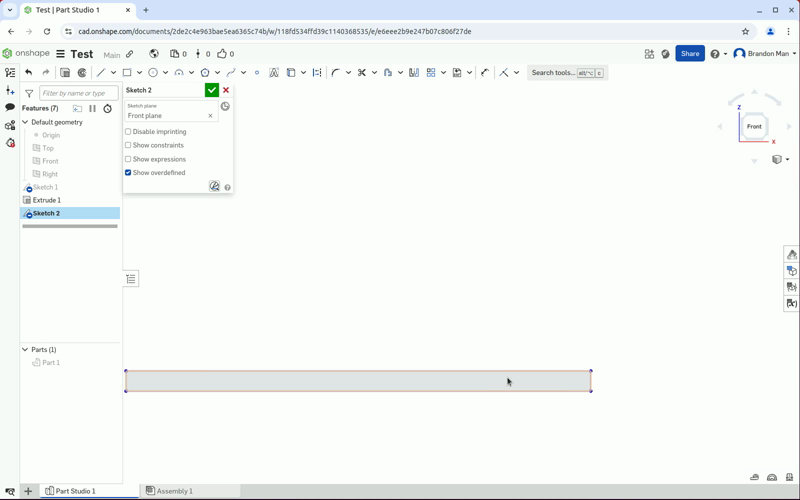
scroll(6)
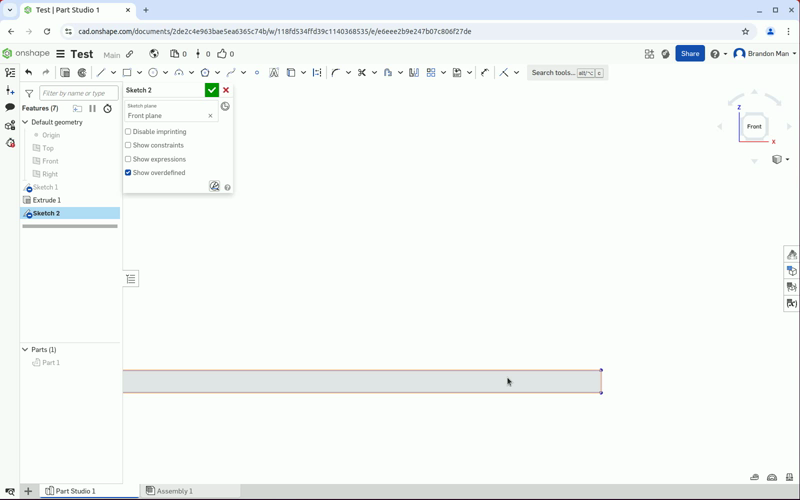
scroll(6)
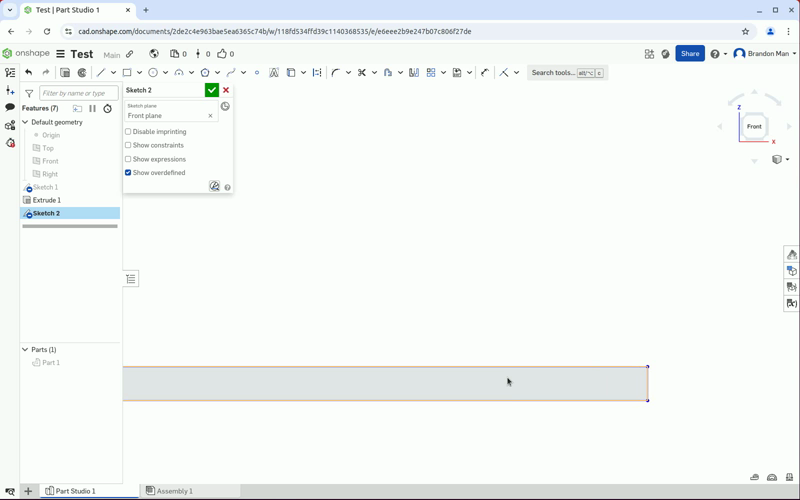
scroll(6)
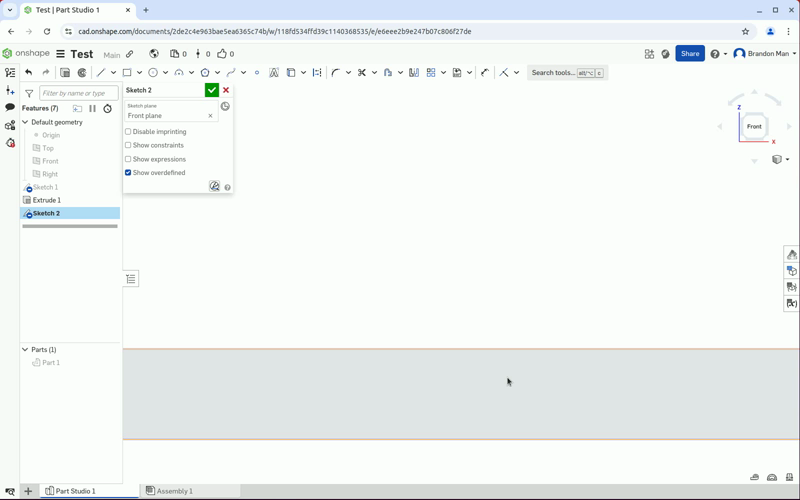
click(507, 377)
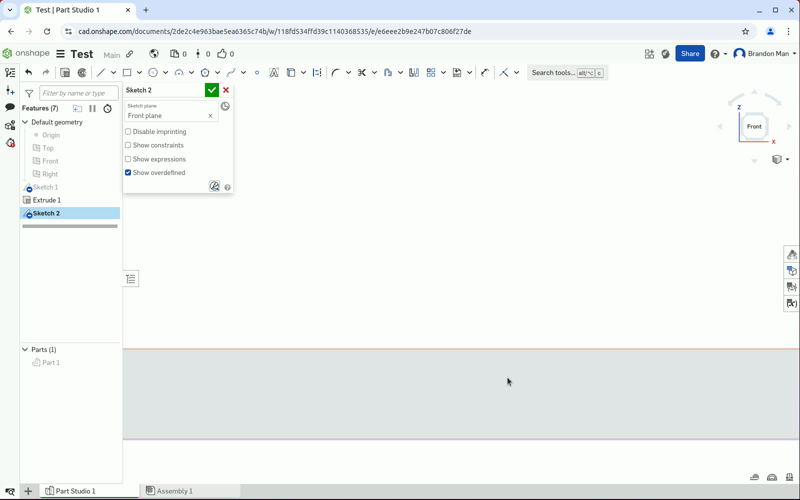
scroll(-6)
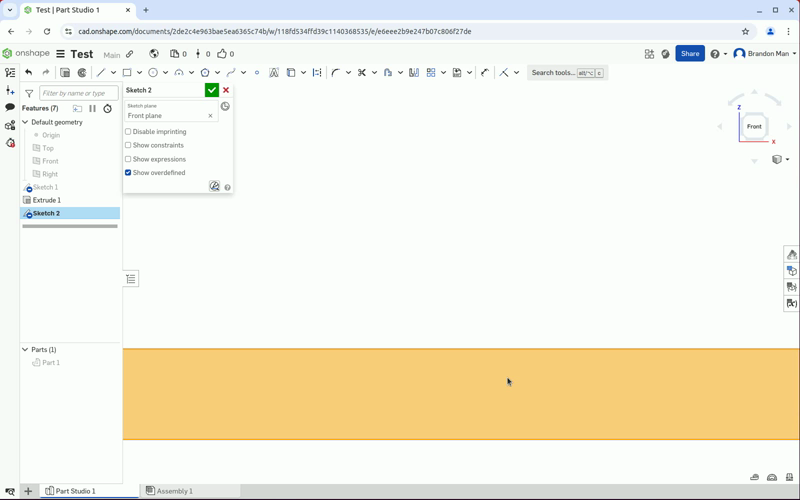
scroll(-6)
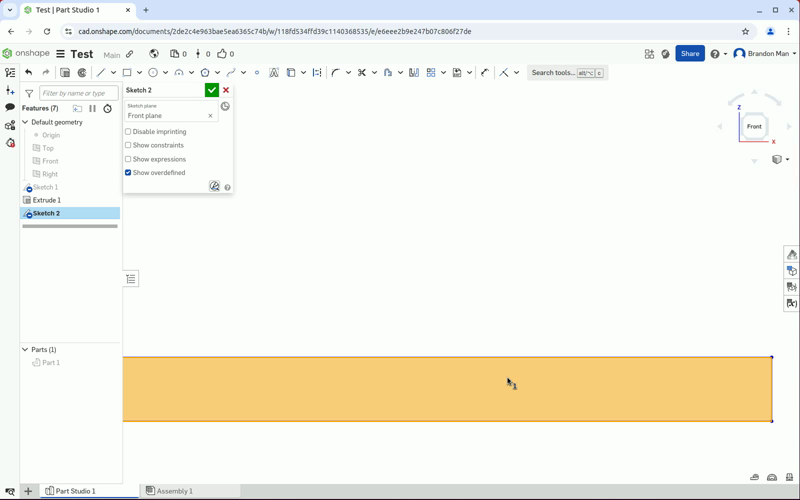
scroll(-6)
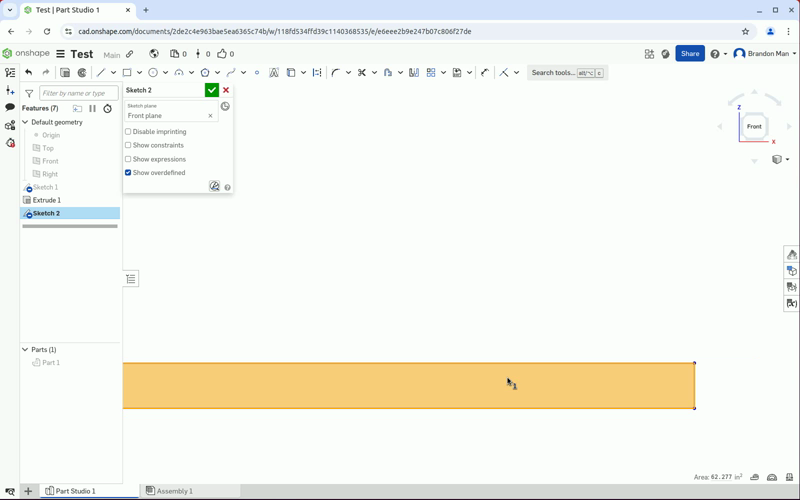
scroll(-6)
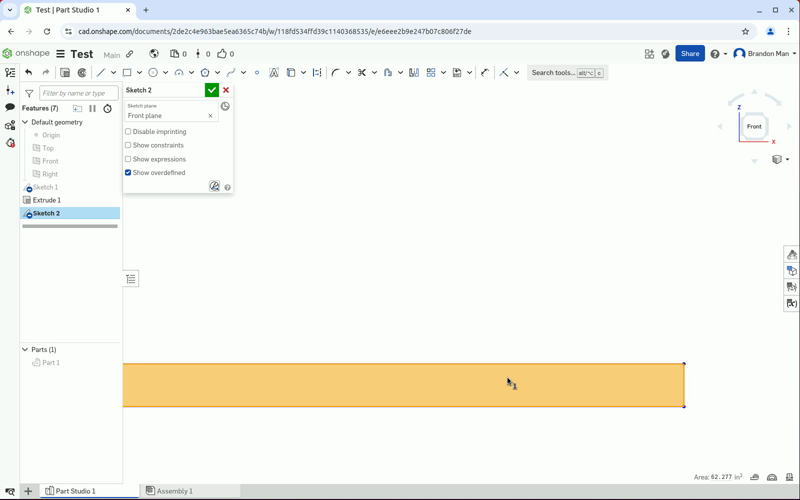
scroll(-6)
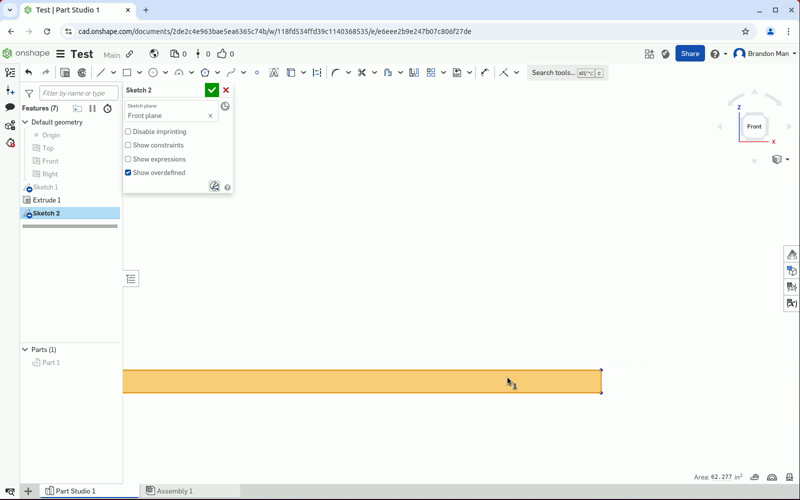
scroll(-6)
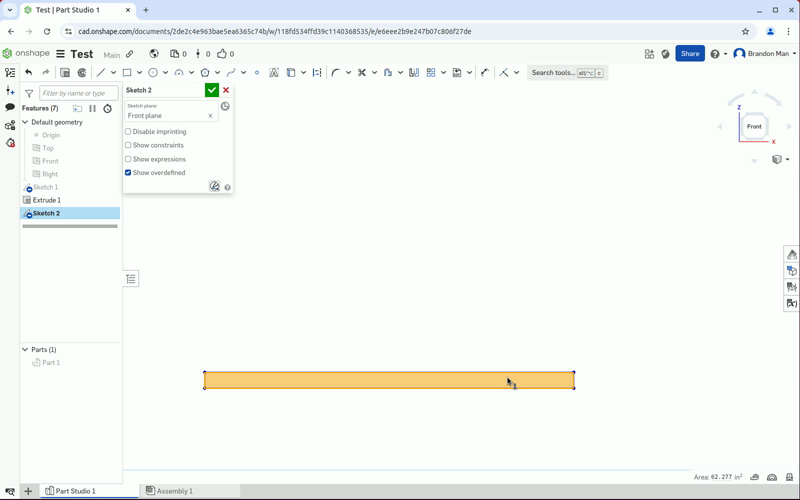
scroll(-6)
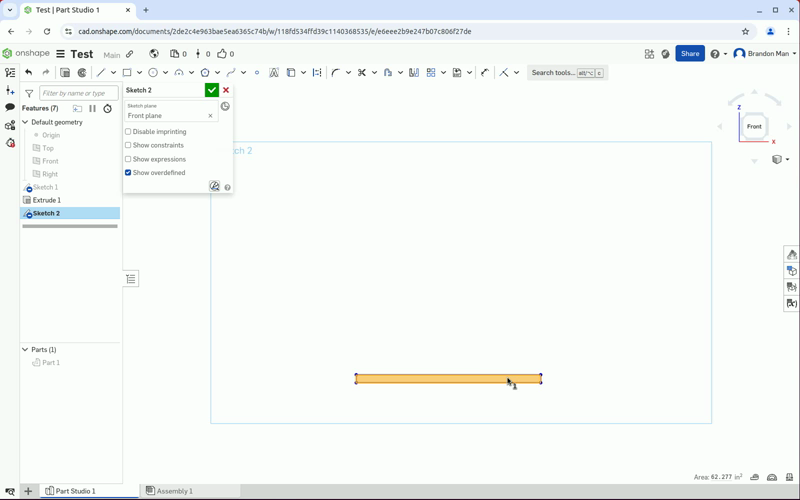
mouse_move(73, 352)
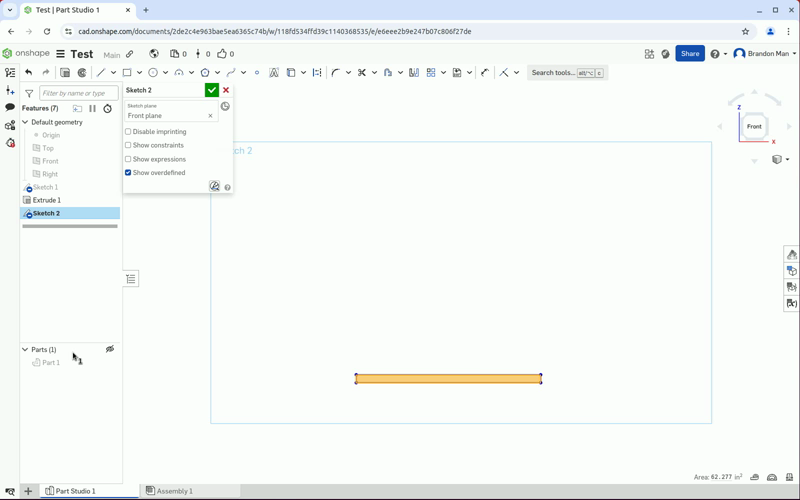
key(shift+y)
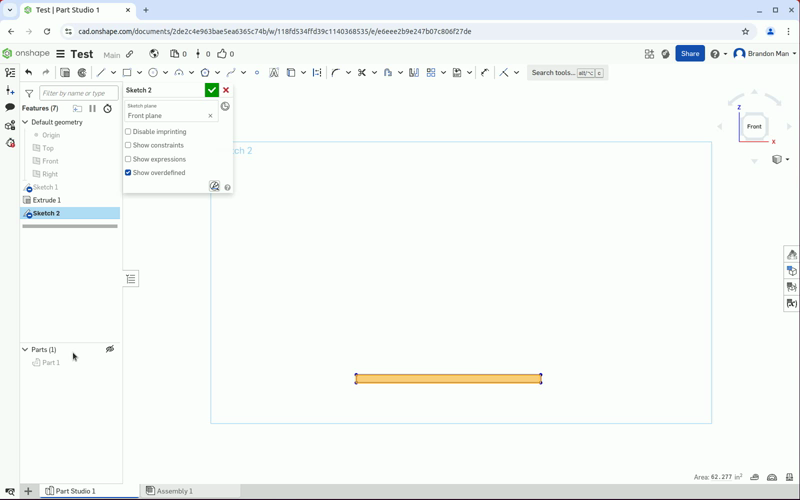
key(shift+e)
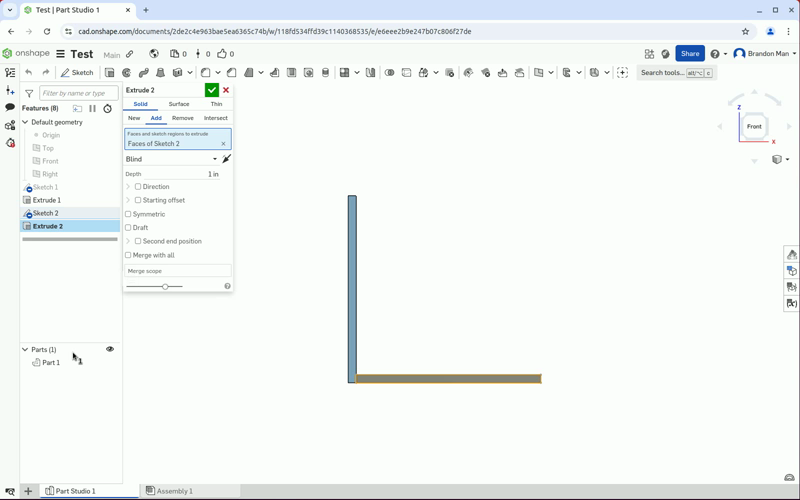
mouse_move(143, 106)
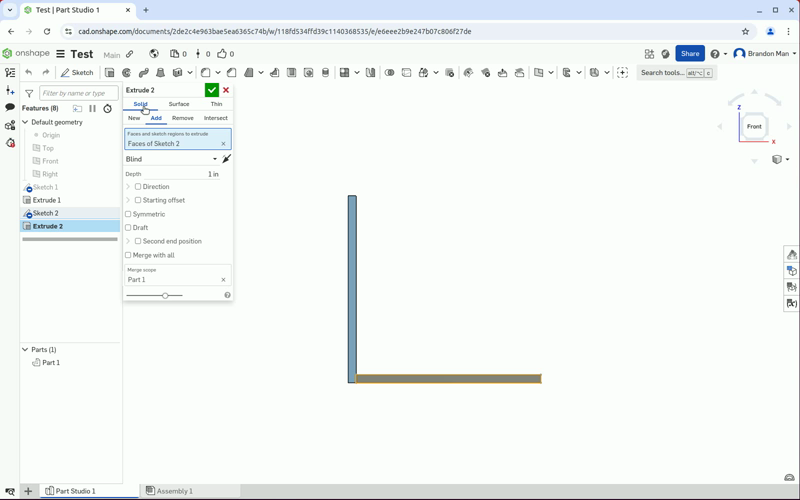
click(143, 106)
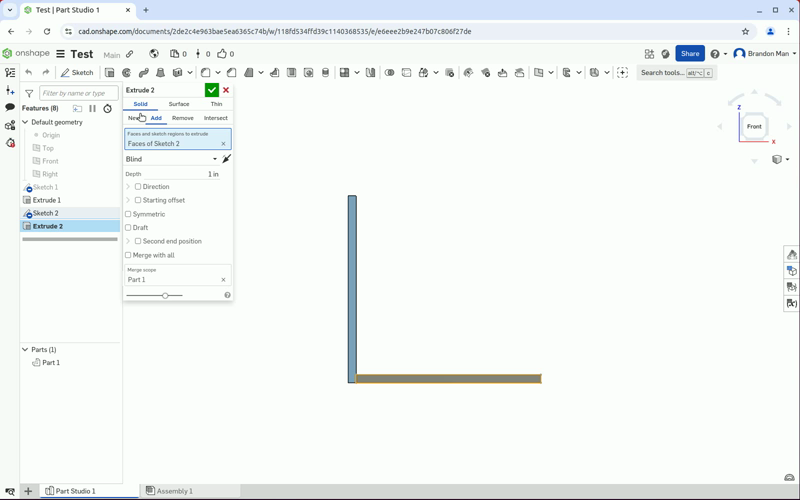
mouse_move(137, 120)
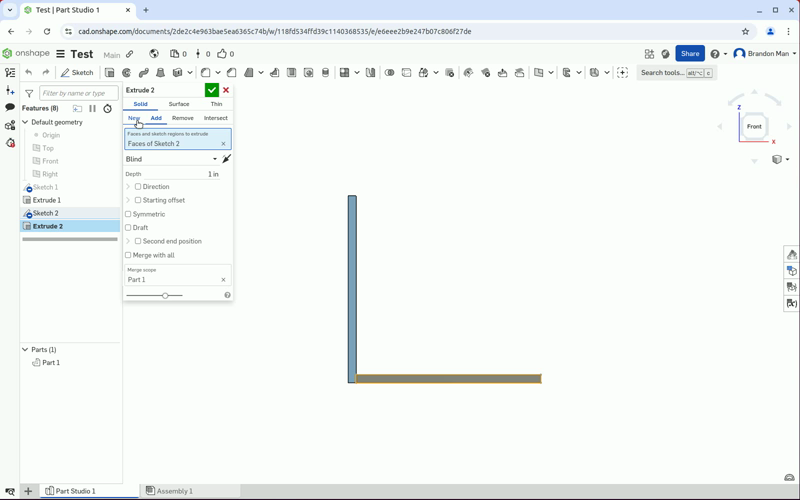
click(137, 120)
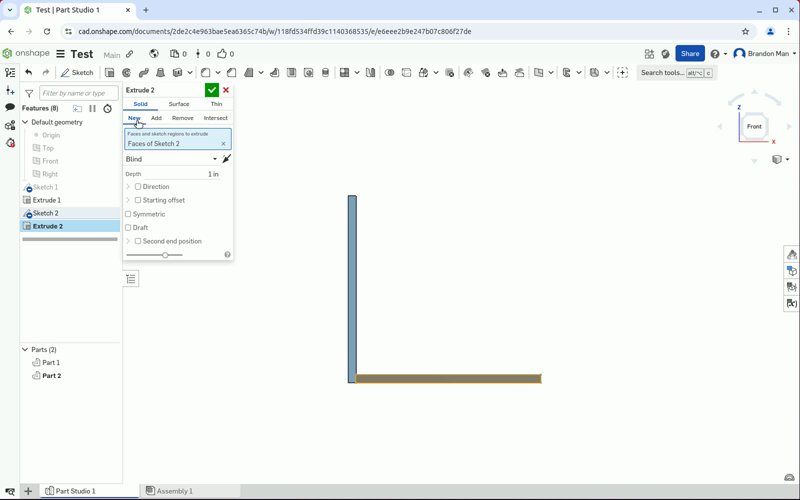
key(tab, 4)
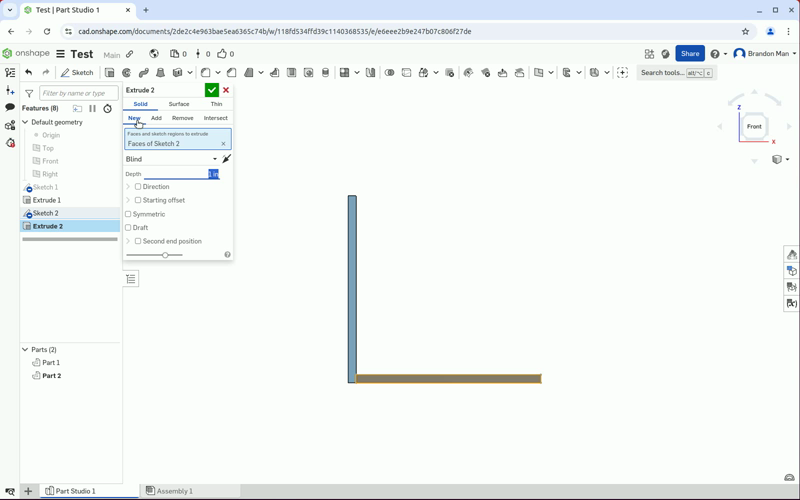
text(1.444)
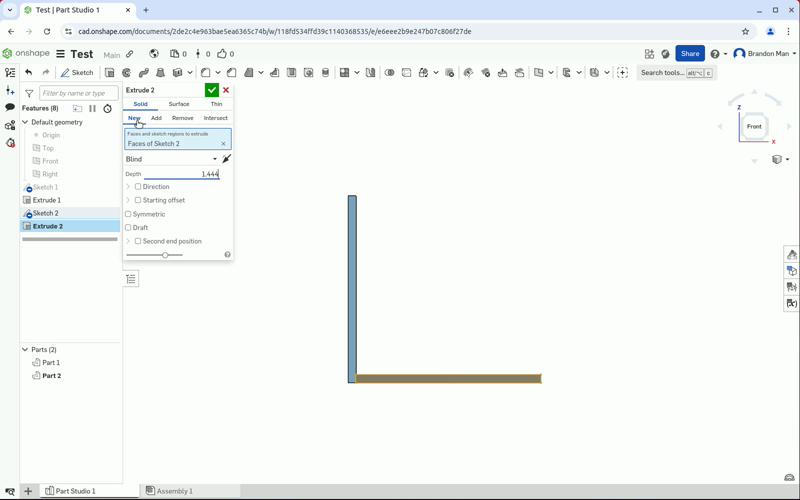
key(enter)
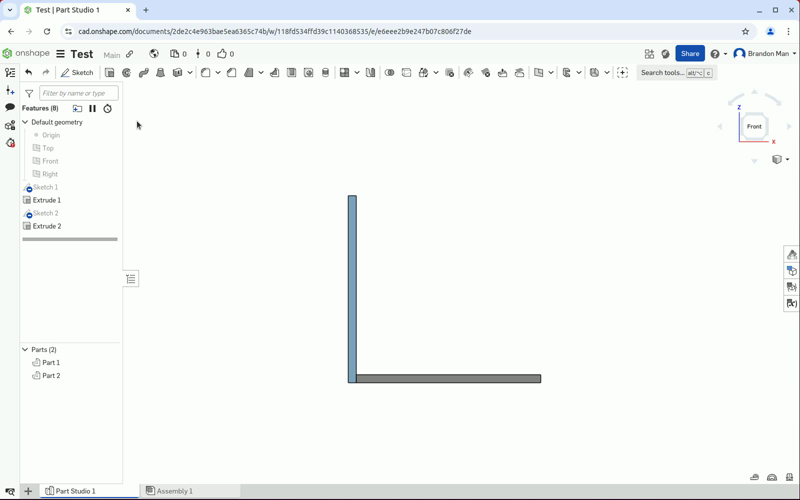
key(shift+h)
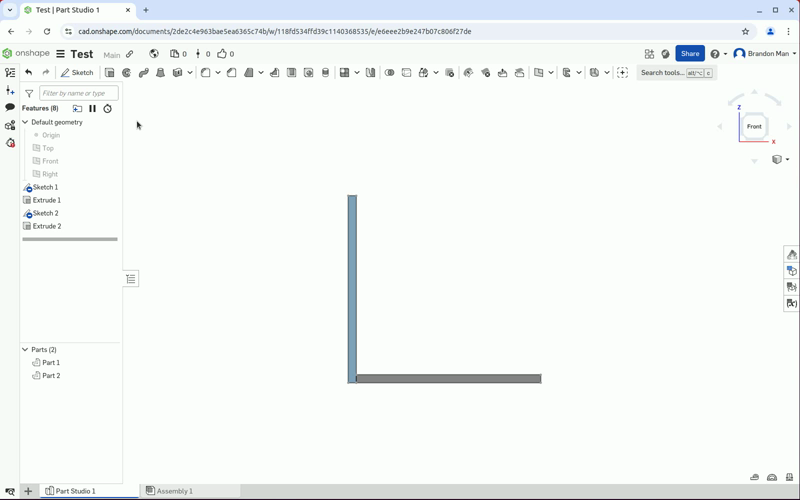
key(shift+h)
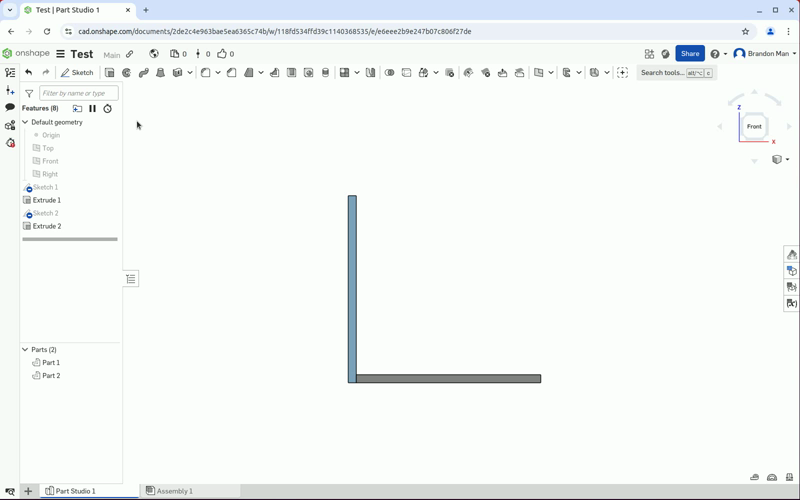
mouse_move(73, 189)
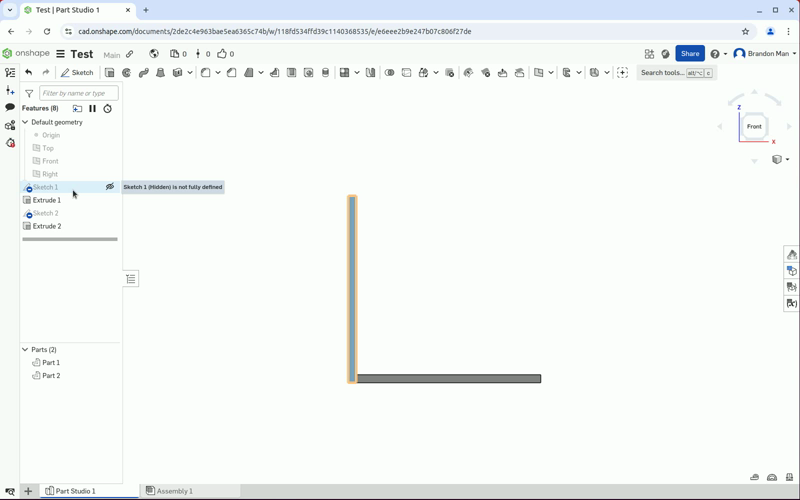
click(73, 189)
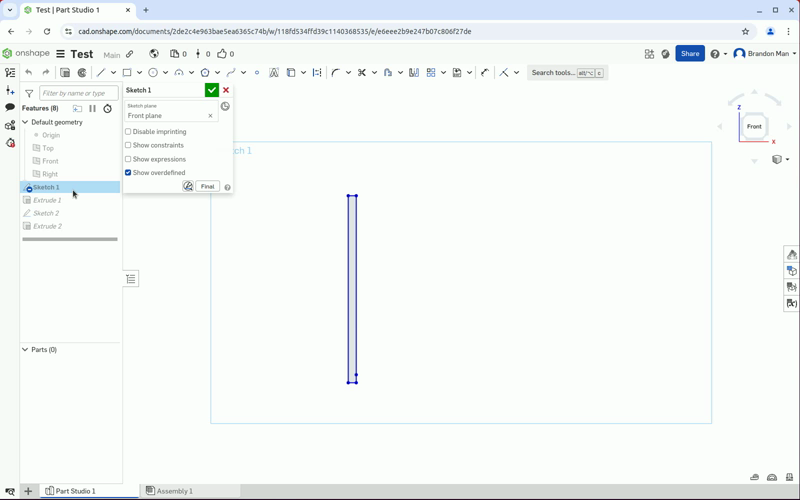
mouse_move(229, 92)
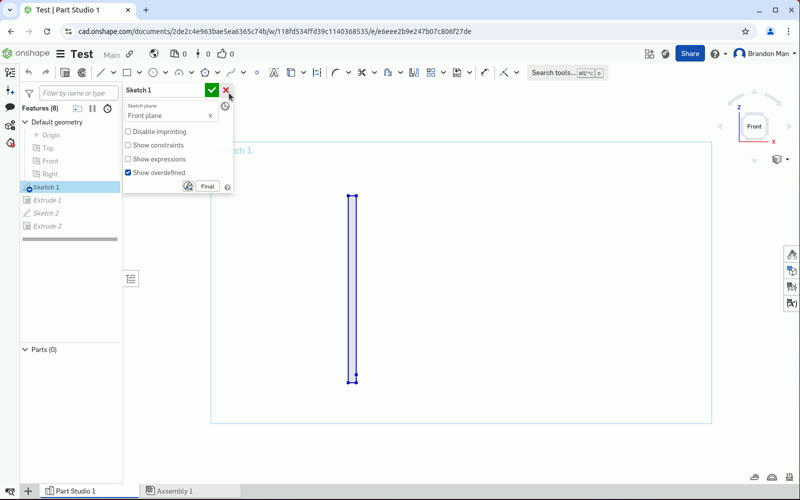
click(229, 92)
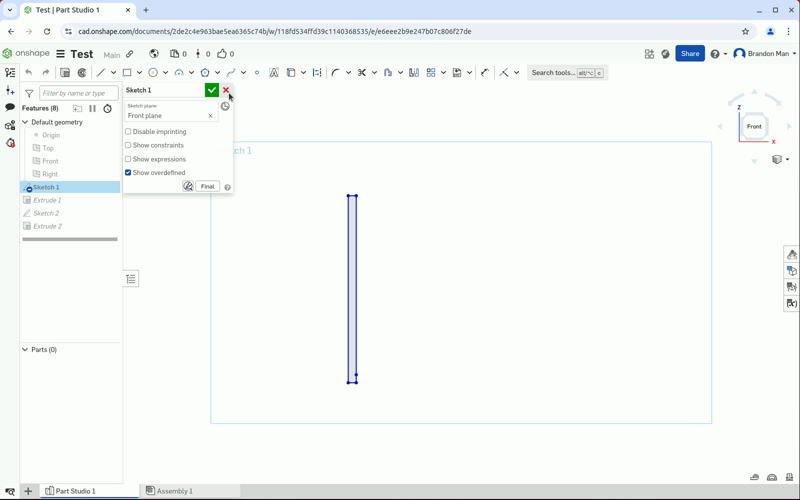
key(shift+s)
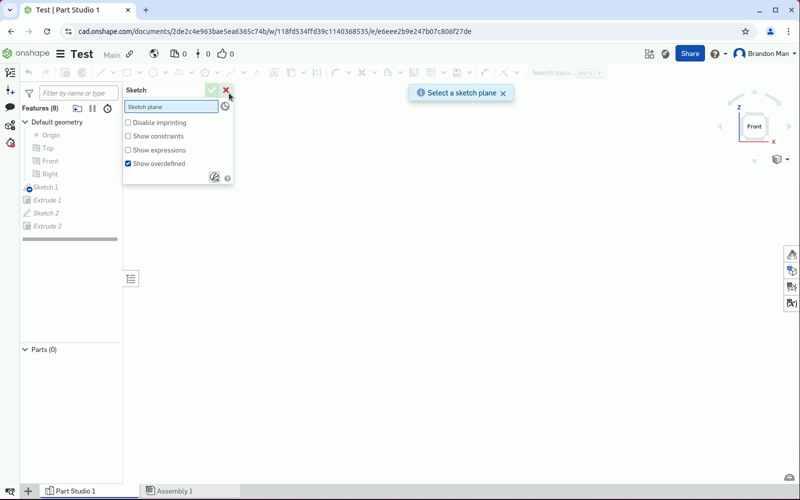
mouse_move(73, 163)
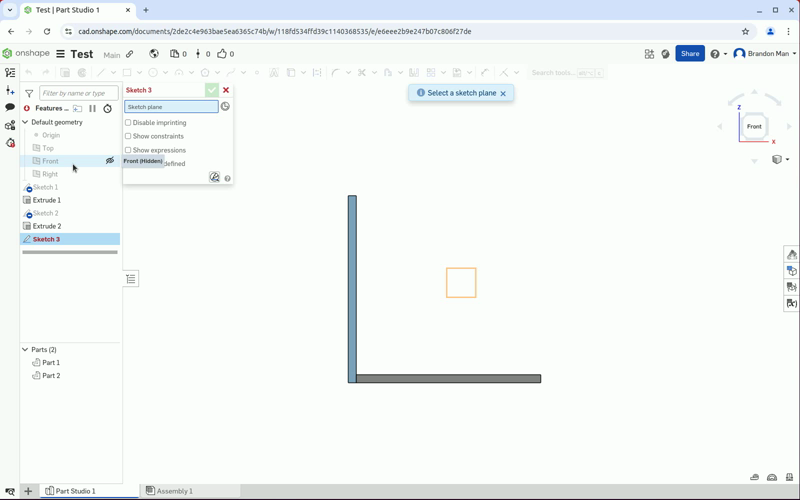
click(73, 163)
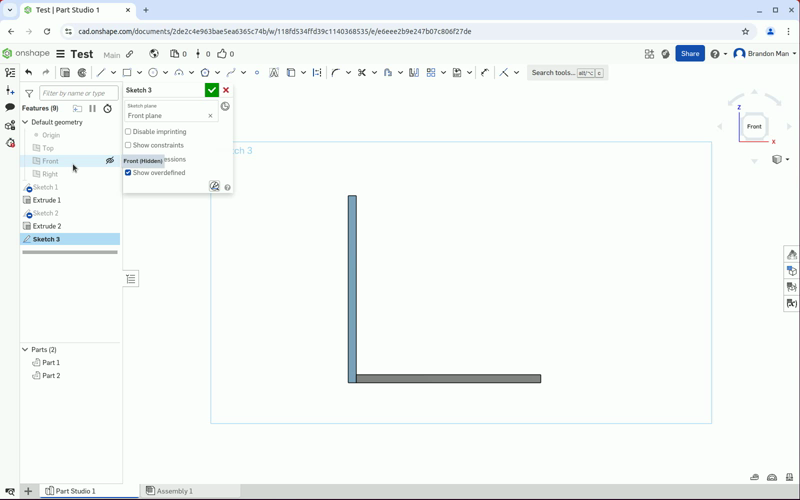
mouse_move(73, 352)
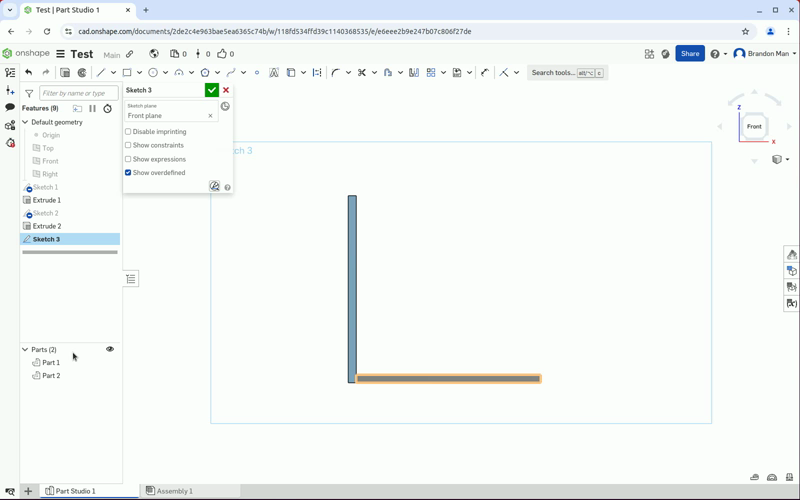
key(y)
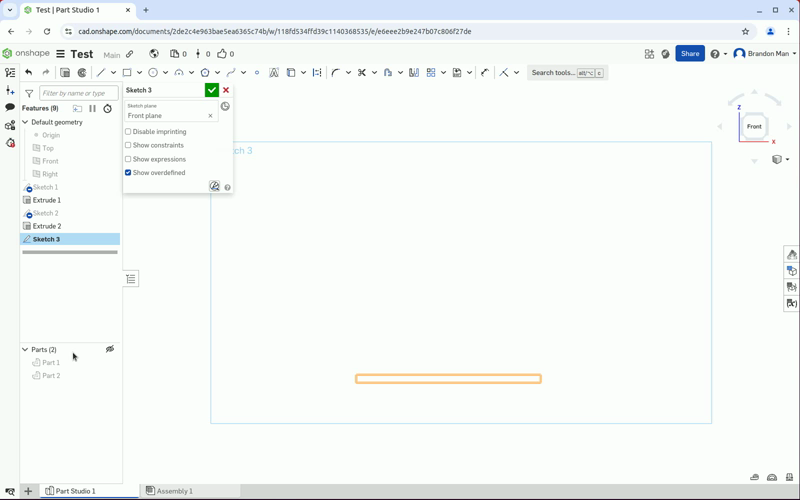
key(l)
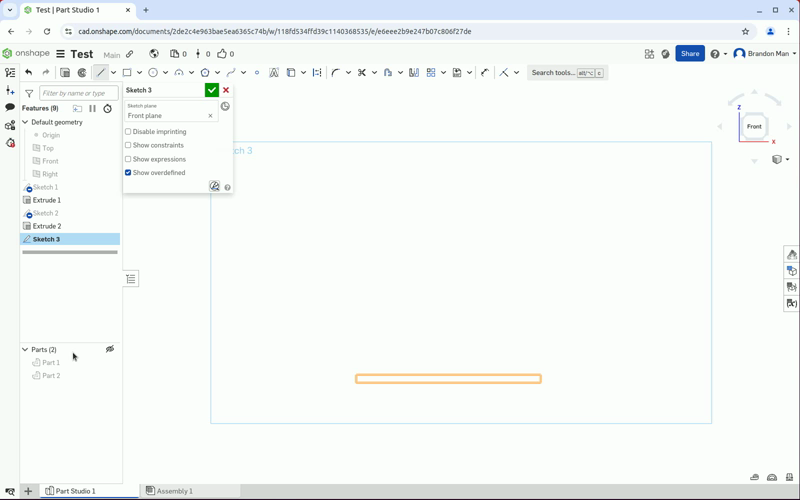
key_down(shift)
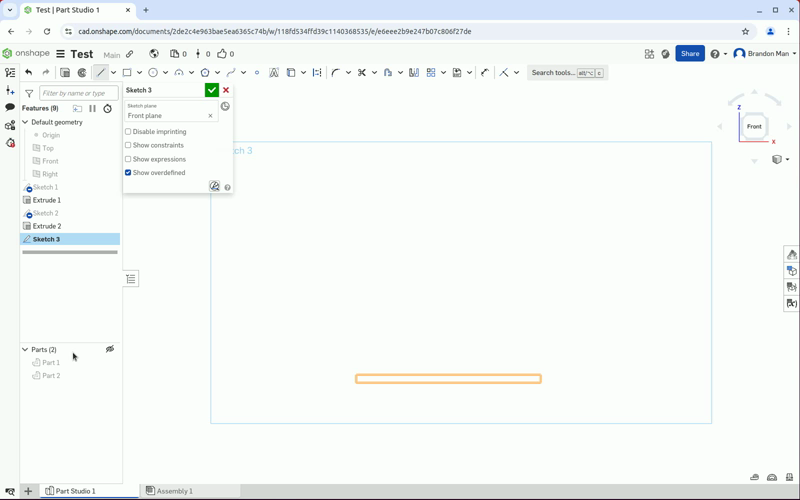
mouse_move(540, 382)
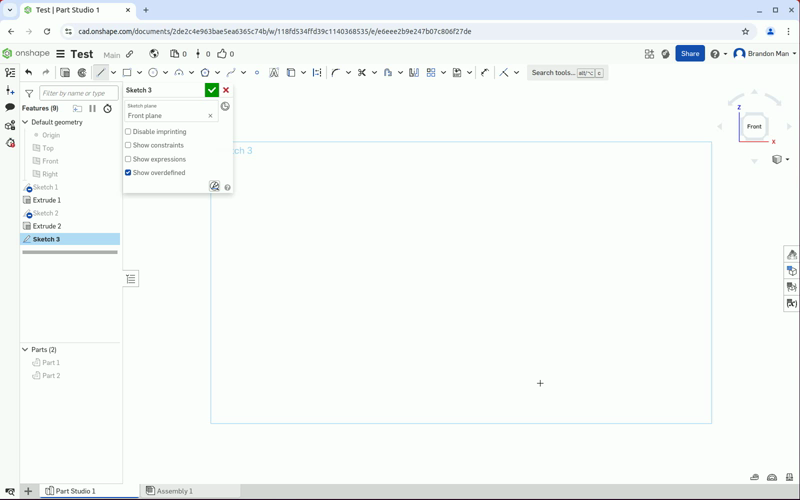
click(540, 382)
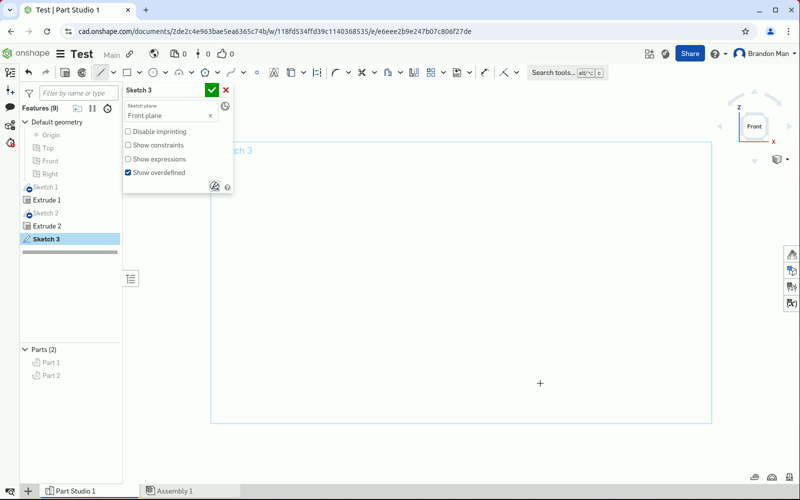
key_up(shift)
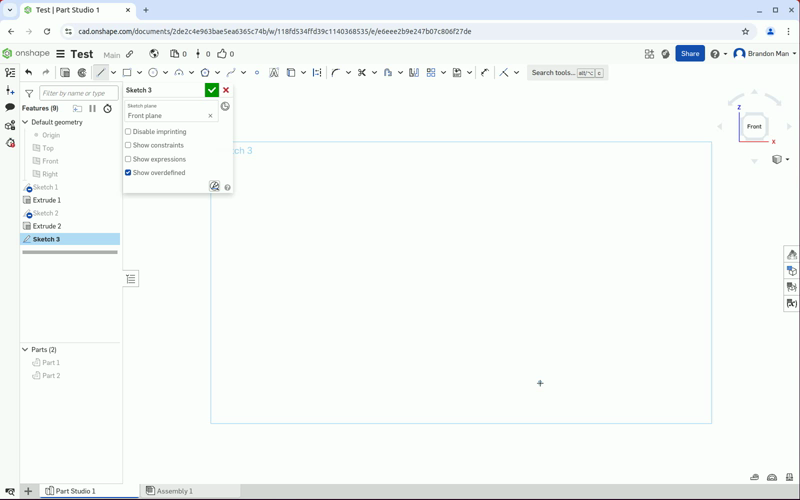
key_down(shift)
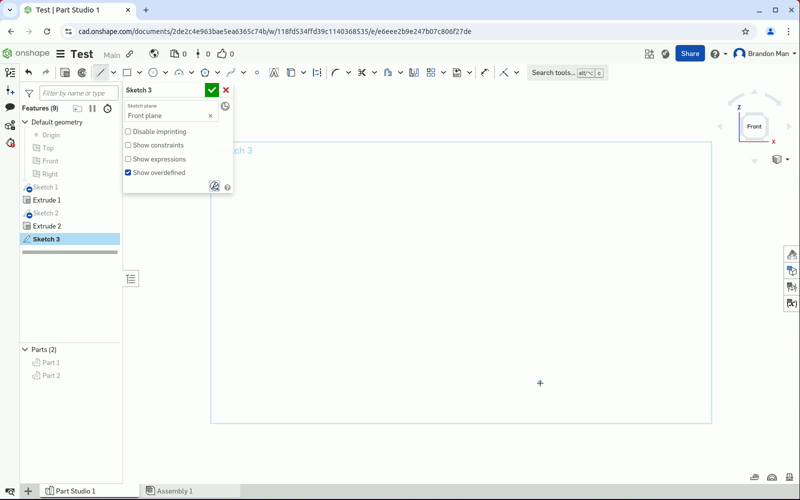
mouse_move(570, 382)
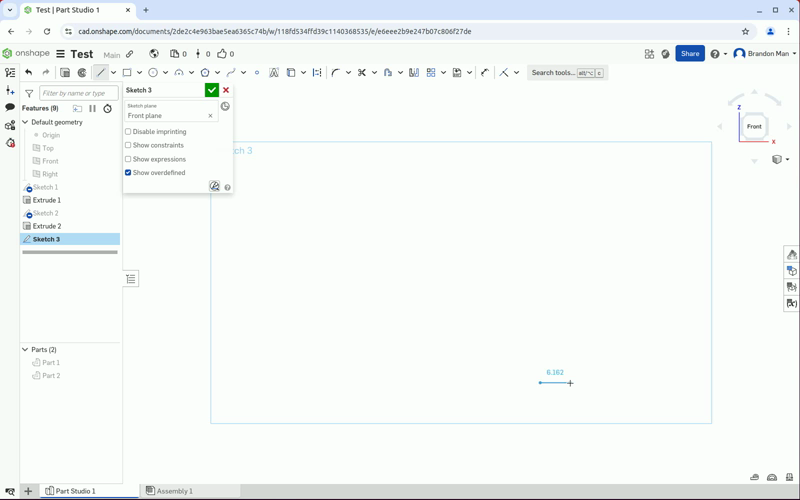
mouse_move(548, 382)
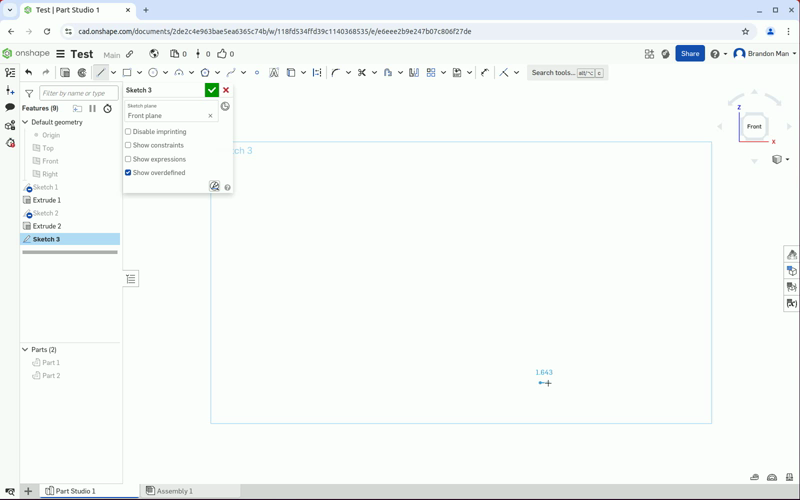
click(548, 382)
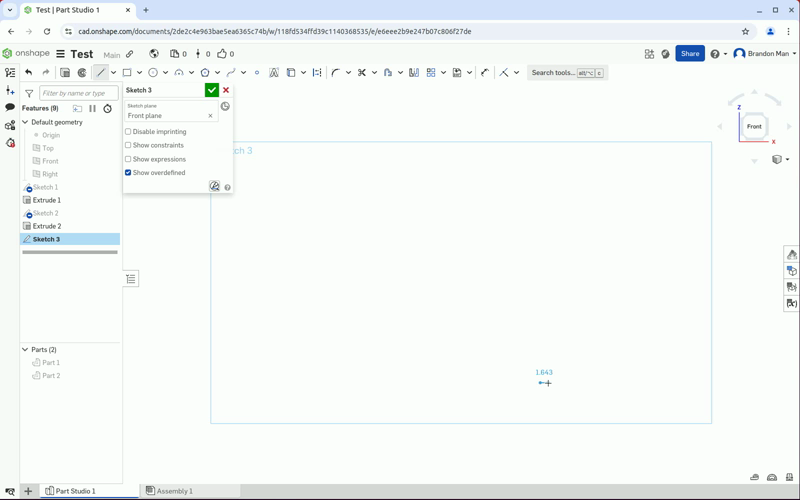
key_up(shift)
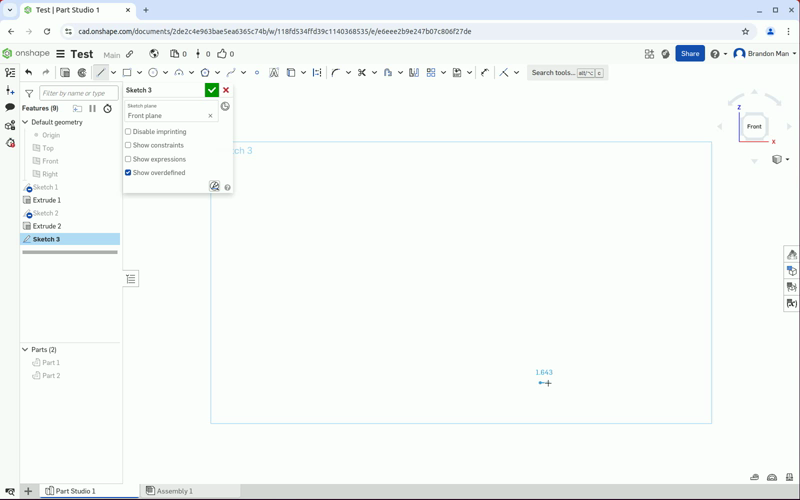
key_down(shift)
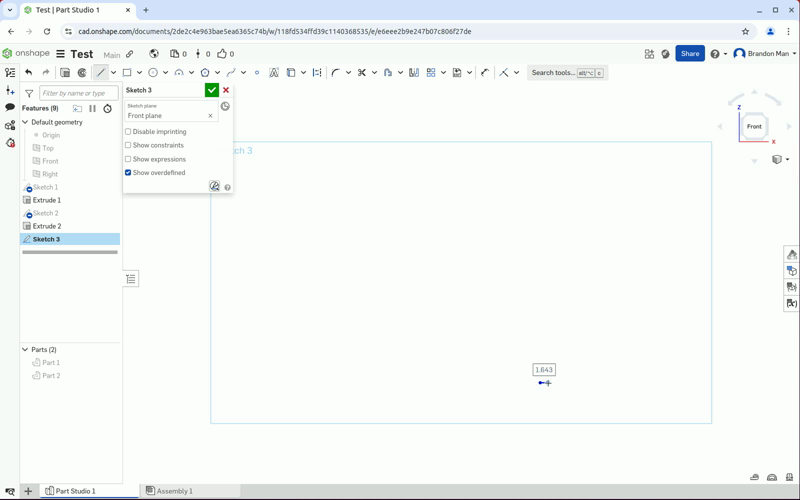
mouse_move(548, 195)
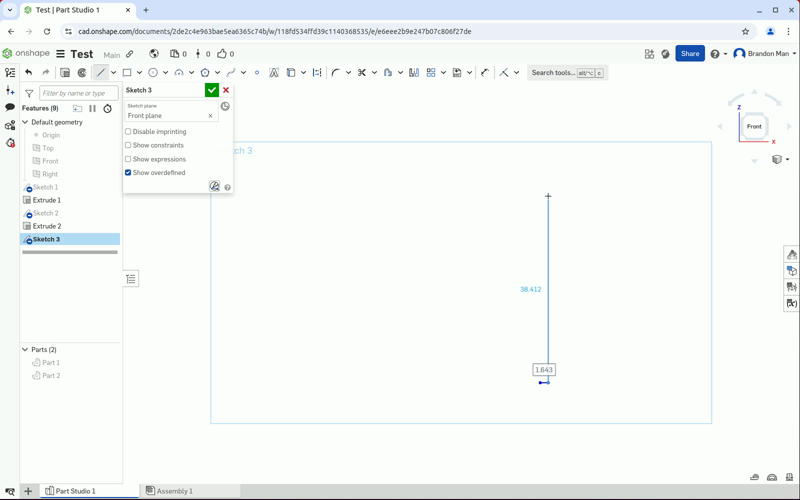
click(548, 195)
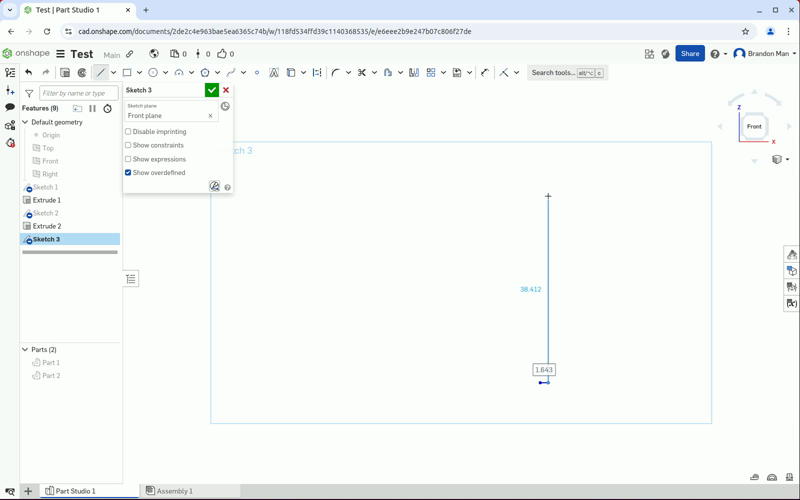
key_up(shift)
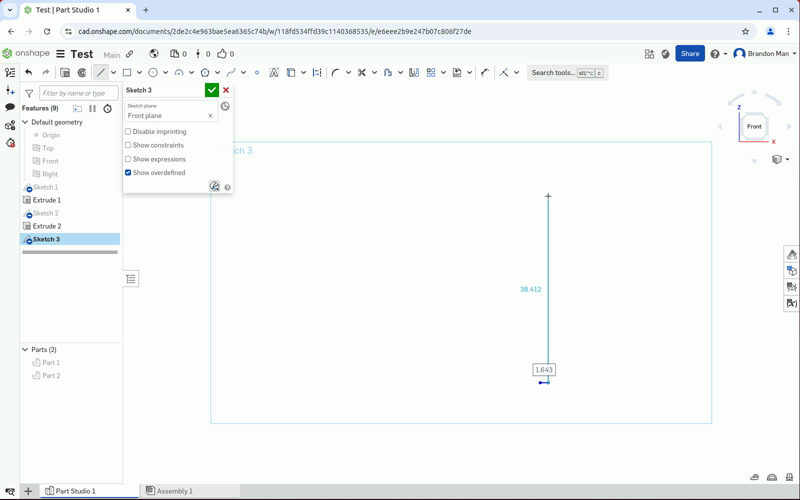
key_down(shift)
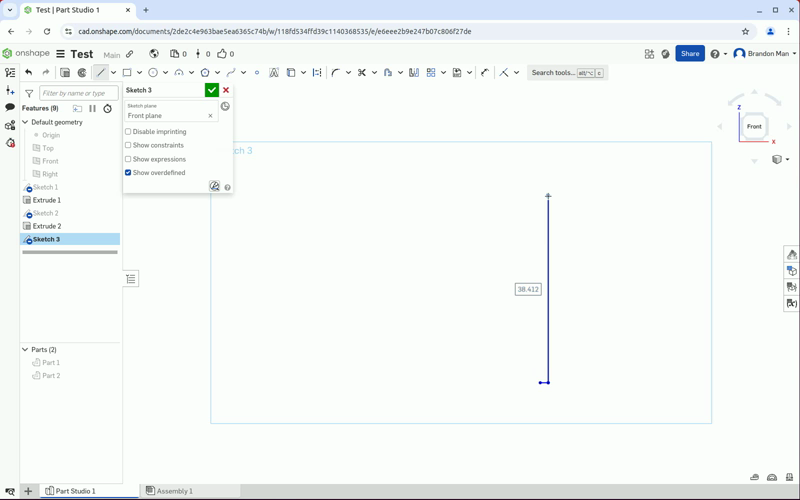
mouse_move(578, 195)
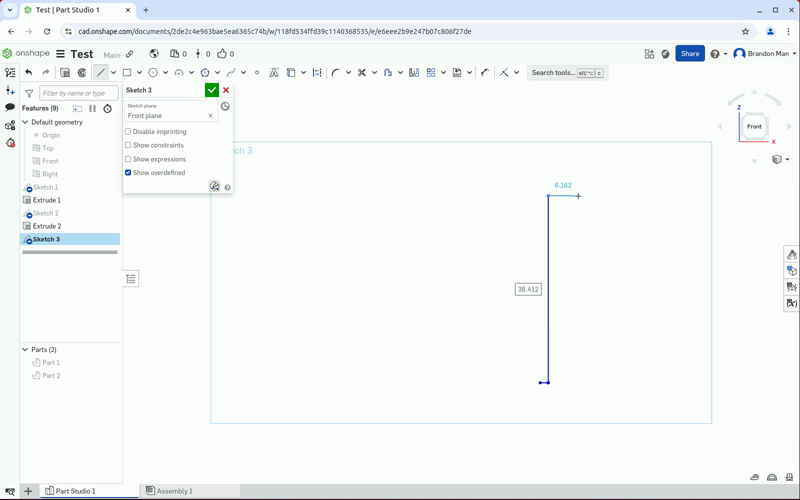
mouse_move(540, 195)
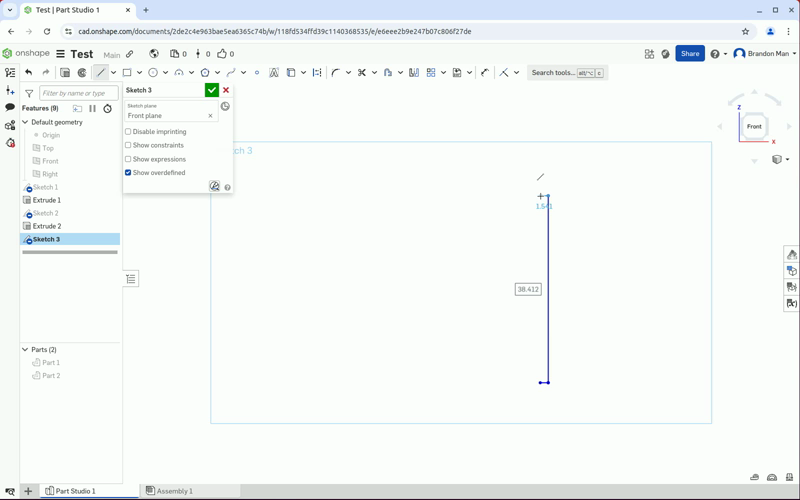
click(540, 195)
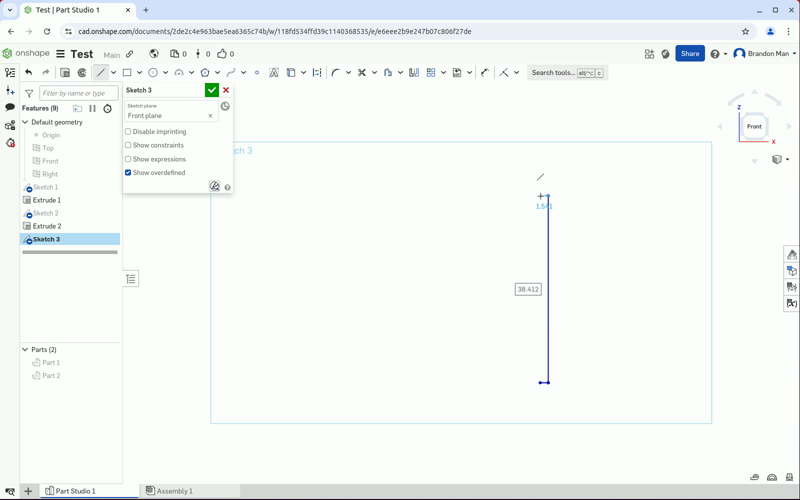
key_up(shift)
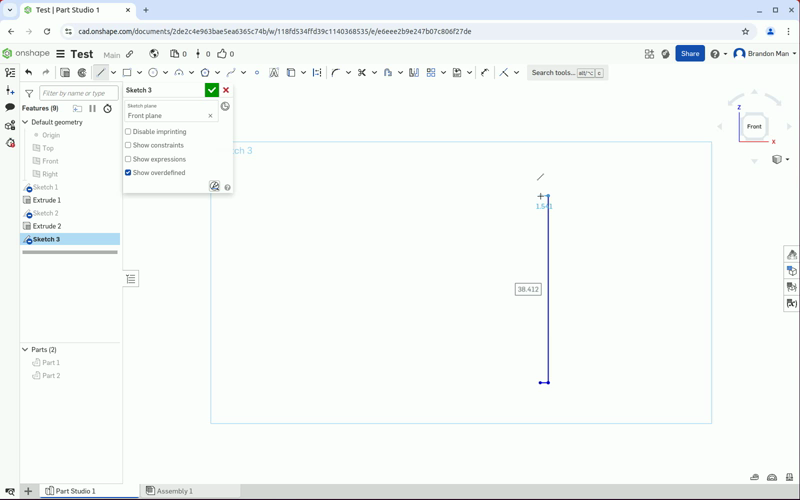
key_down(shift)
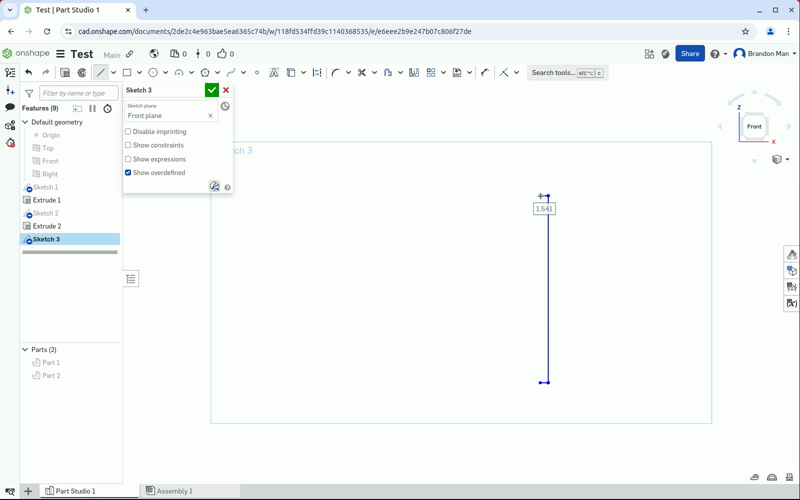
mouse_move(540, 374)
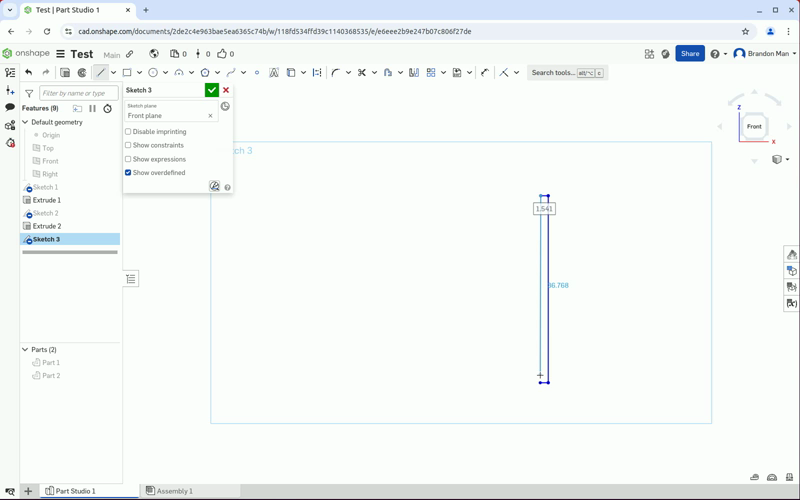
click(540, 374)
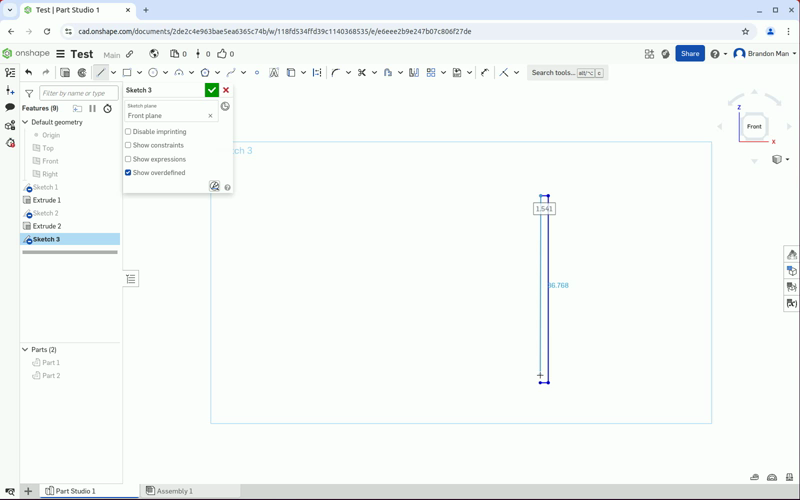
key_up(shift)
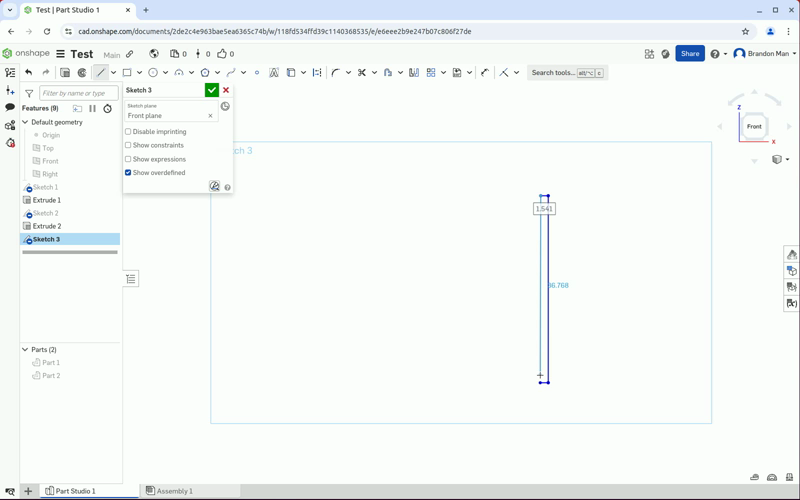
mouse_move(570, 374)
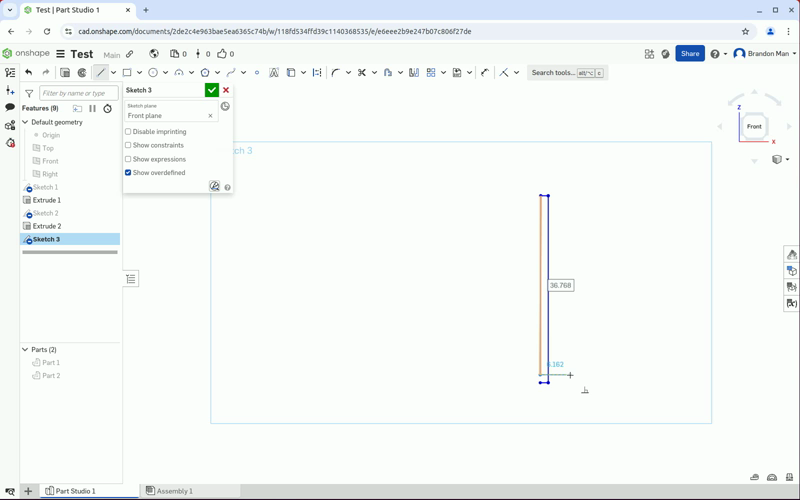
key_down(shift)
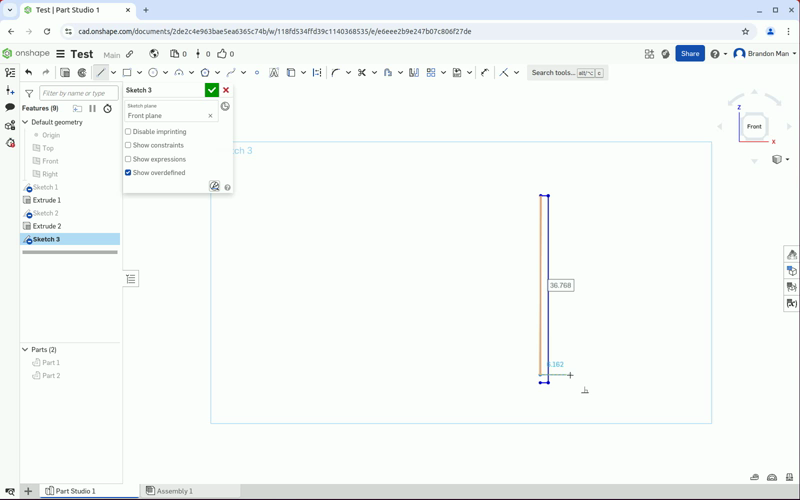
mouse_move(540, 382)
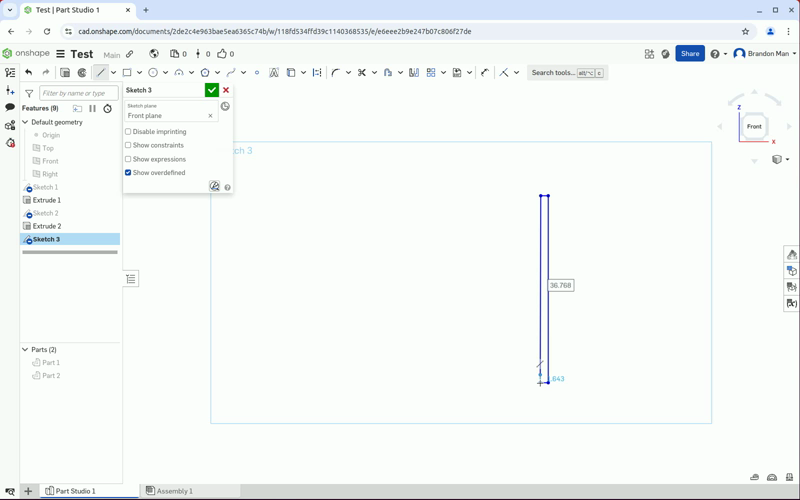
key_up(shift)
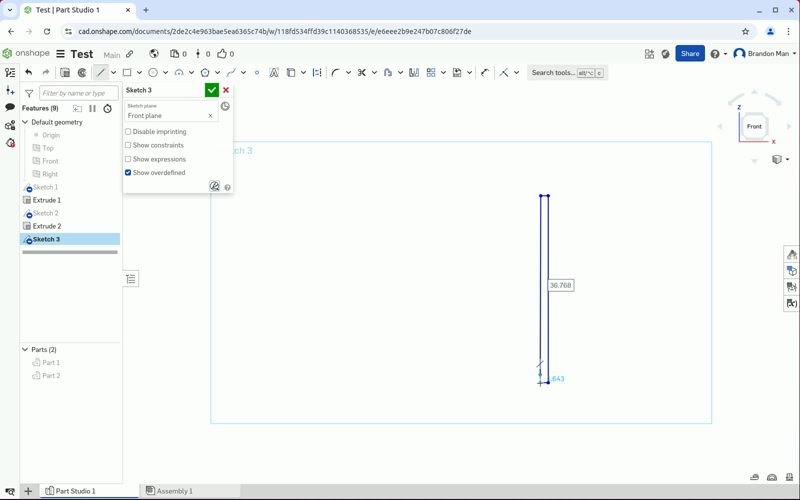
click(540, 382)
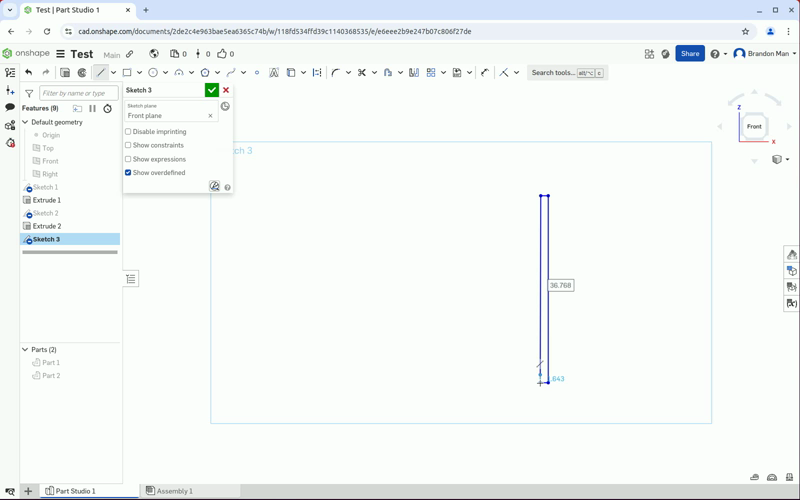
key(esc)
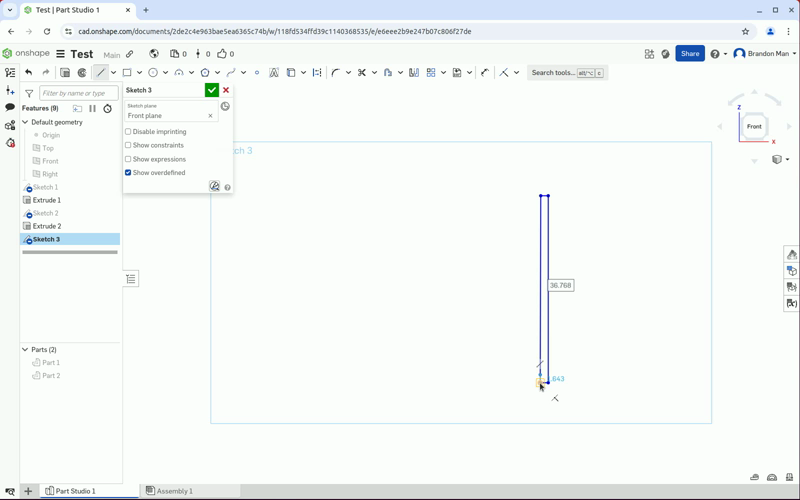
mouse_move(543, 228)
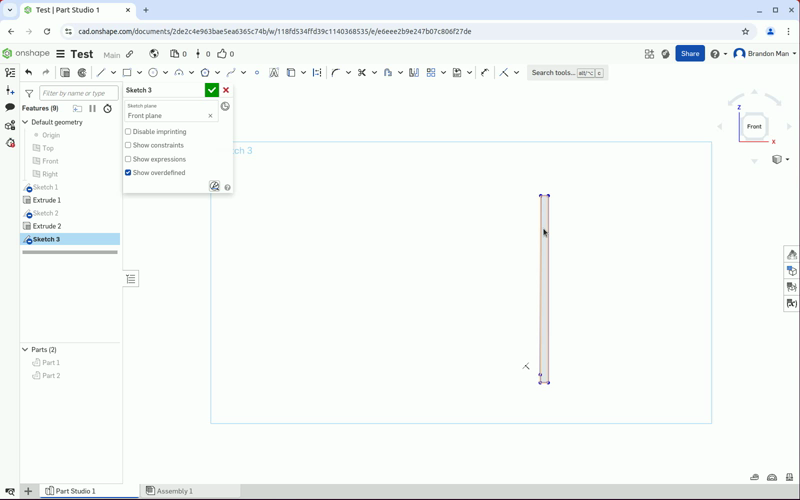
scroll(6)
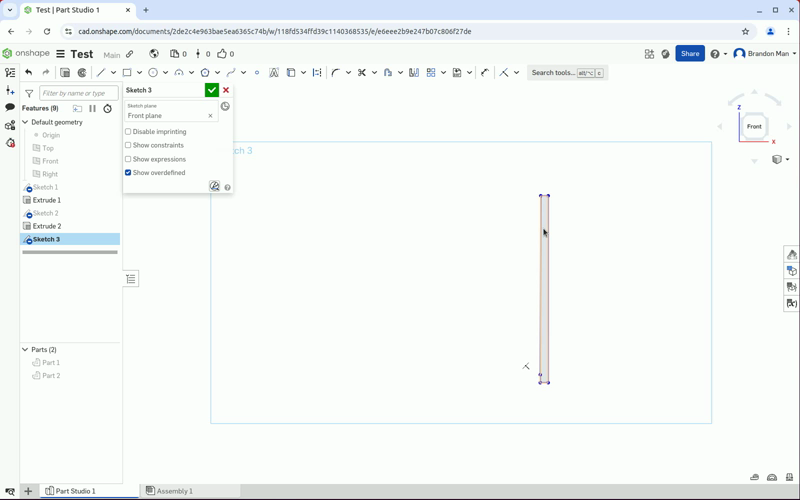
scroll(6)
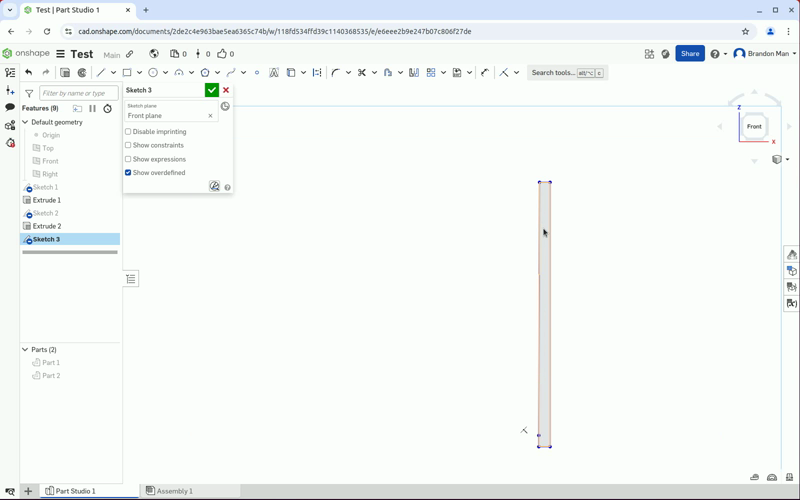
scroll(6)
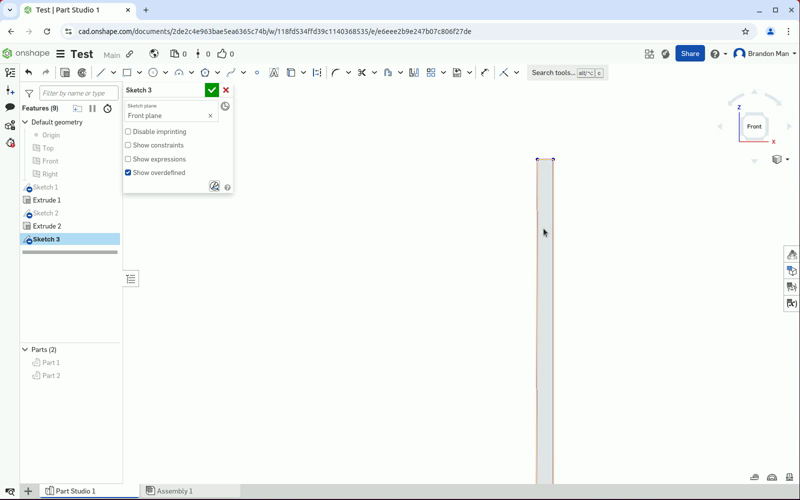
scroll(6)
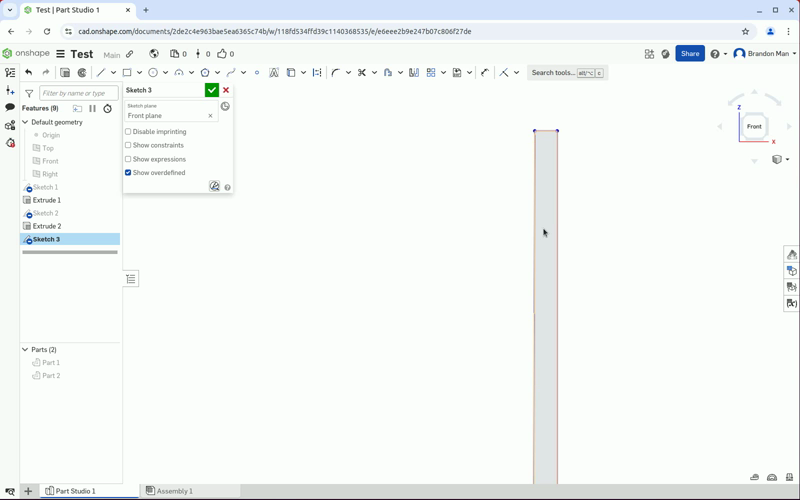
scroll(6)
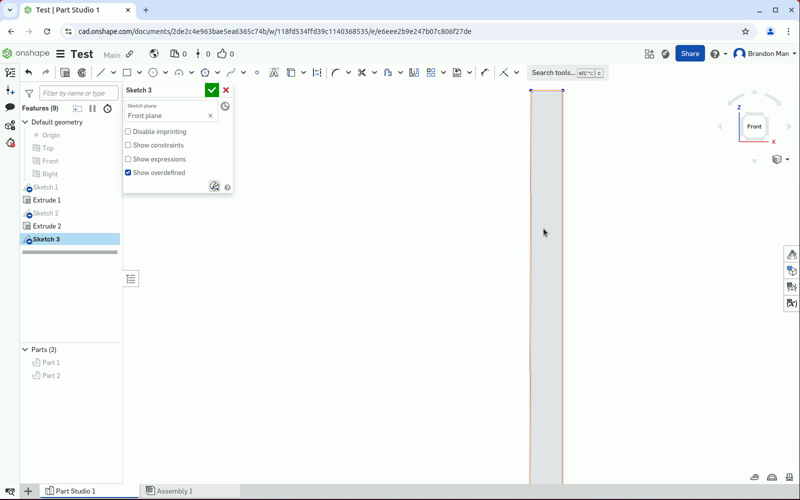
scroll(6)
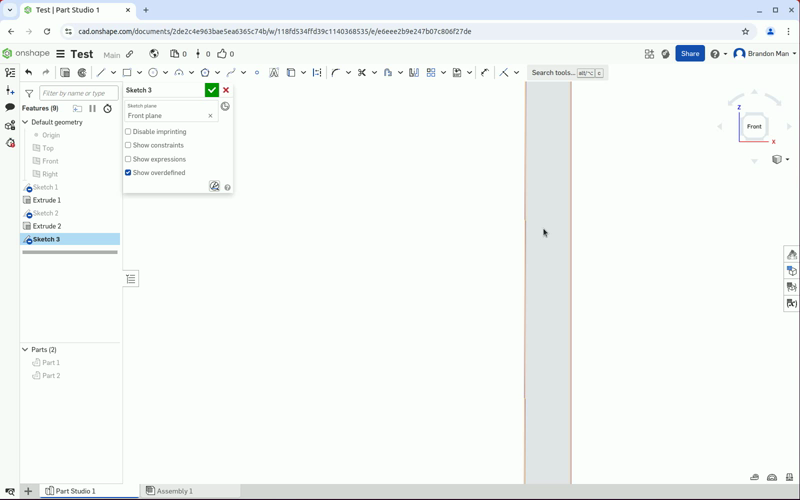
scroll(6)
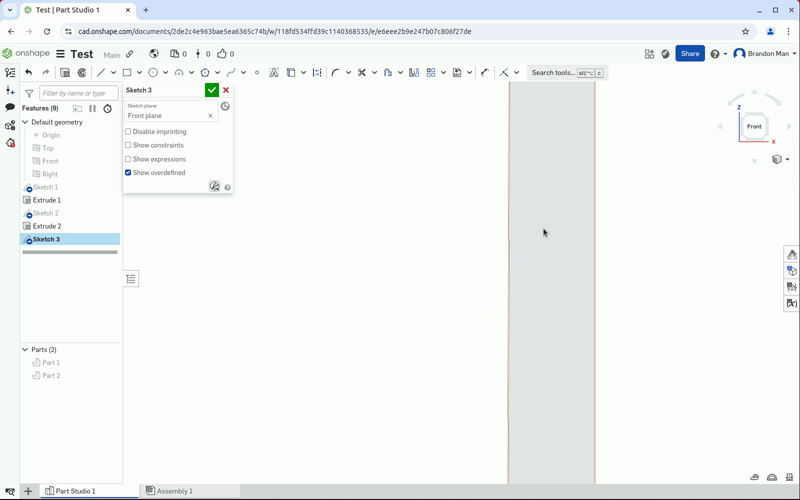
click(543, 228)
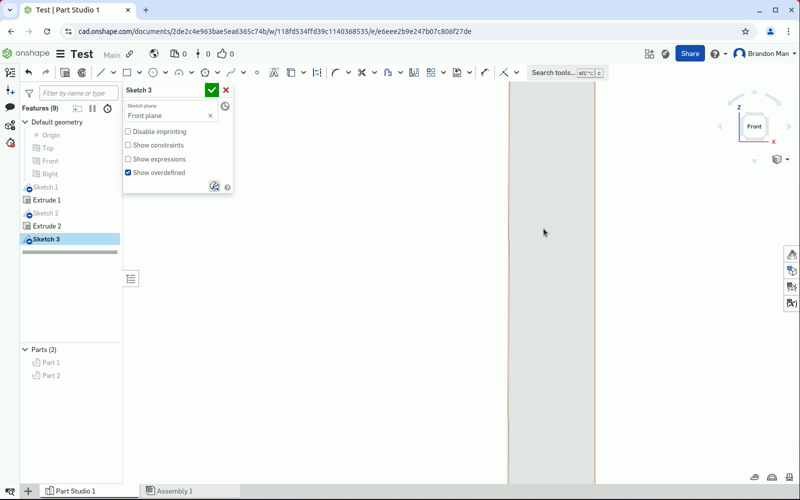
scroll(-6)
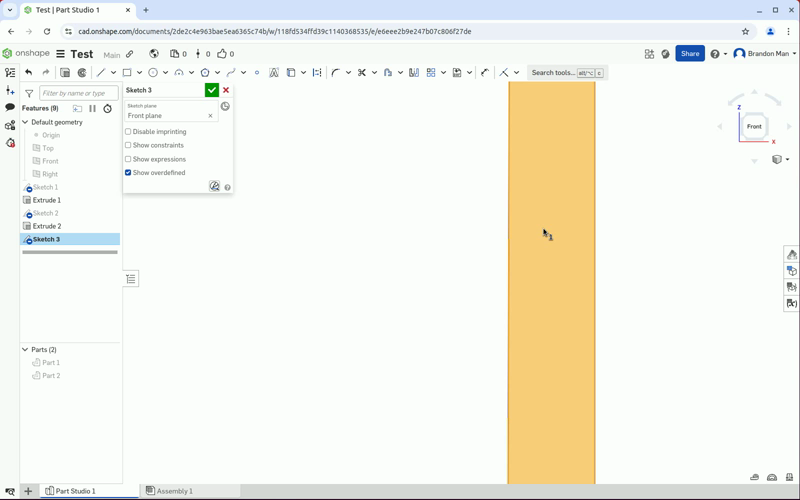
scroll(-6)
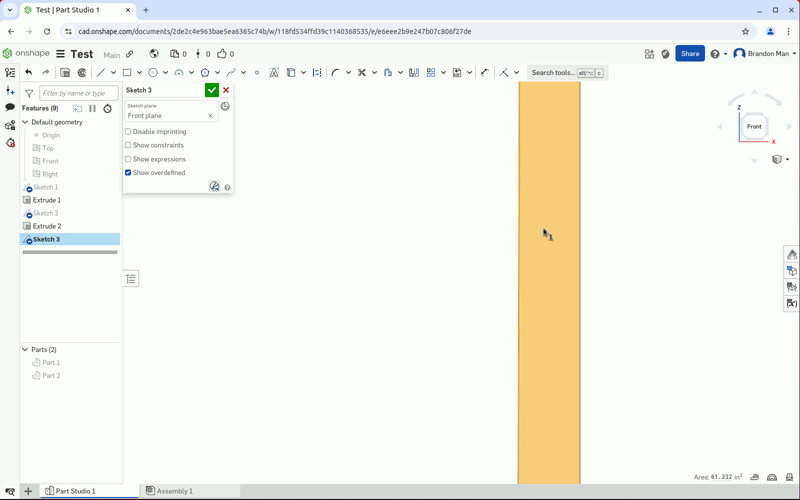
scroll(-6)
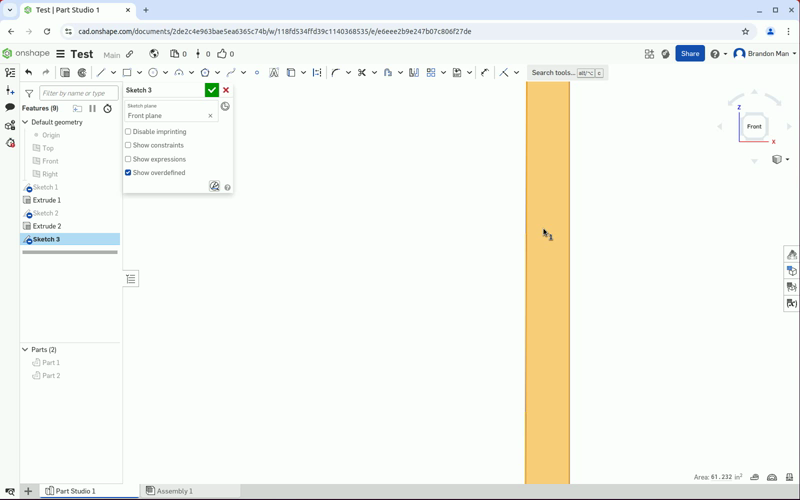
scroll(-6)
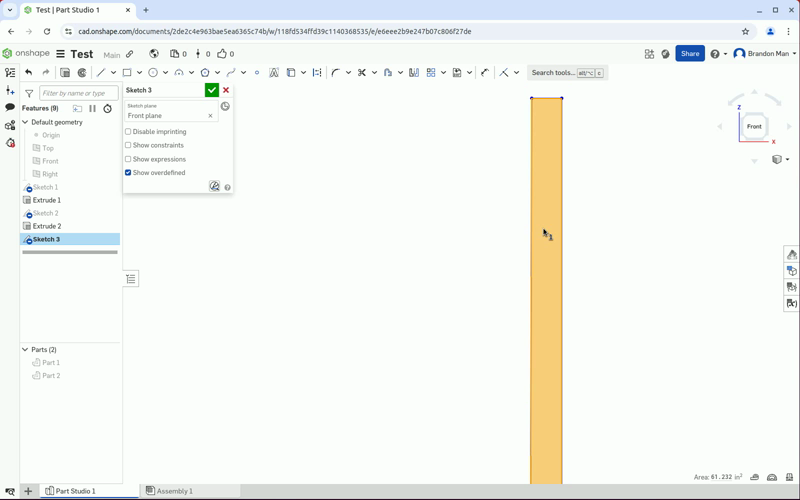
scroll(-6)
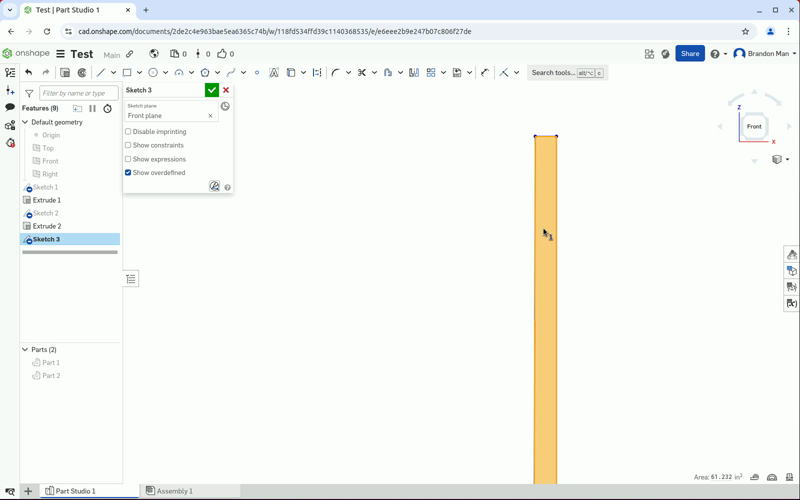
scroll(-6)
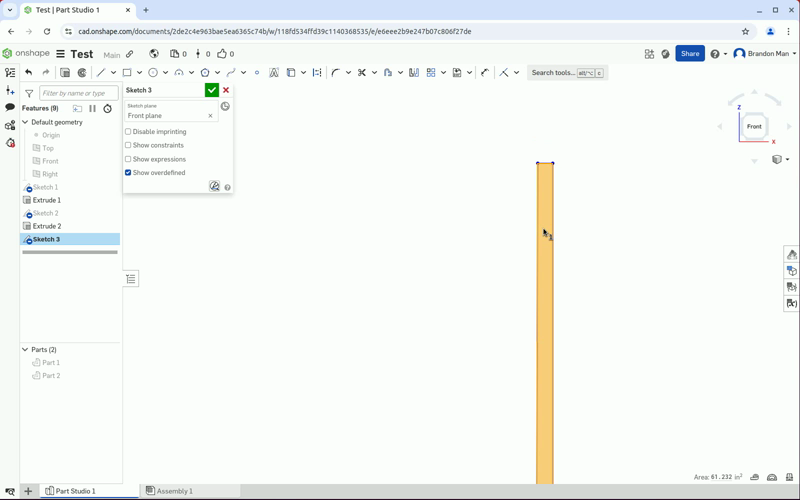
scroll(-6)
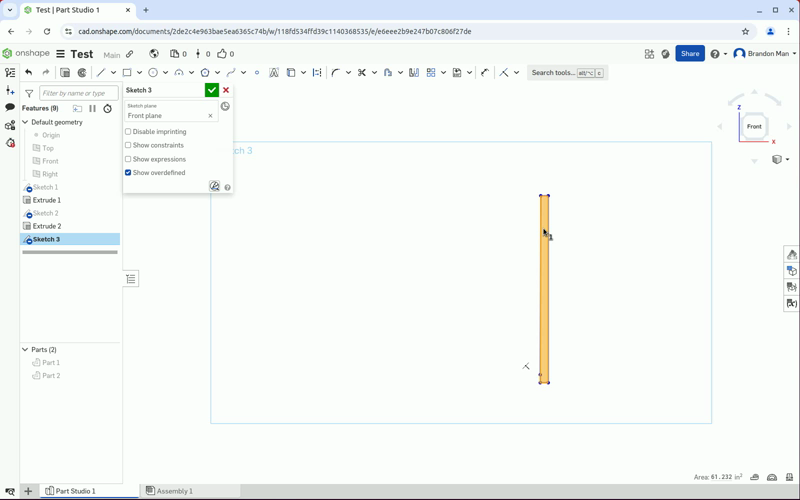
mouse_move(73, 352)
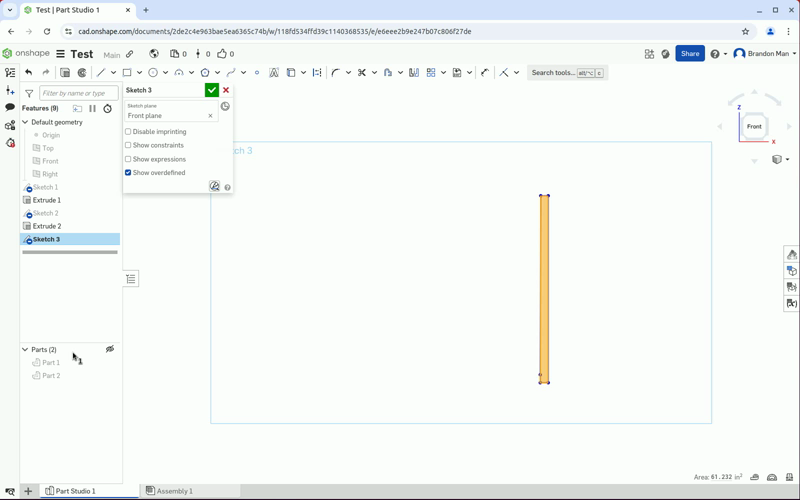
key(shift+y)
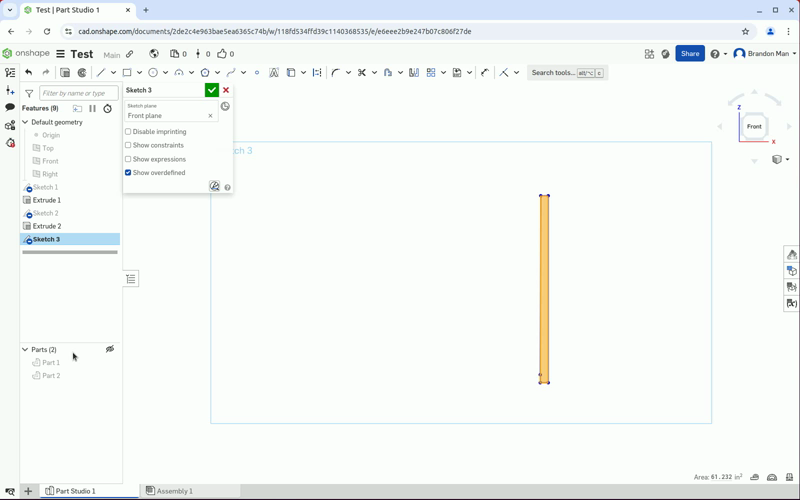
key(shift+e)
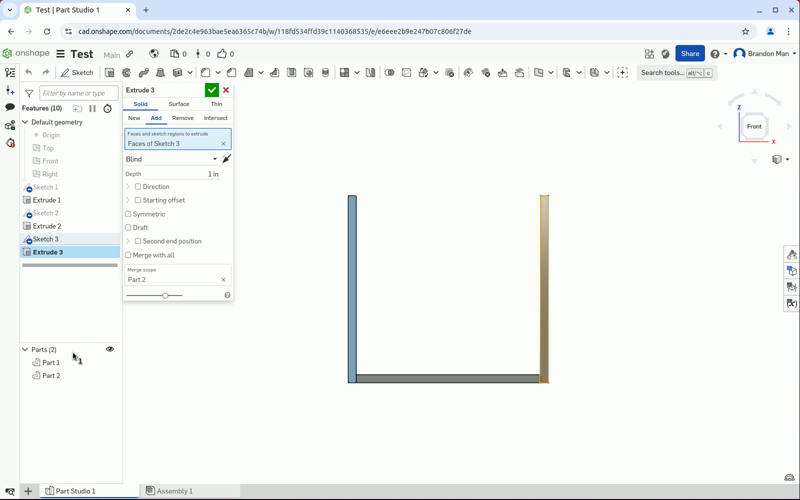
mouse_move(143, 106)
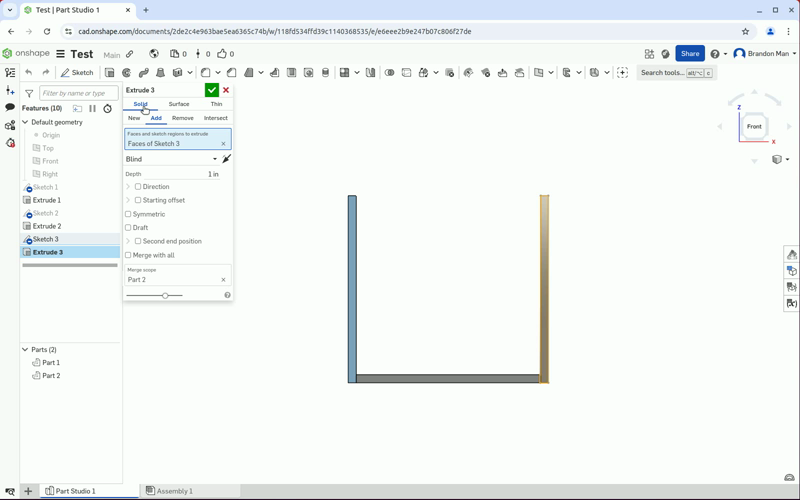
click(143, 106)
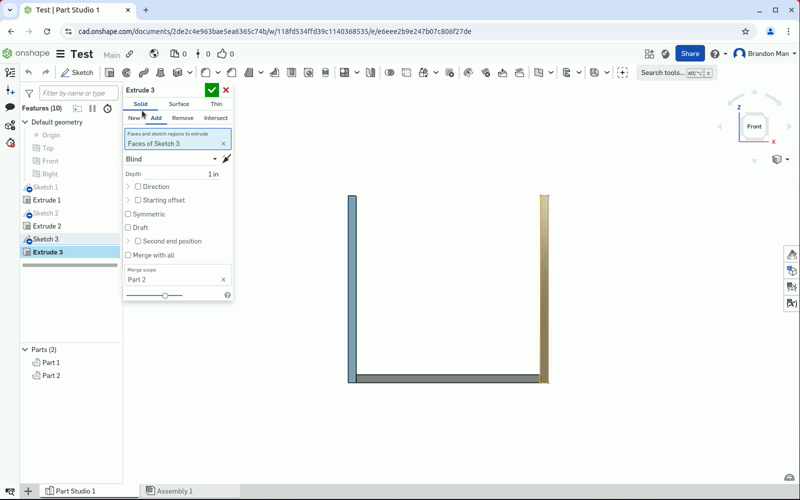
mouse_move(137, 120)
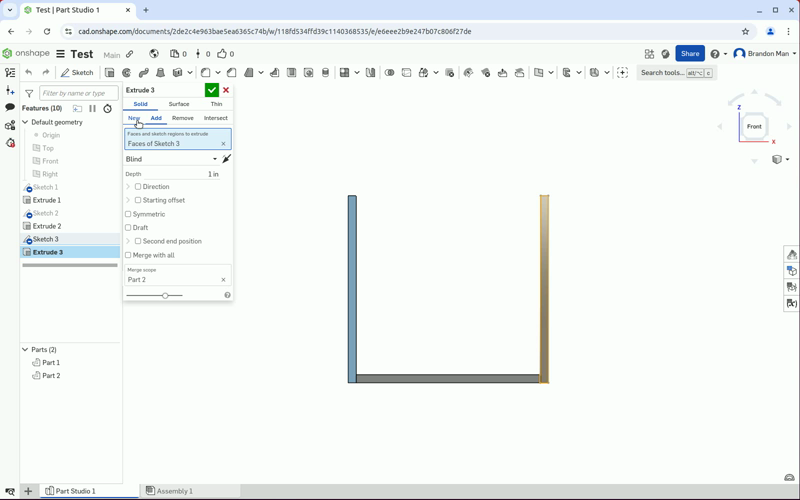
click(137, 120)
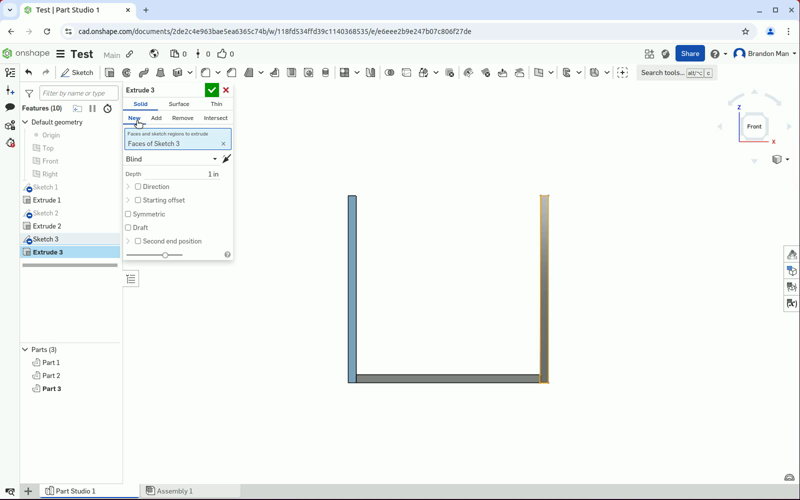
key(tab, 4)
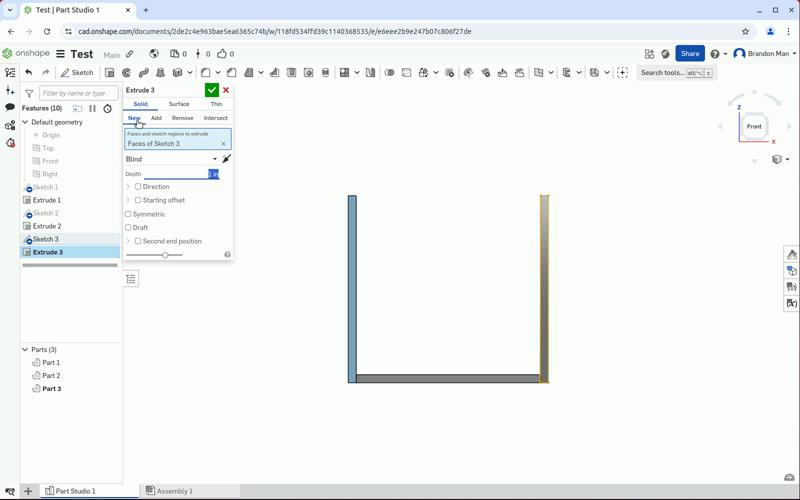
text(1.444)
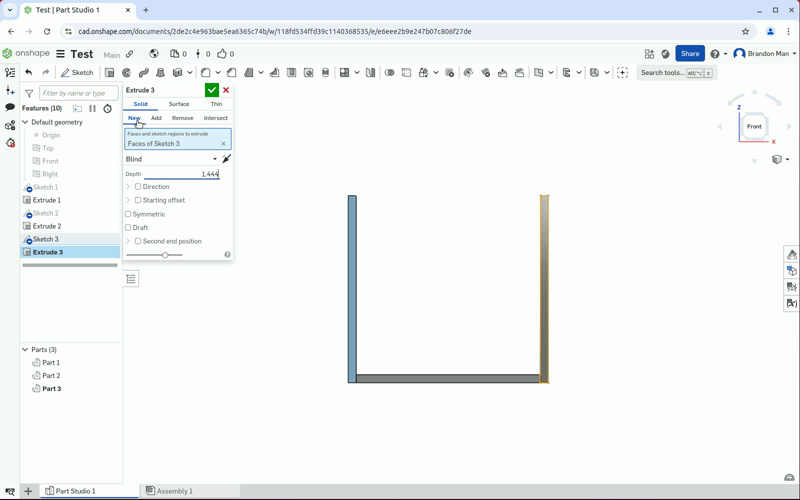
key(enter)
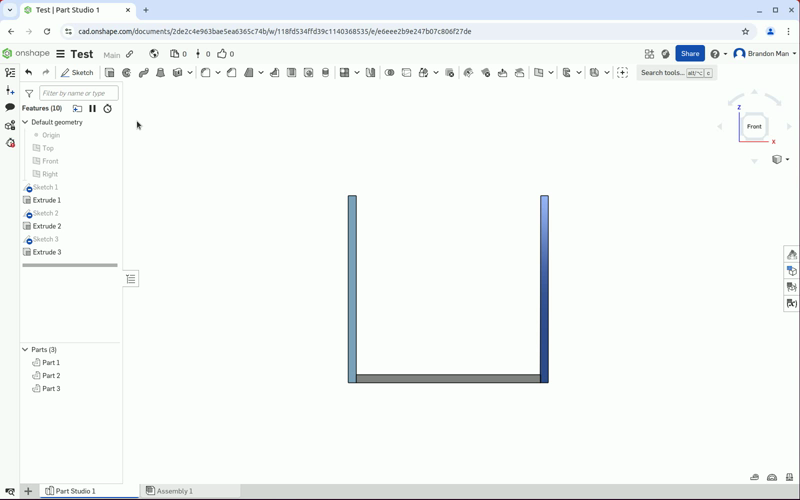
key(shift+h)
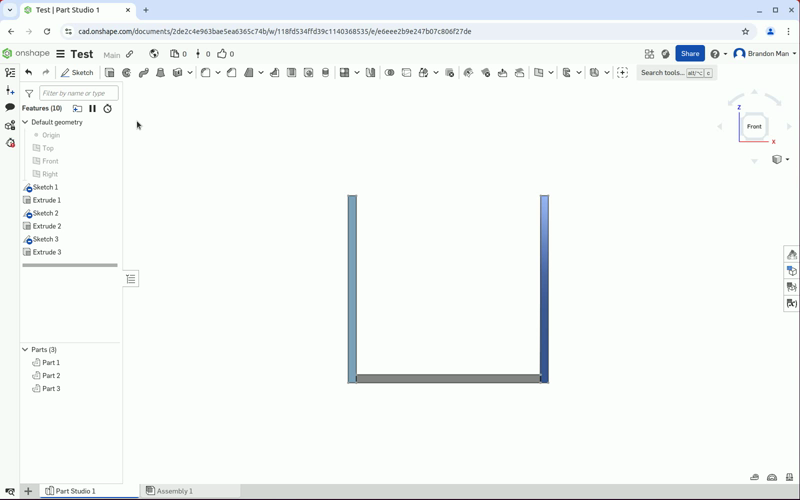
key(shift+h)
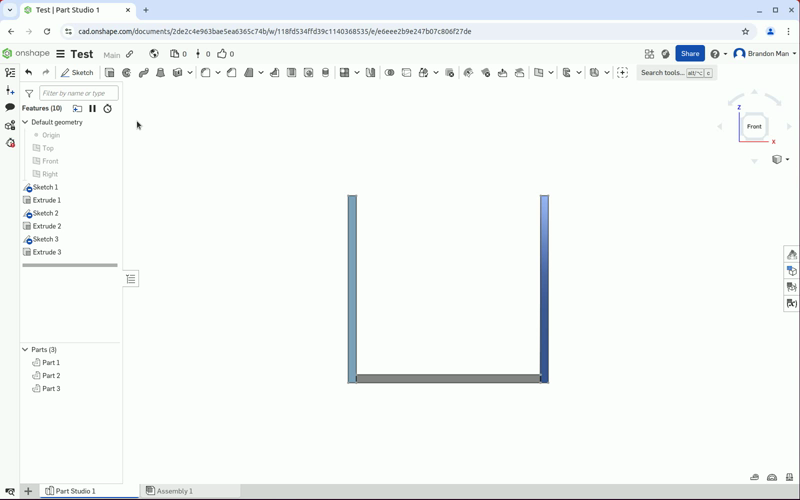
key(shift+7)
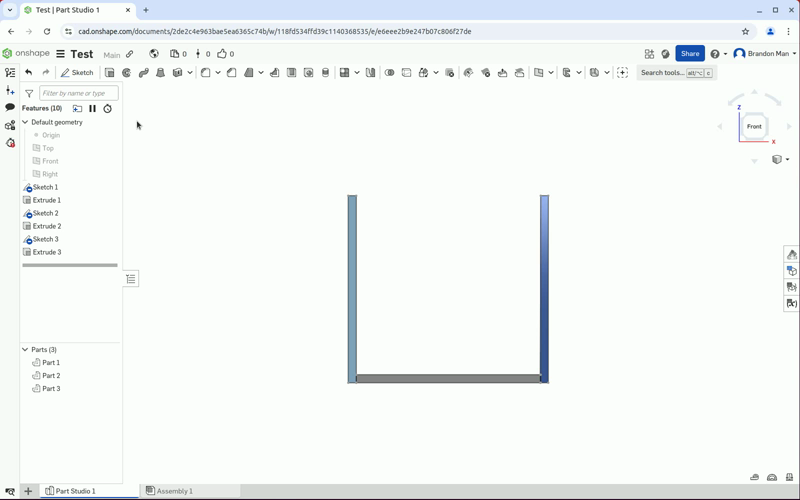
key(left, 2)
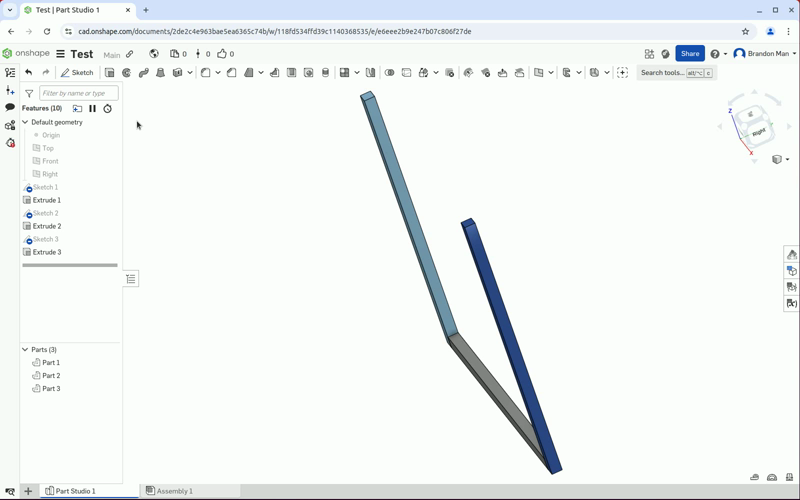
key(down, 2)
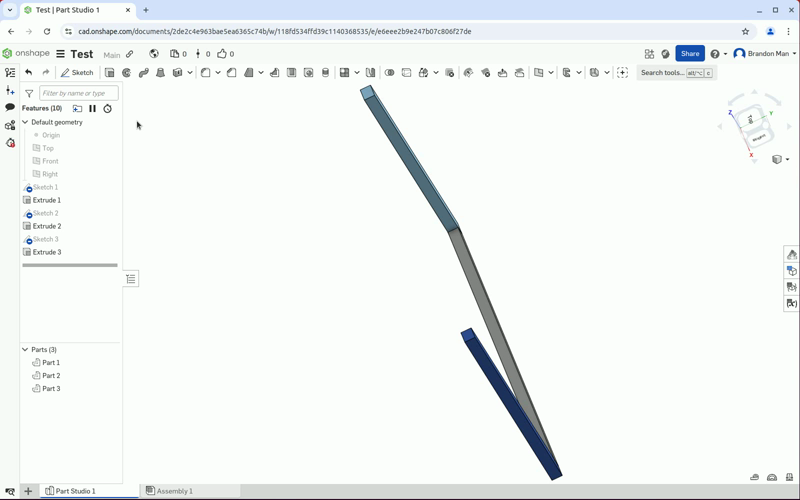
key(up, 2)
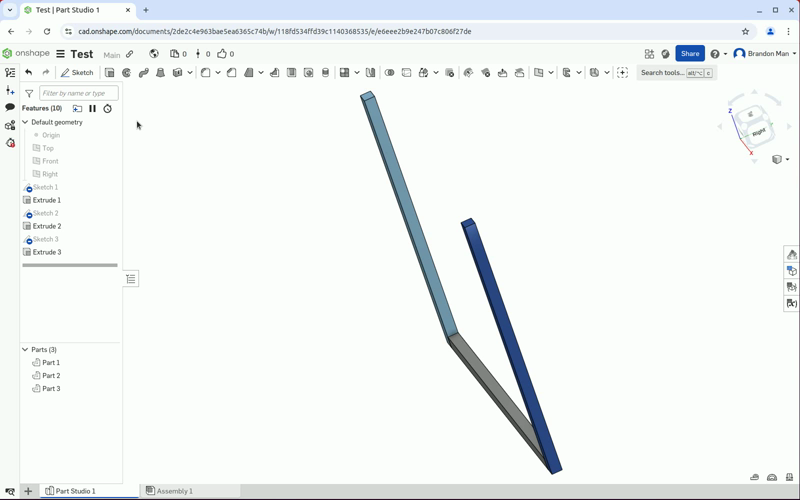
key(right, 2)
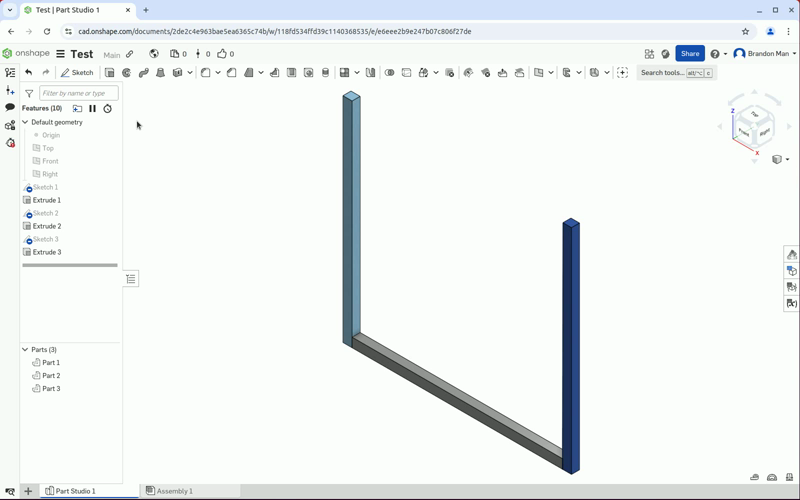
mouse_move(73, 189)
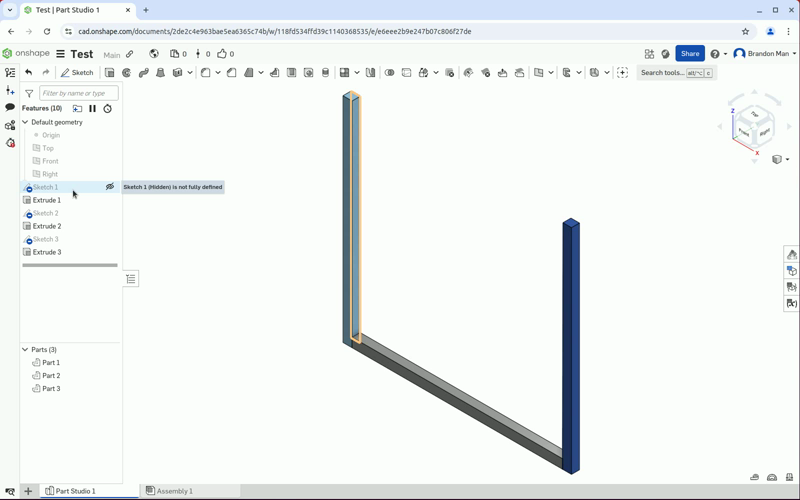
click(73, 189)